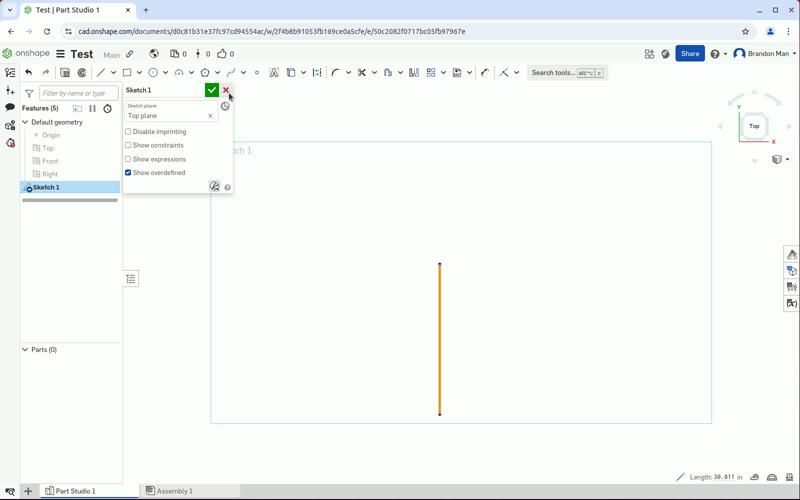
key(shift+h)
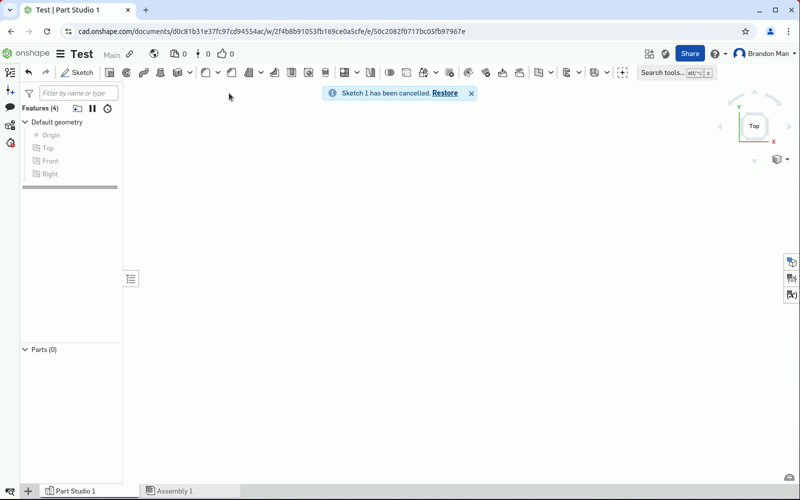
mouse_move(73, 352)
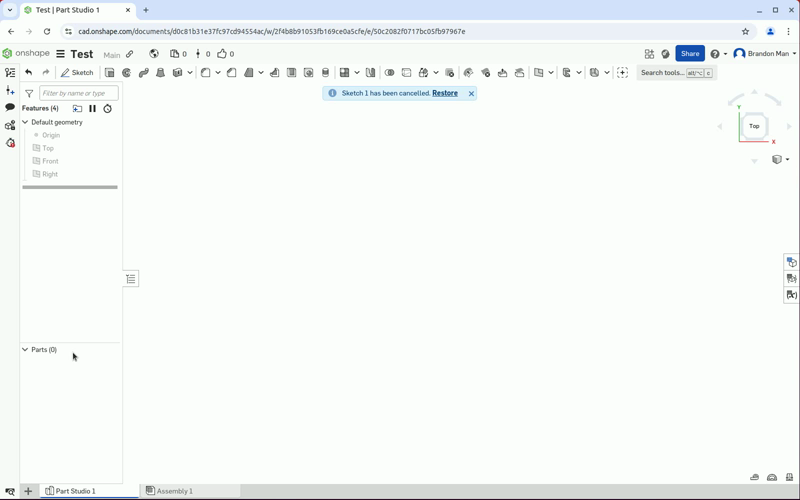
key(y)
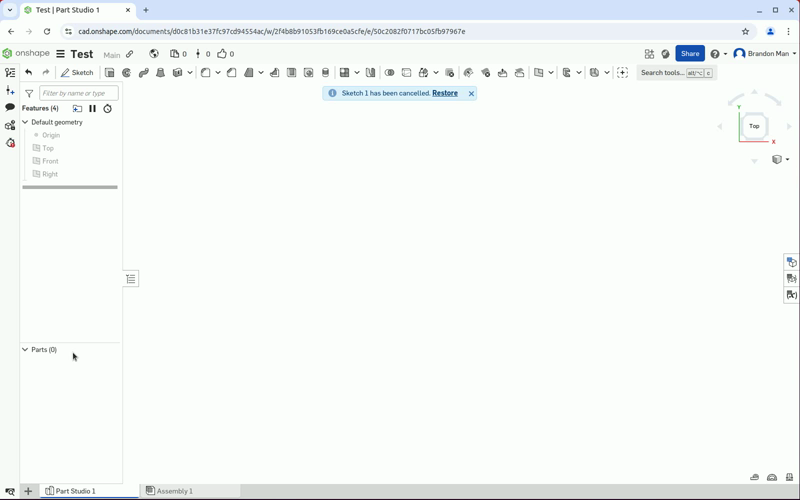
key(shift+p)
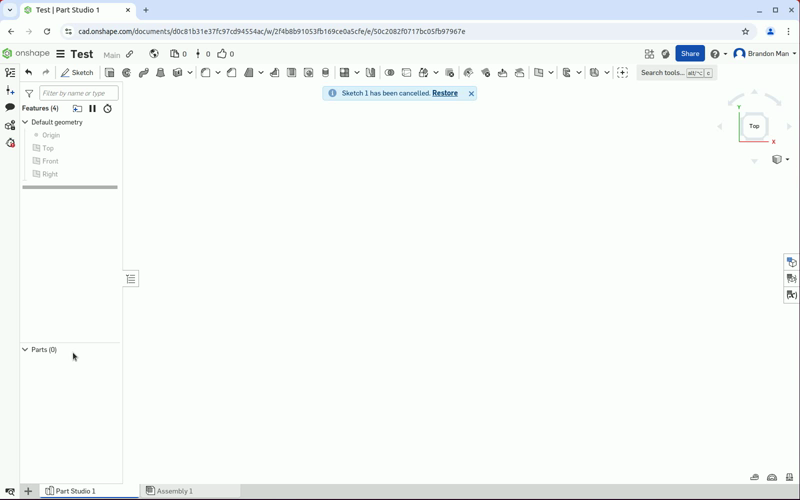
key(space)
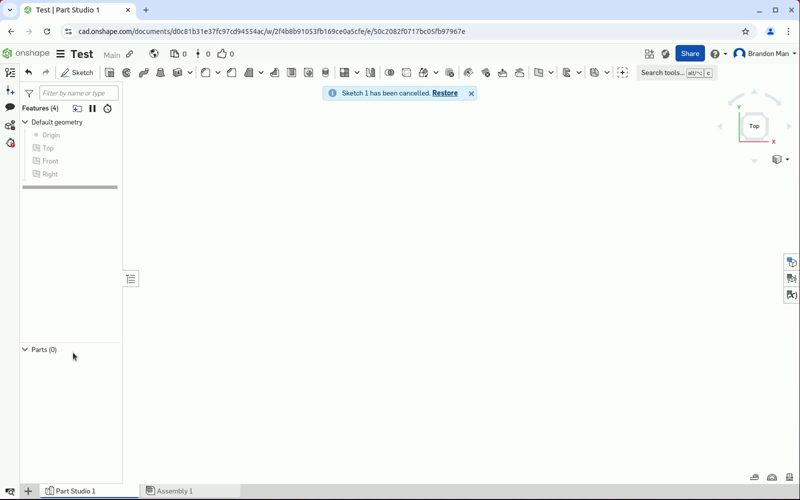
key_down(shift)
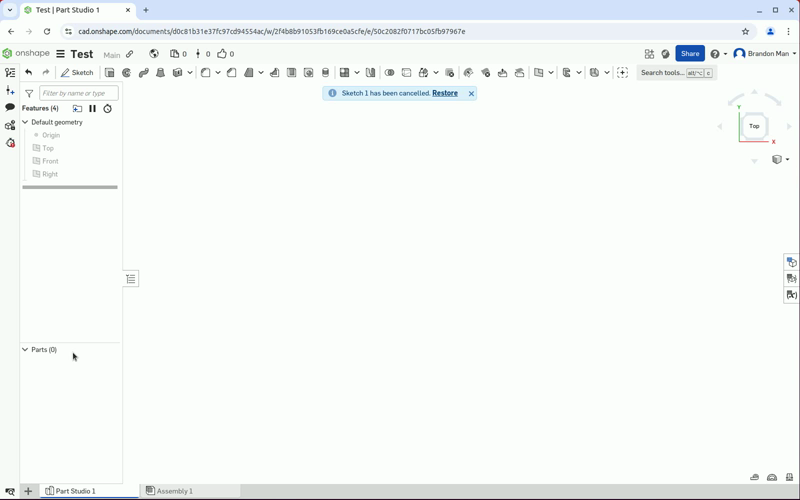
key(up)
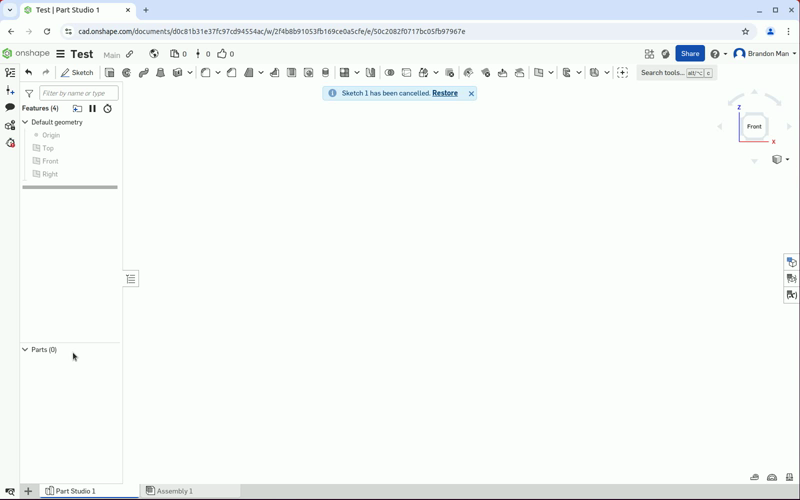
key_up(shift)
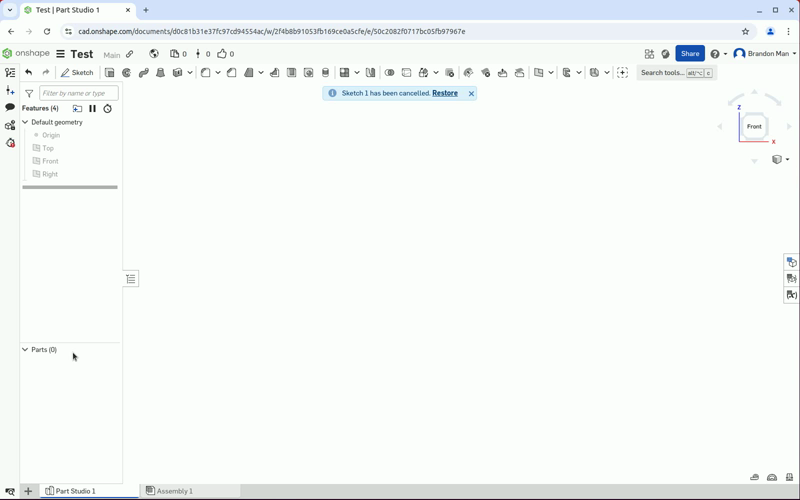
mouse_move(73, 352)
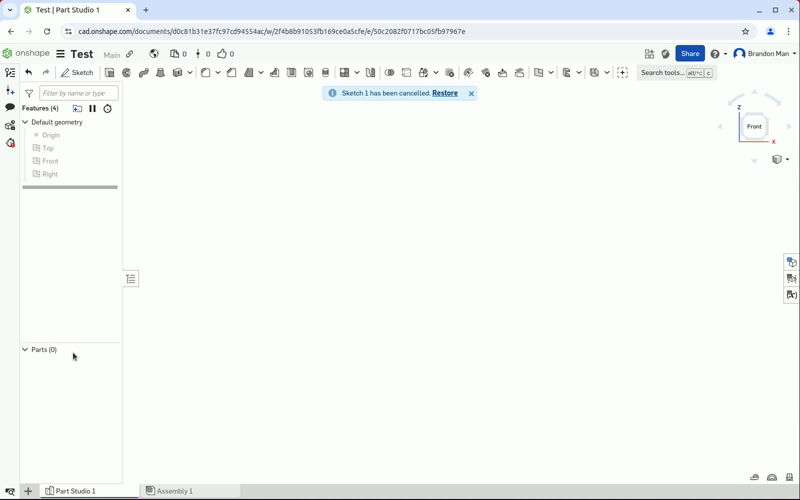
key(shift+y)
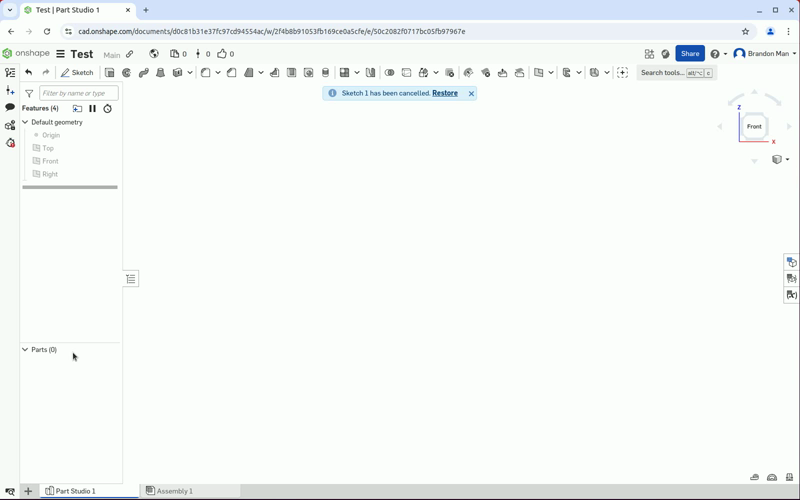
key(shift+s)
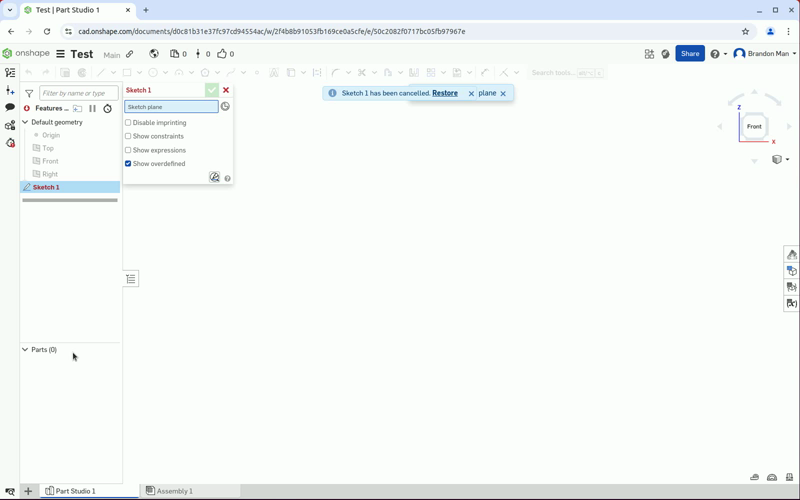
mouse_move(73, 163)
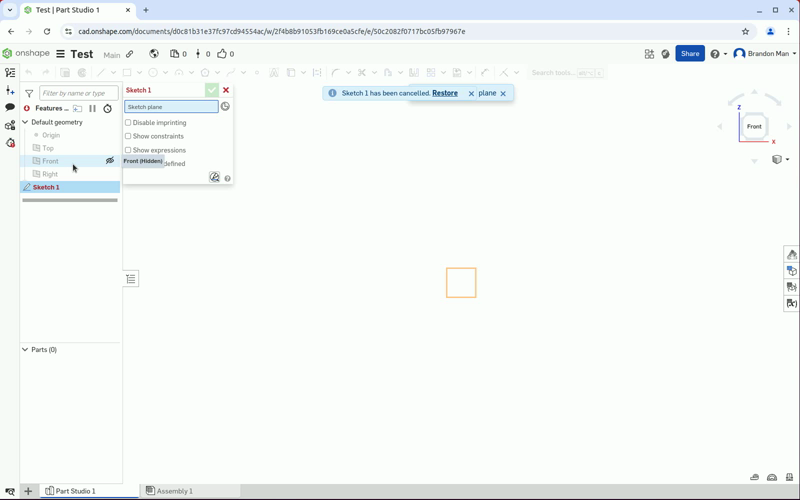
click(73, 163)
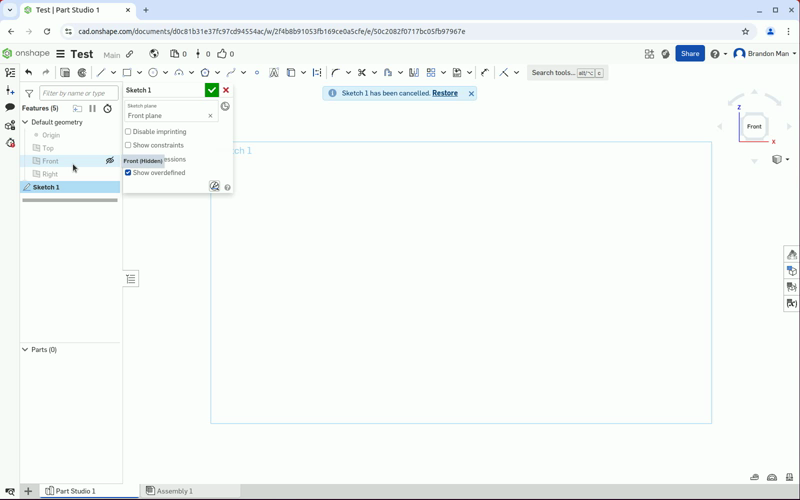
mouse_move(73, 352)
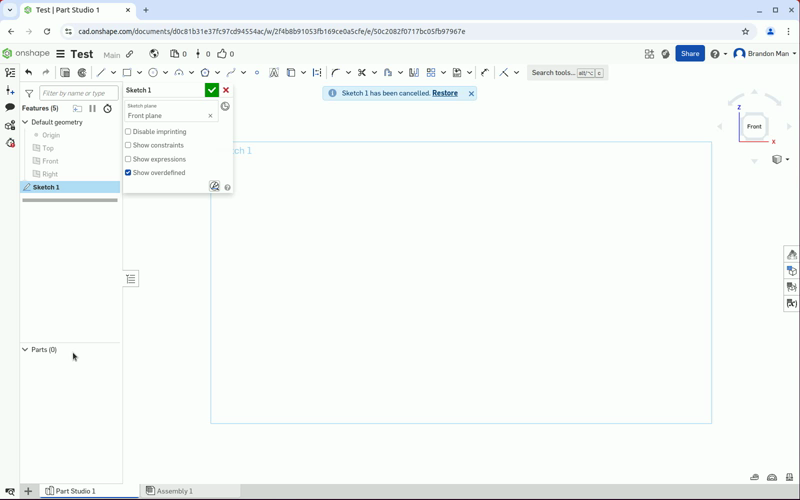
key(y)
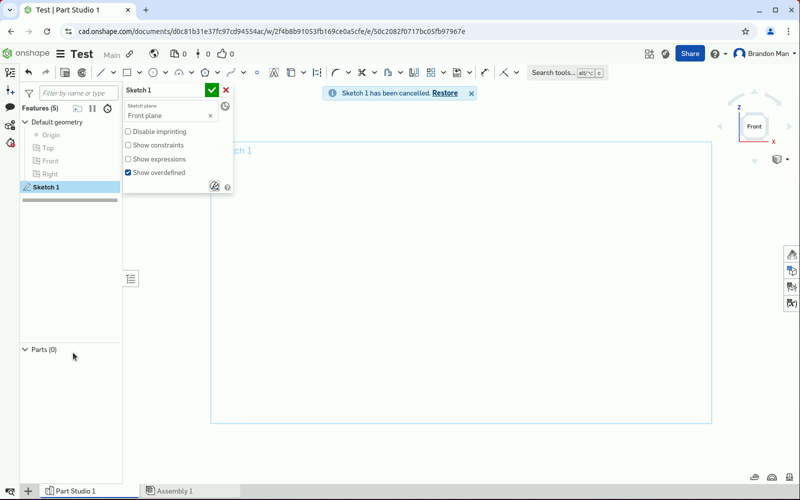
key(l)
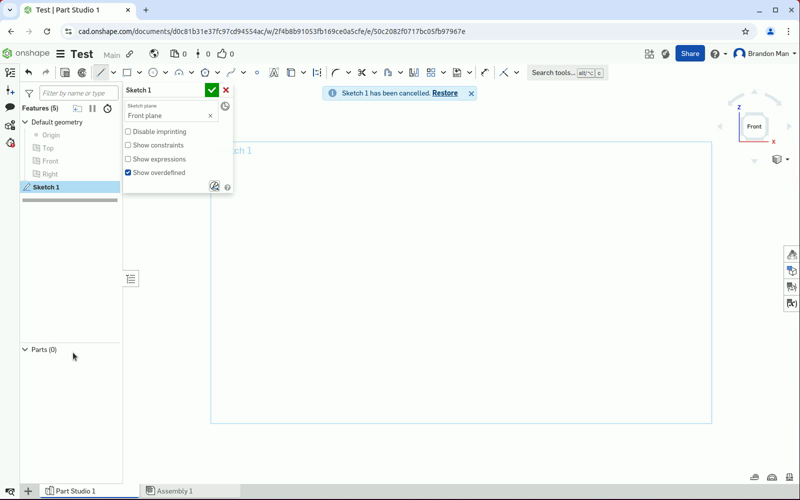
key_down(shift)
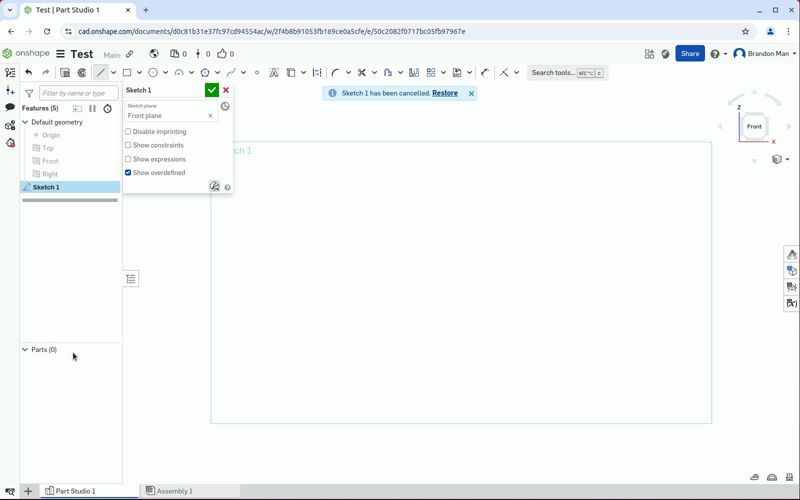
mouse_move(348, 233)
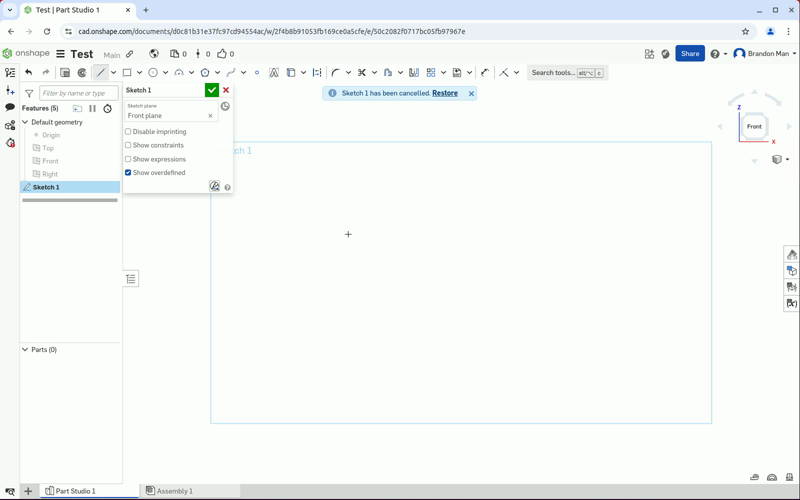
click(348, 233)
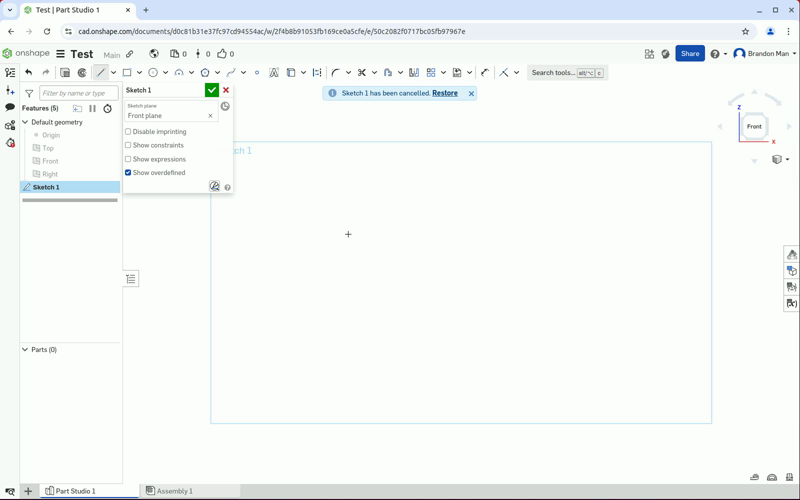
key_up(shift)
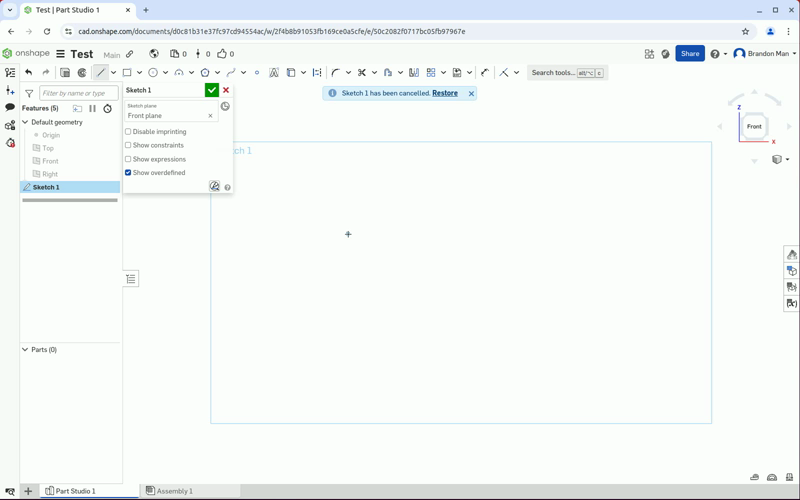
key_down(shift)
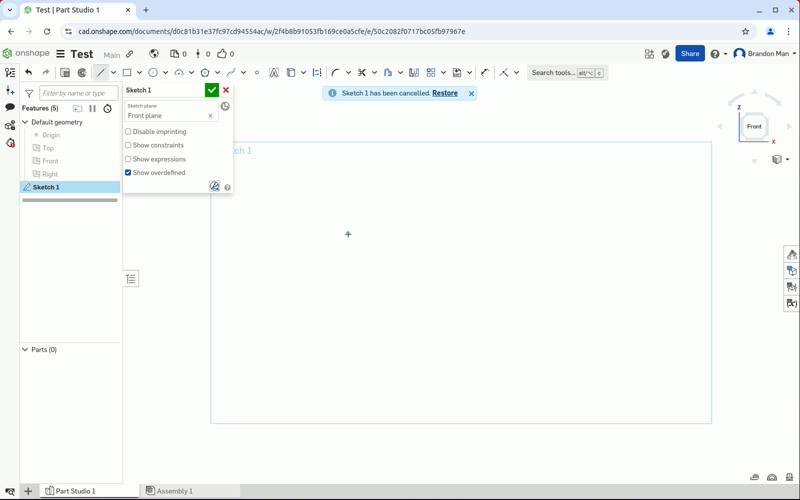
mouse_move(378, 233)
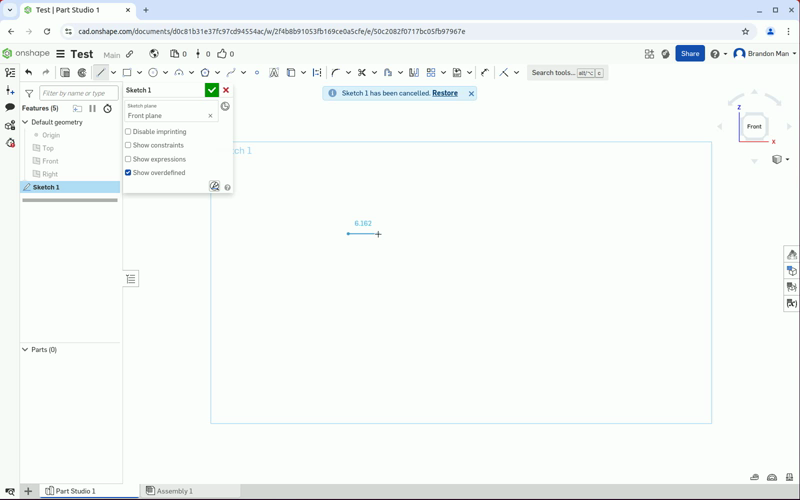
mouse_move(356, 233)
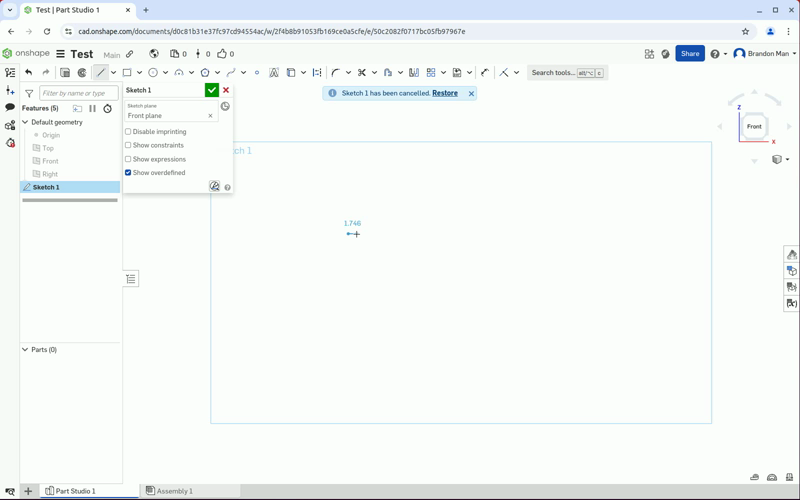
click(356, 233)
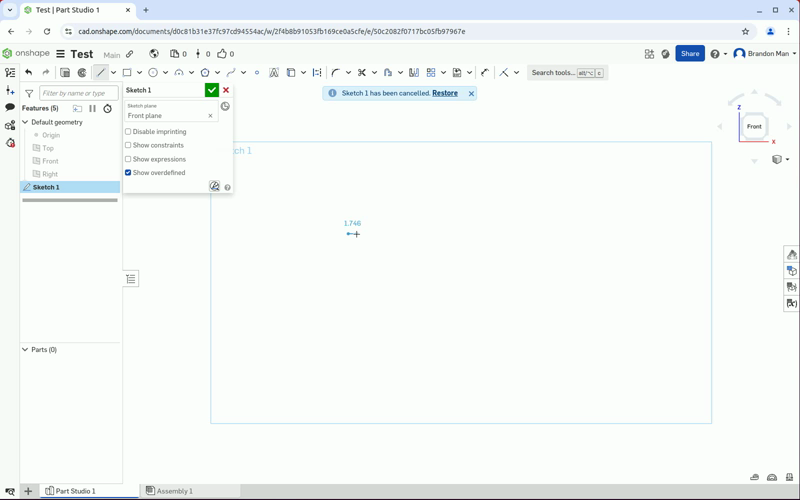
key_up(shift)
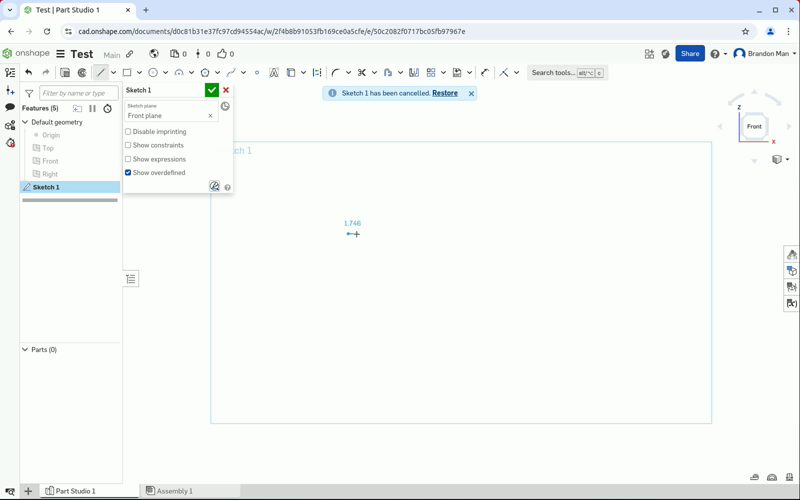
key_down(shift)
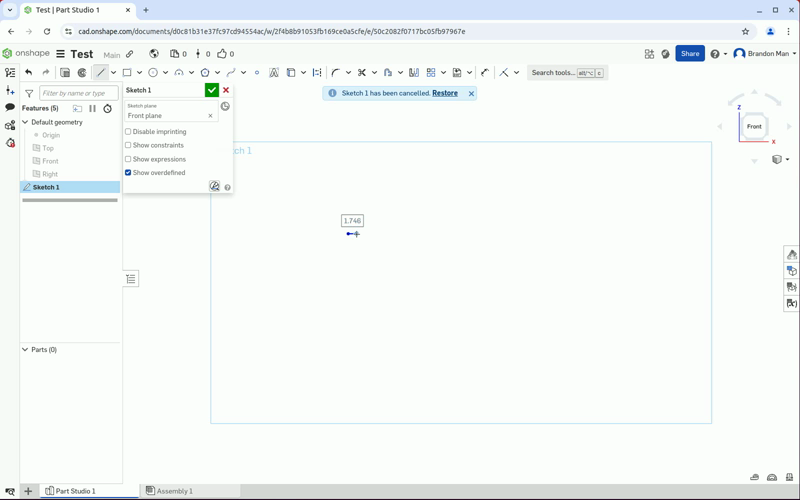
mouse_move(356, 334)
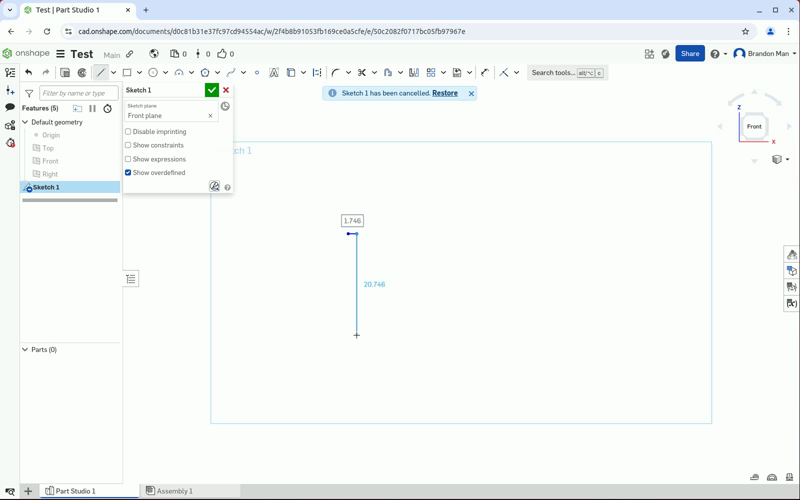
click(356, 334)
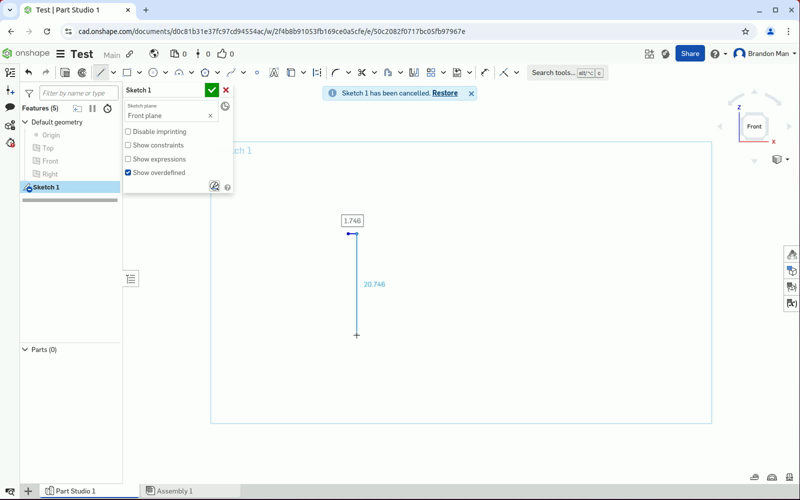
key_up(shift)
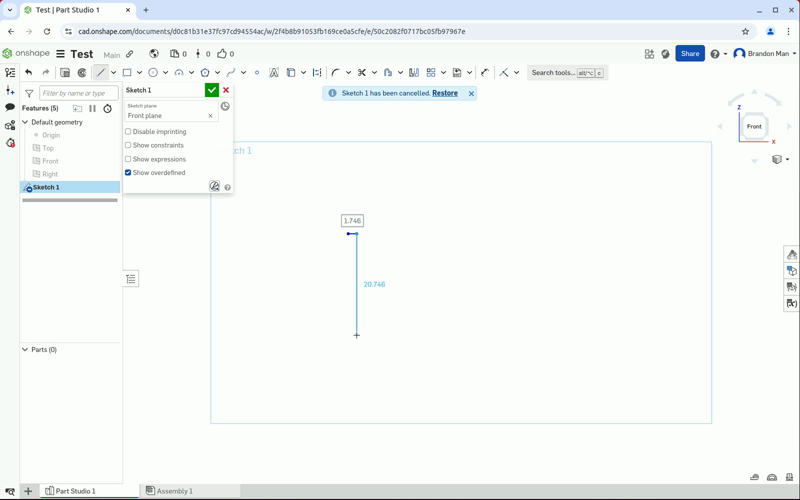
key_down(shift)
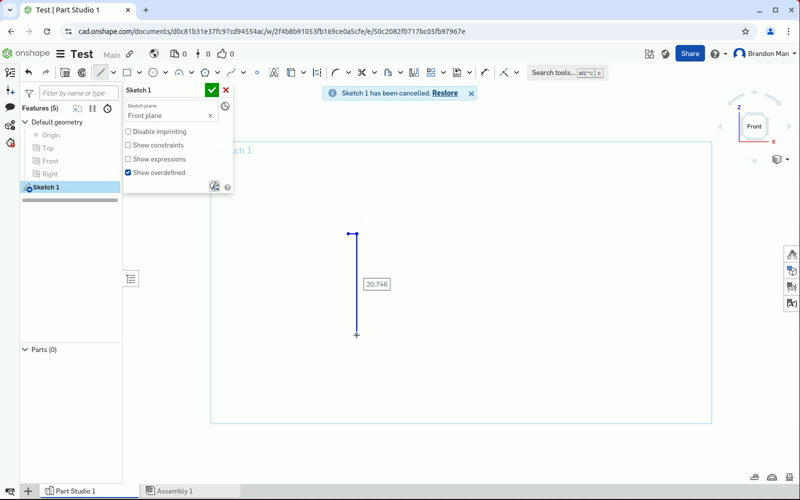
mouse_move(386, 334)
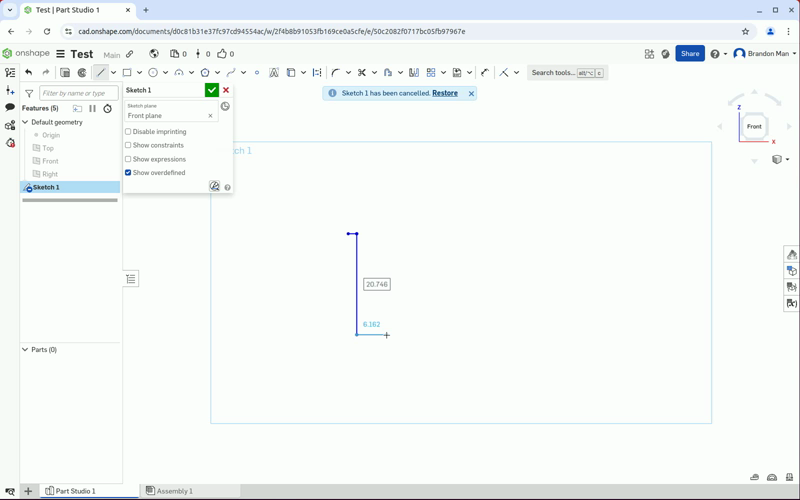
mouse_move(373, 334)
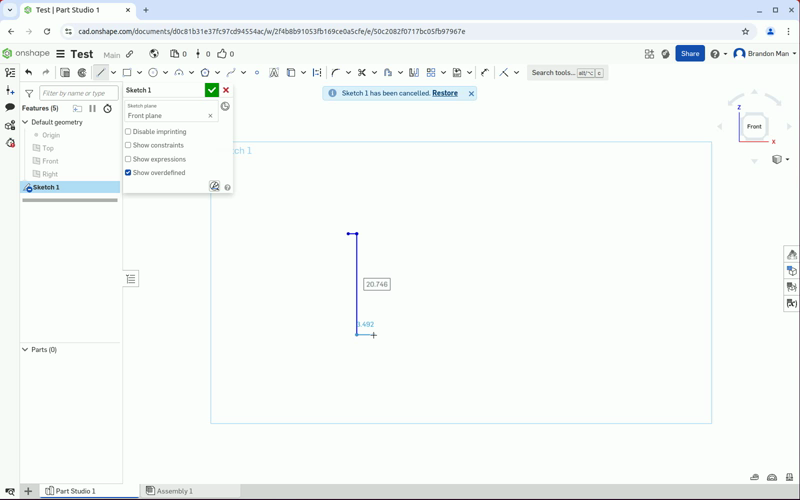
click(373, 334)
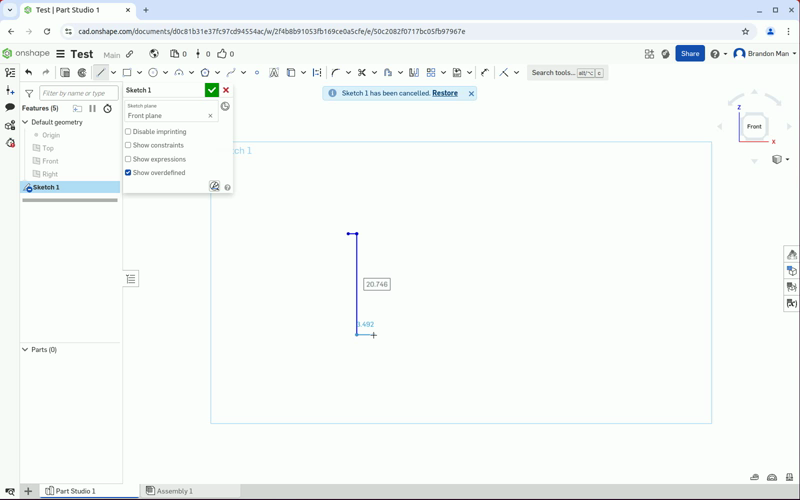
key_up(shift)
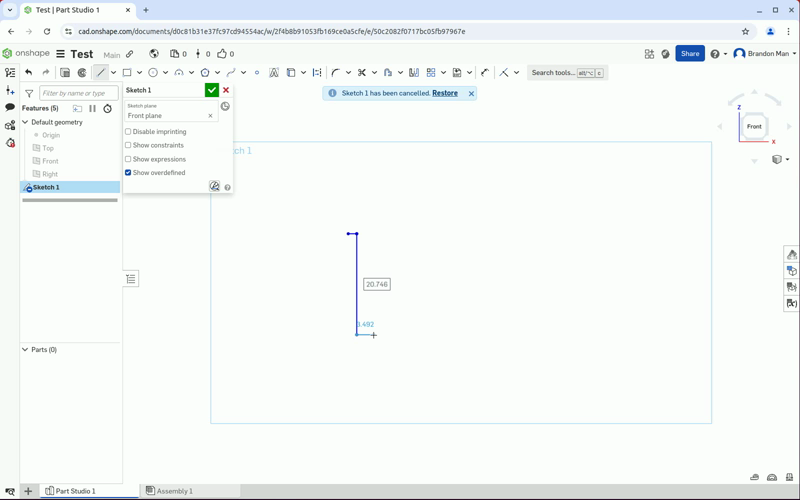
key_down(shift)
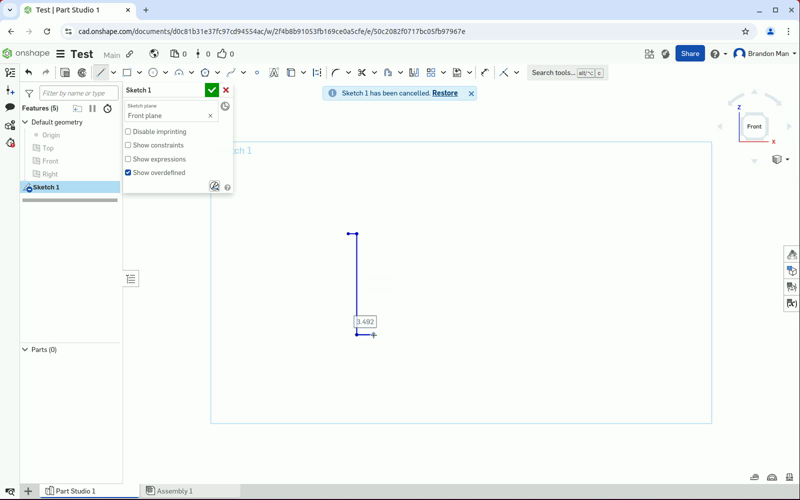
mouse_move(403, 334)
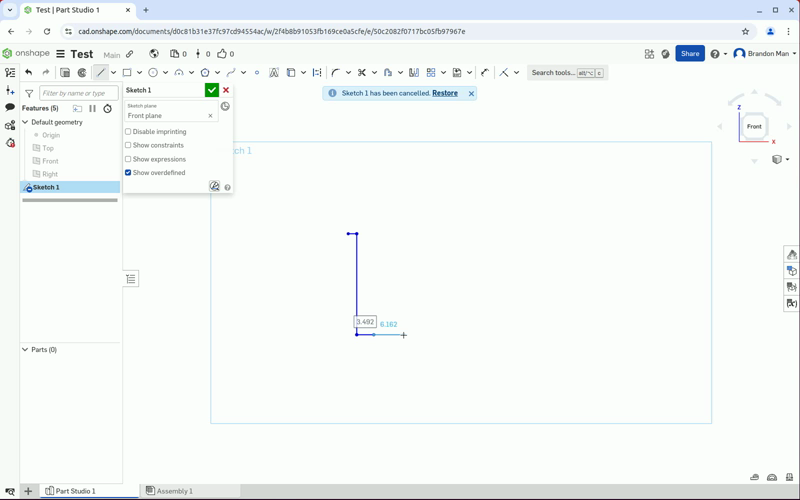
mouse_move(391, 334)
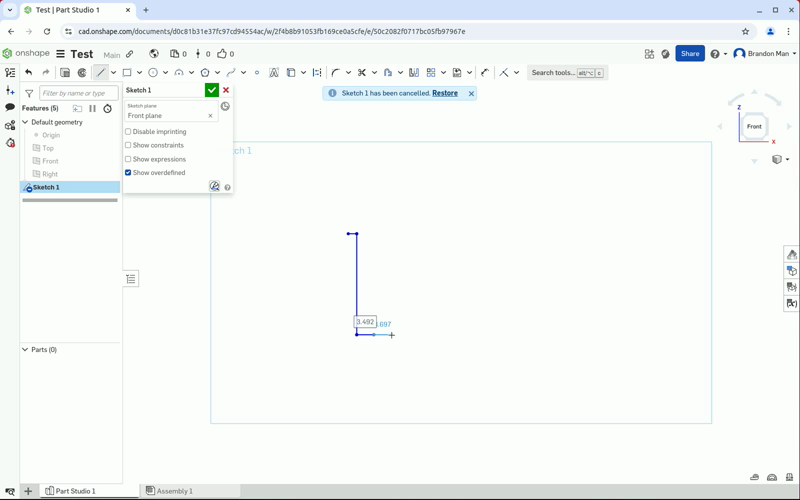
click(391, 334)
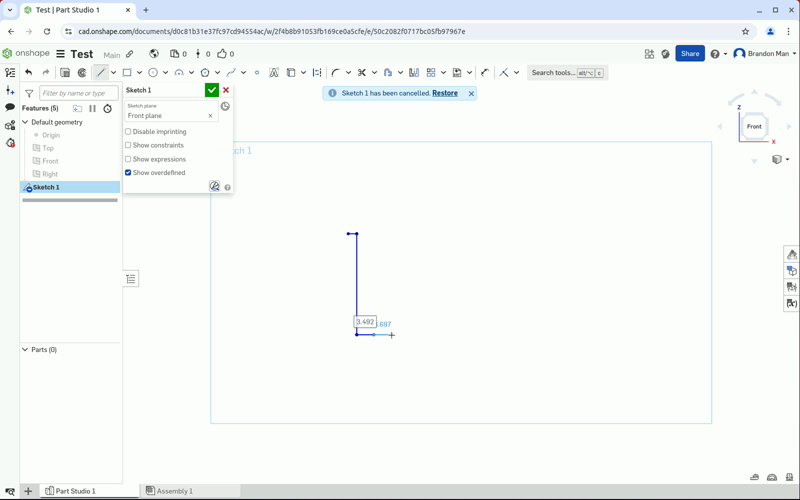
key_up(shift)
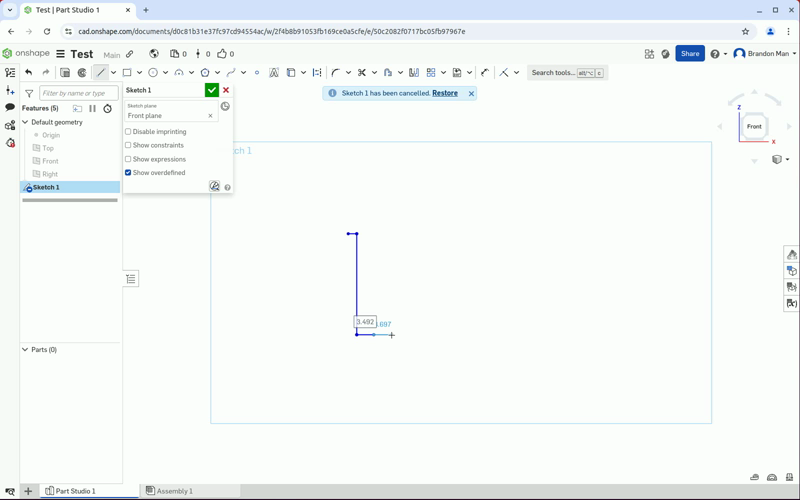
key_down(shift)
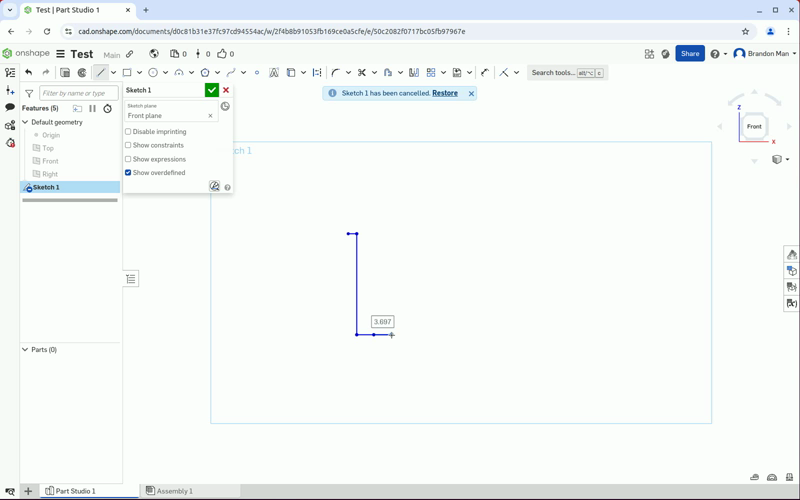
mouse_move(391, 233)
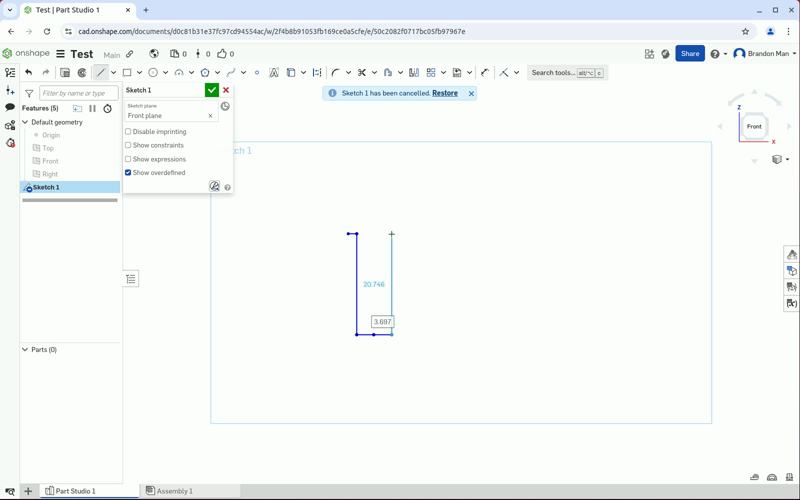
click(391, 233)
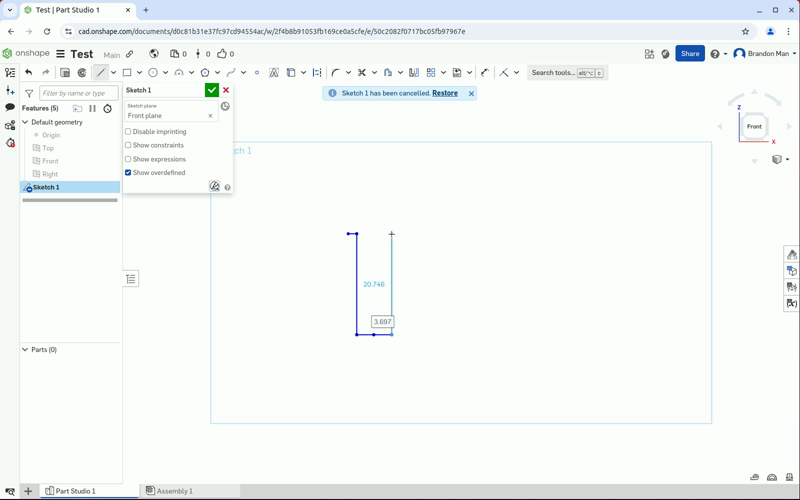
key_up(shift)
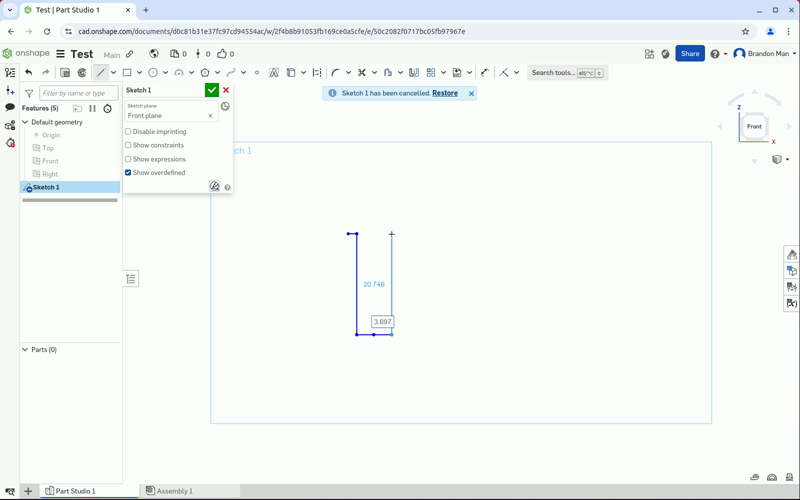
key_down(shift)
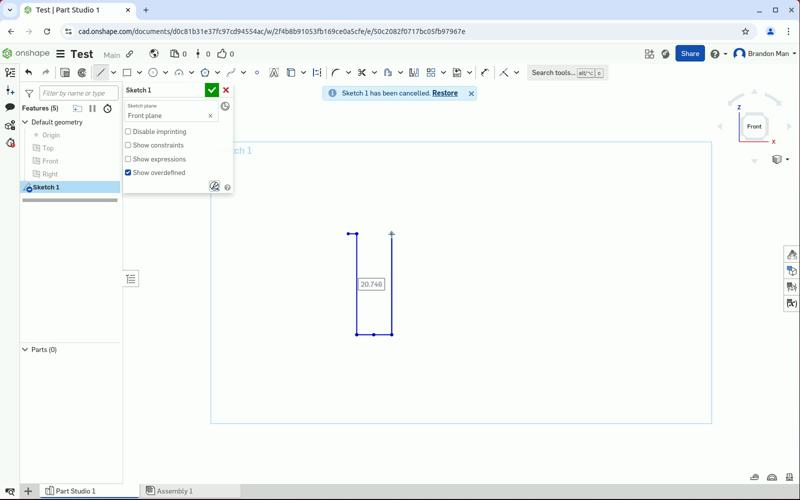
mouse_move(421, 233)
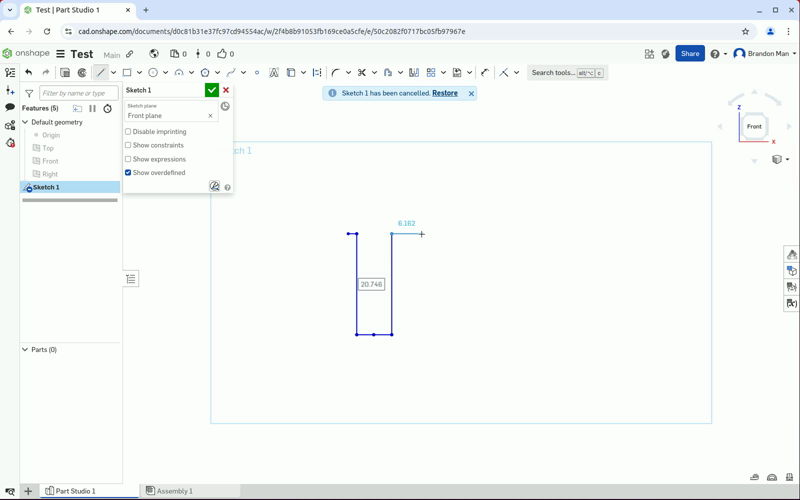
mouse_move(400, 233)
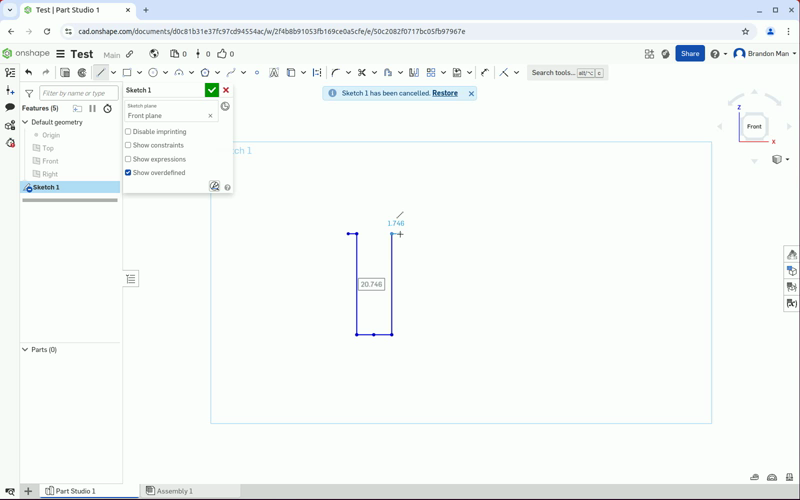
click(400, 233)
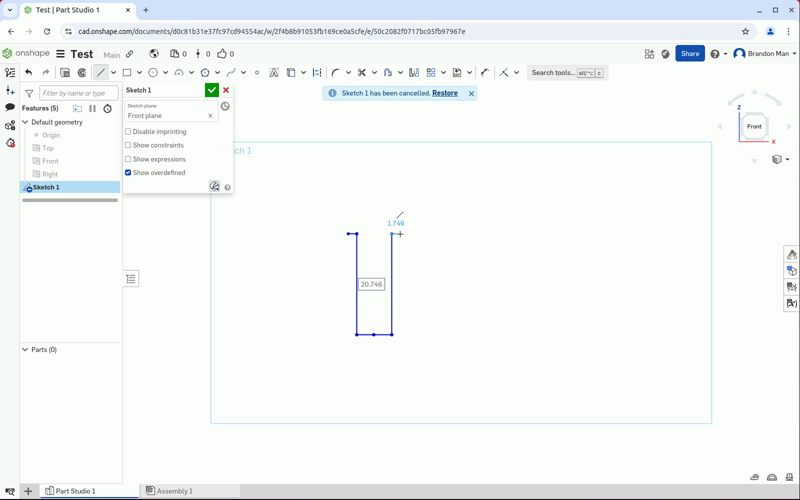
key_up(shift)
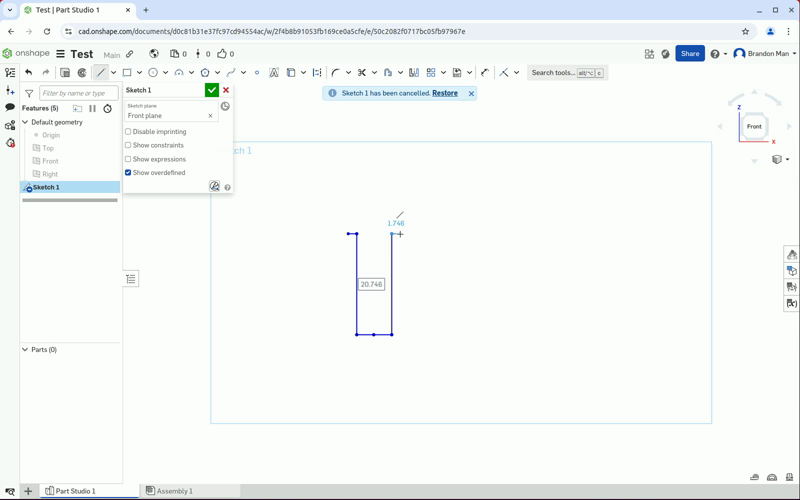
key(esc)
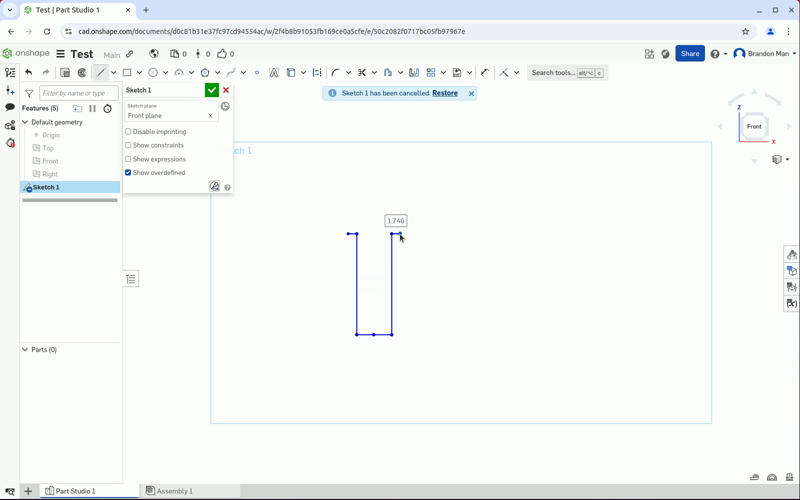
key(a)
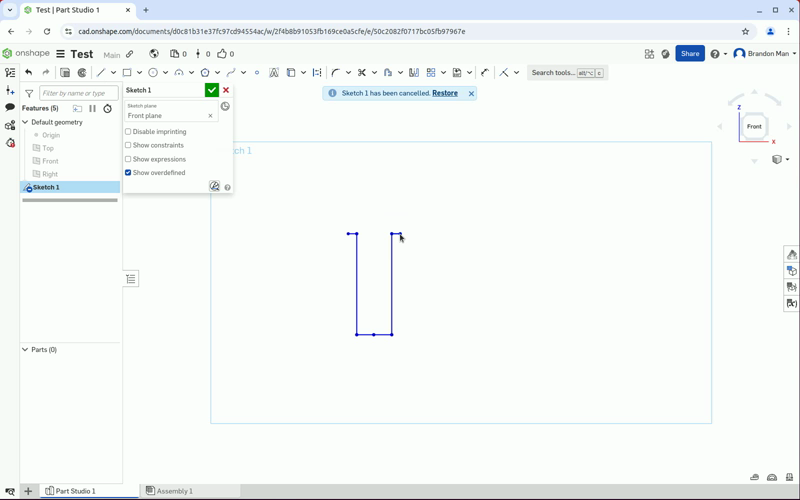
mouse_move(400, 233)
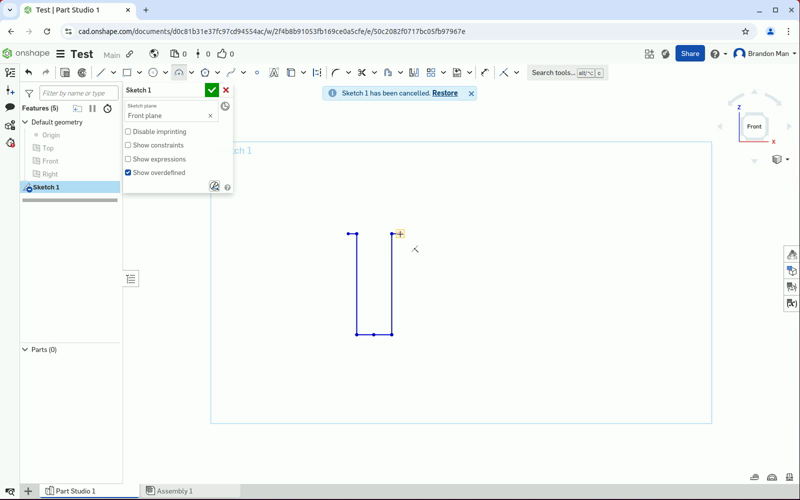
click(400, 233)
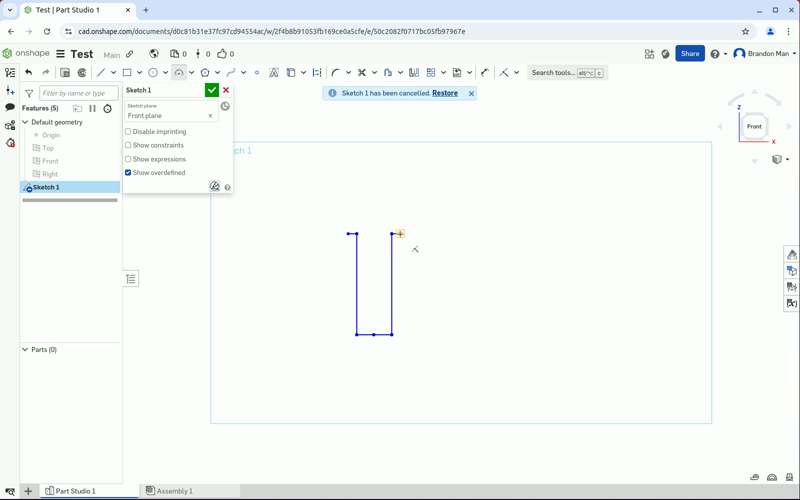
key_down(shift)
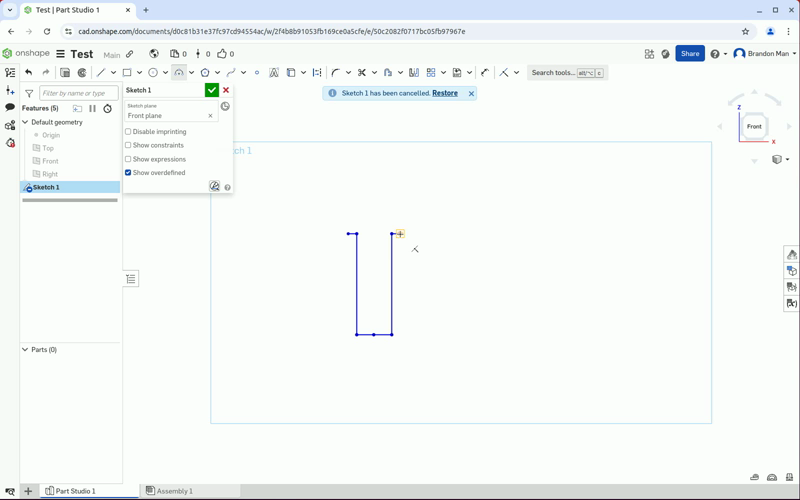
mouse_move(385, 218)
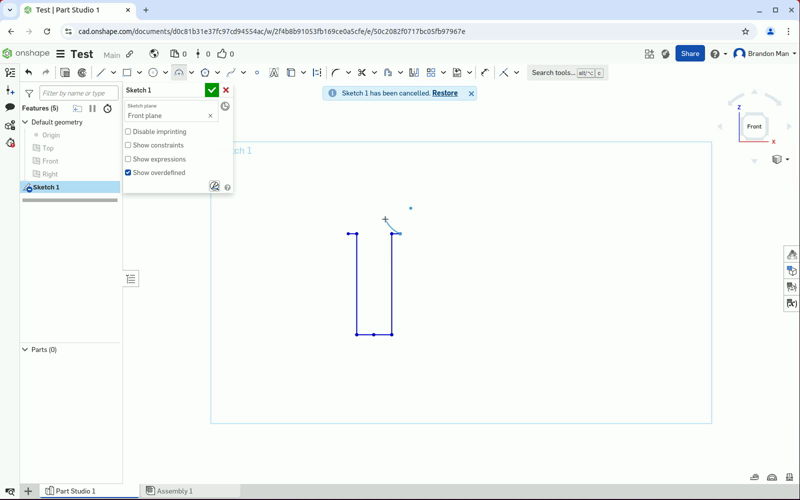
click(385, 218)
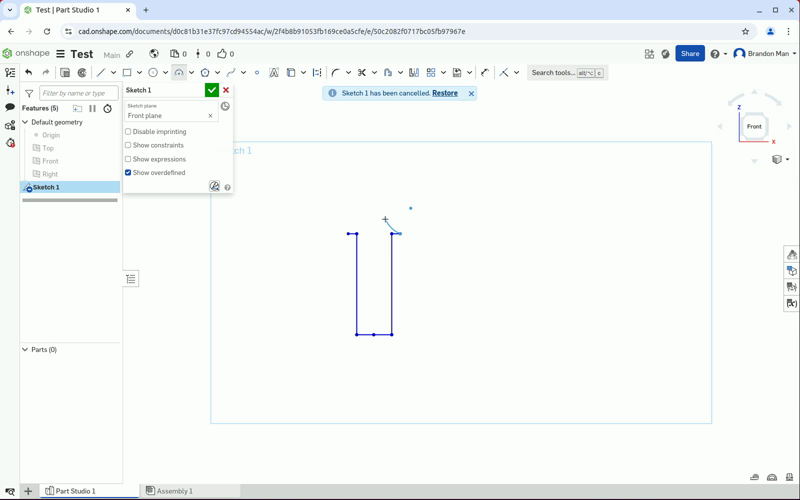
mouse_move(395, 223)
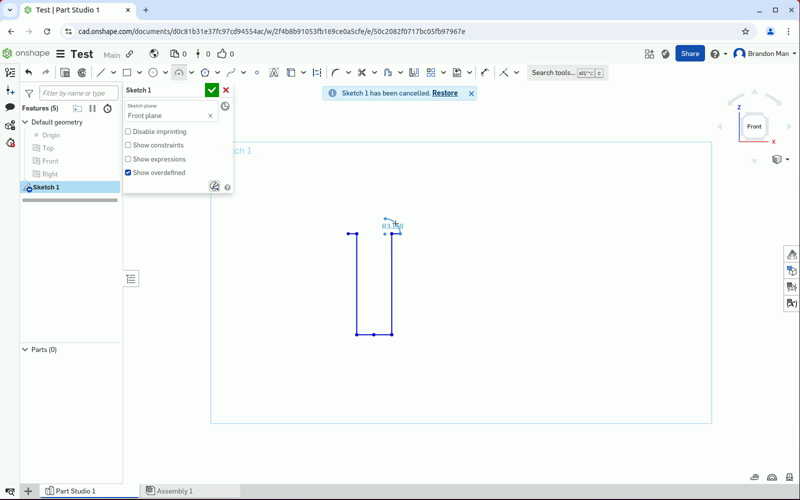
click(395, 223)
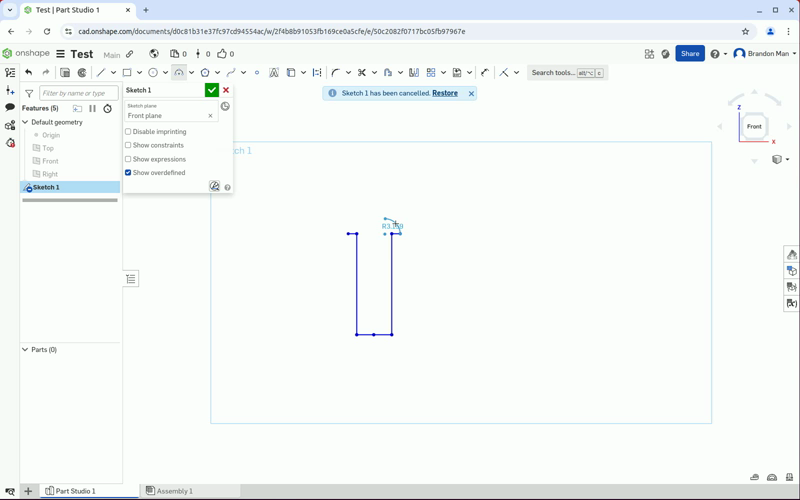
key_up(shift)
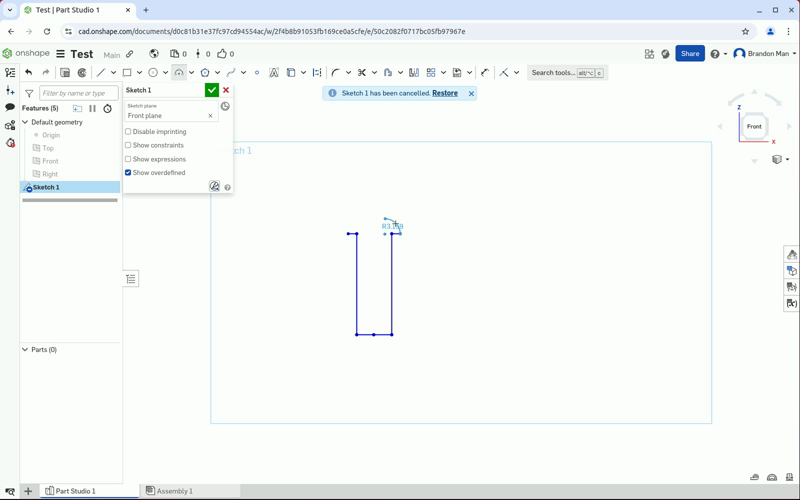
key(esc)
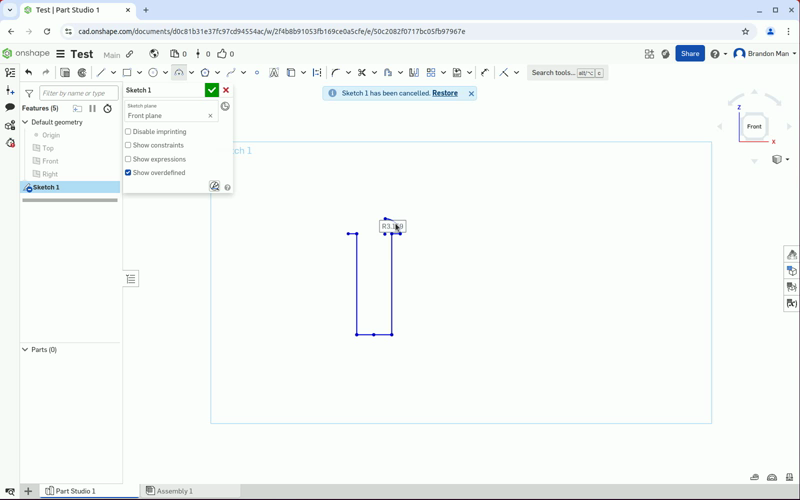
key(l)
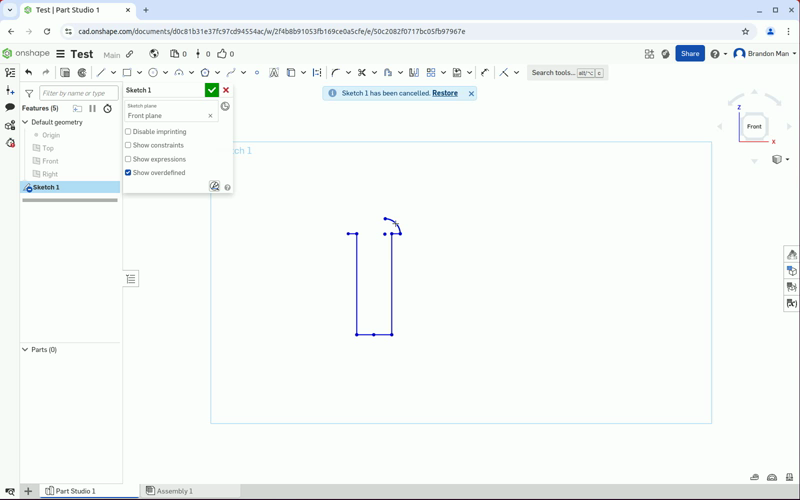
mouse_move(385, 218)
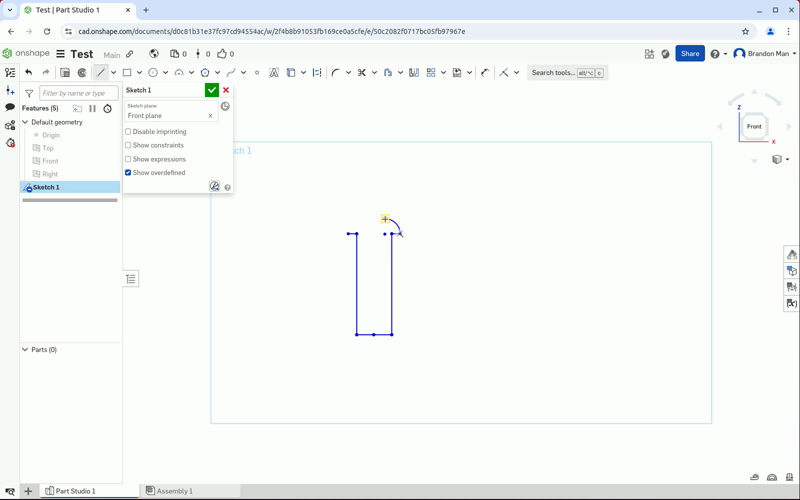
click(385, 218)
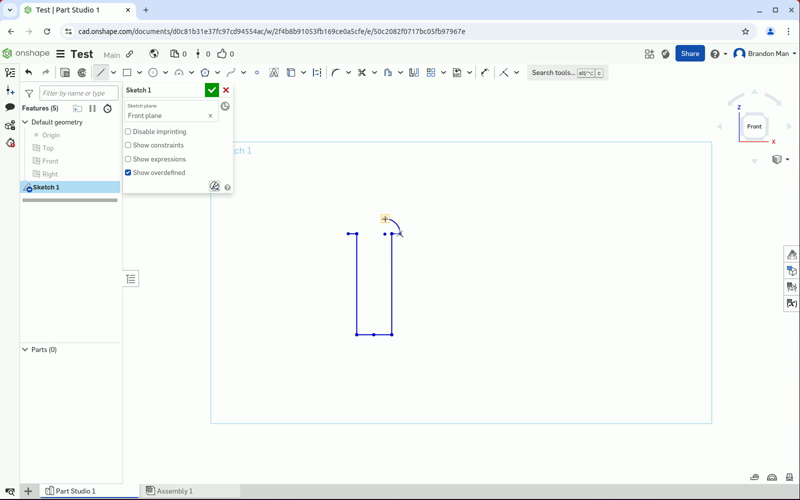
key_down(shift)
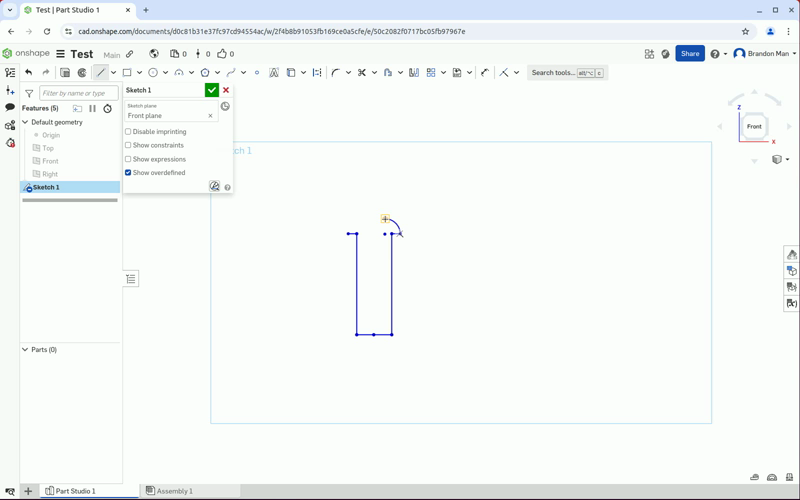
mouse_move(415, 218)
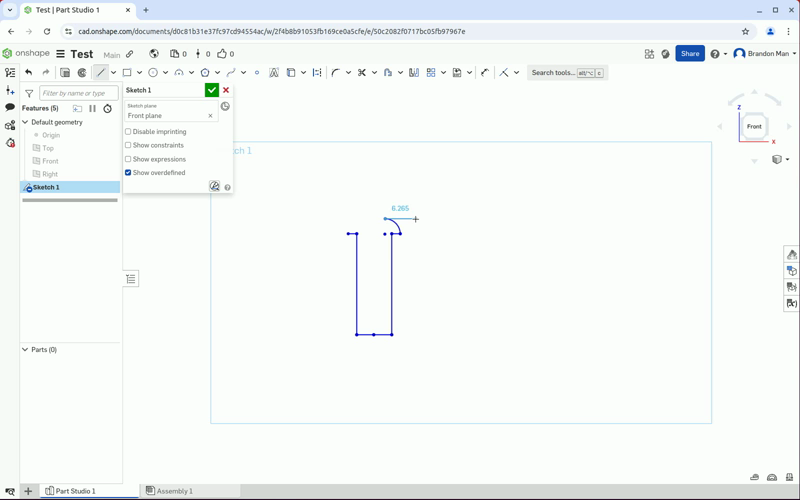
mouse_move(373, 218)
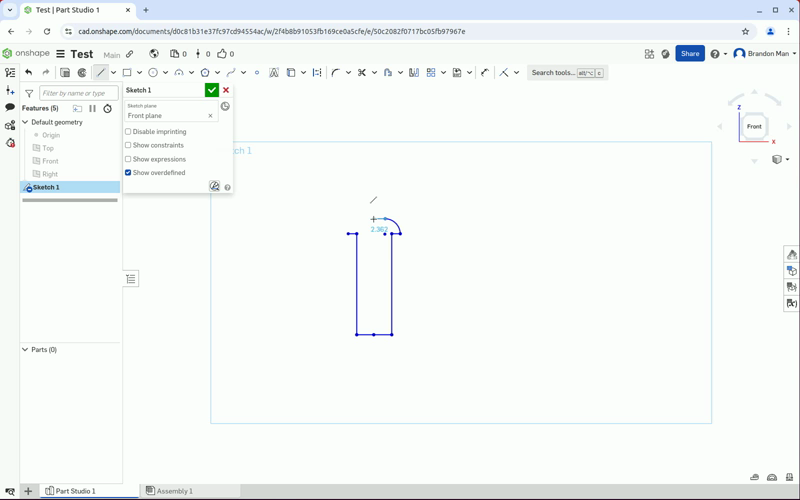
click(373, 218)
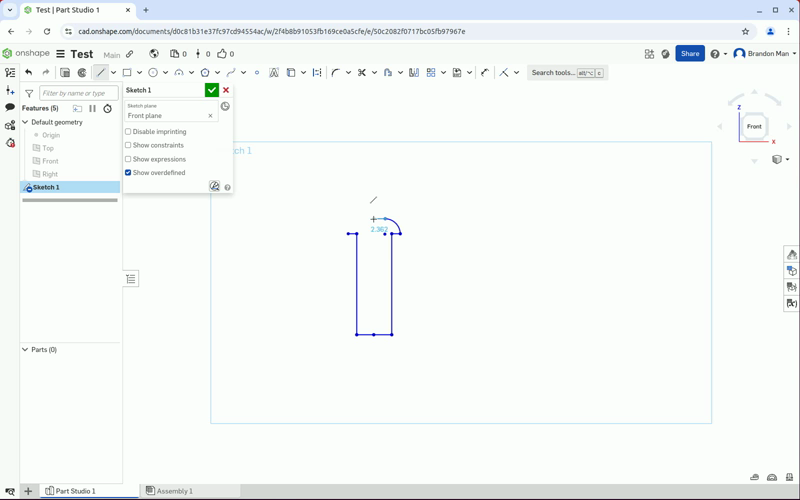
key_up(shift)
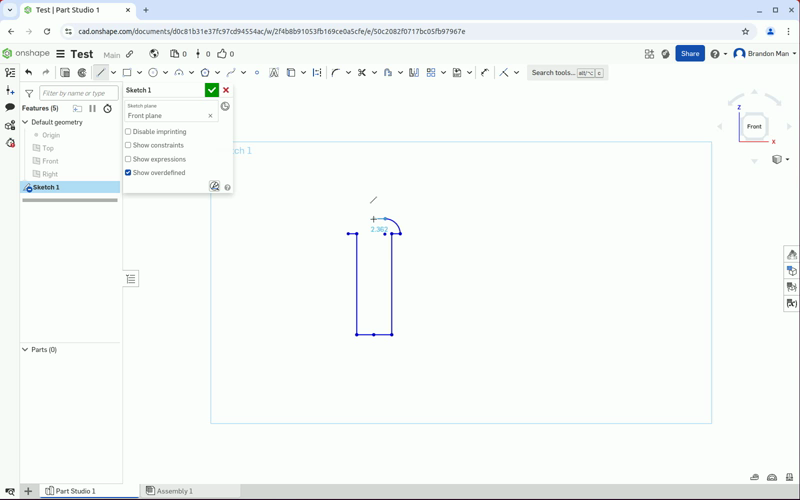
key_down(shift)
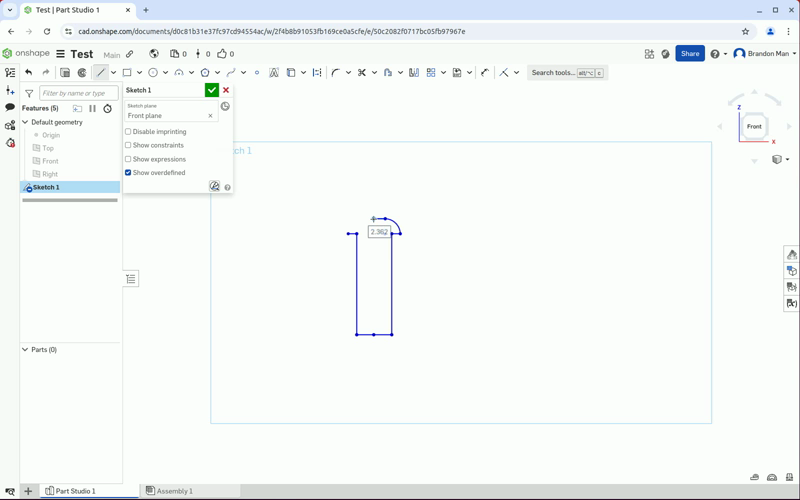
mouse_move(403, 218)
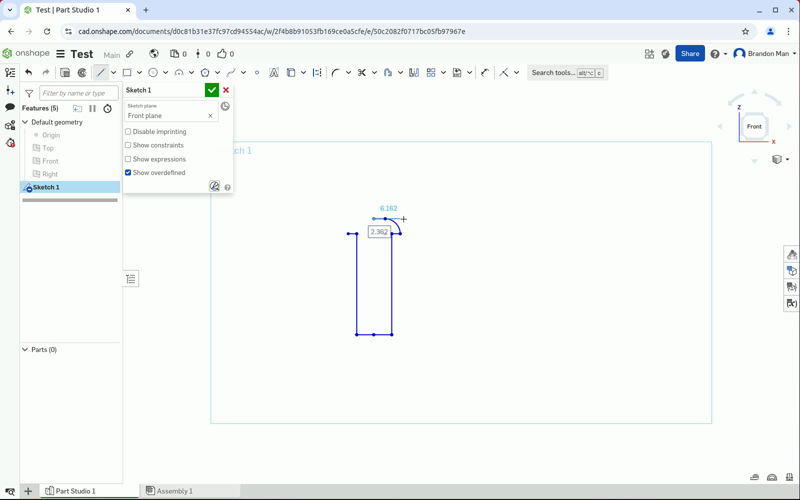
mouse_move(363, 218)
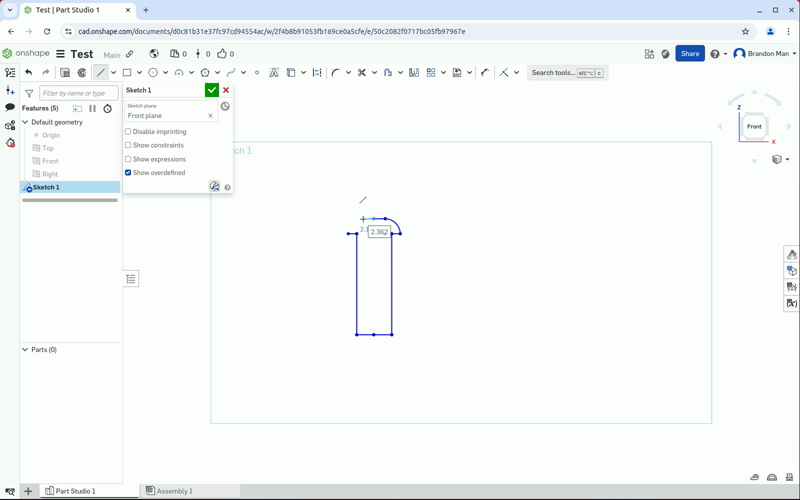
click(363, 218)
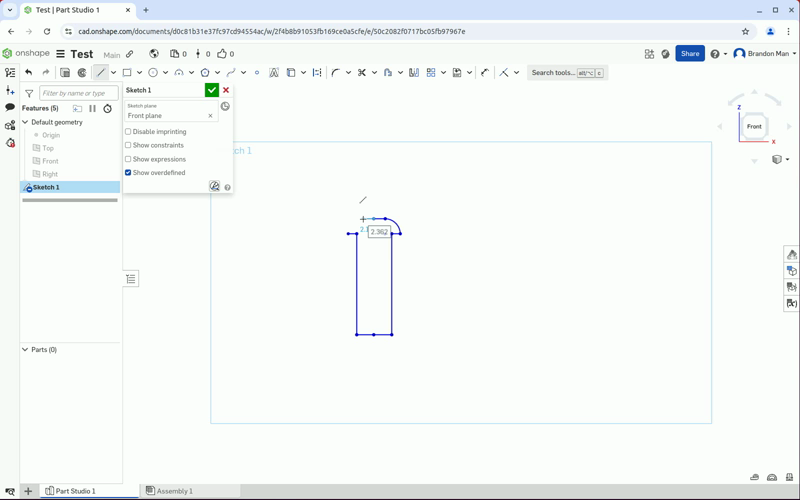
key_up(shift)
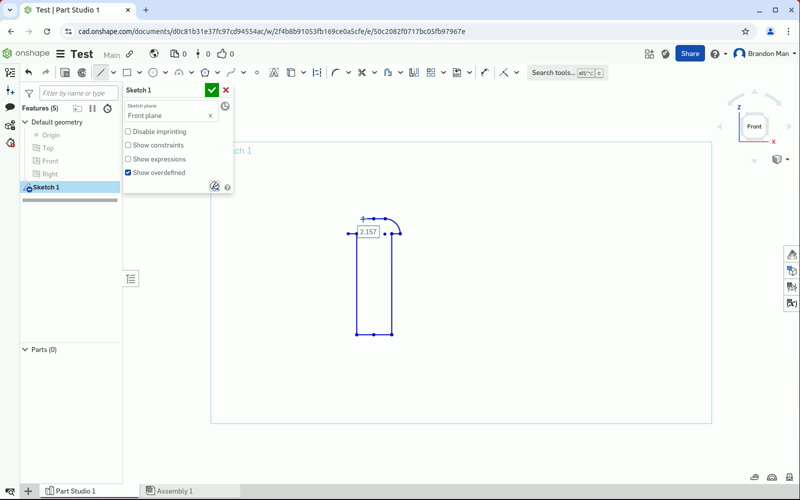
key(esc)
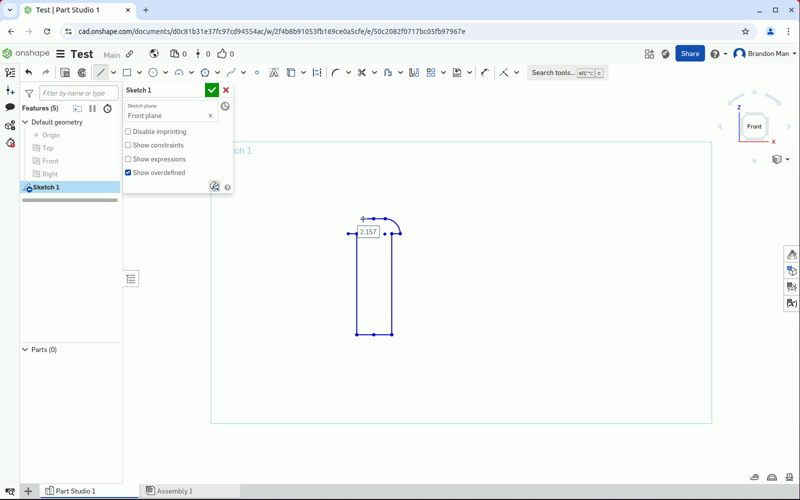
key(a)
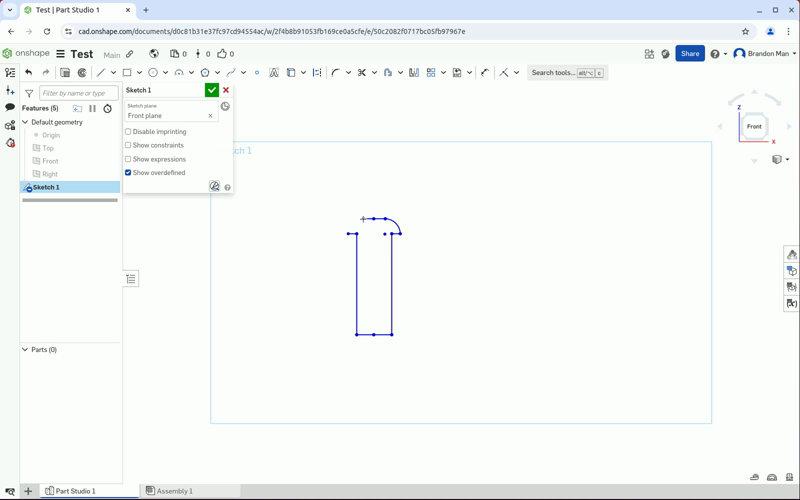
mouse_move(363, 218)
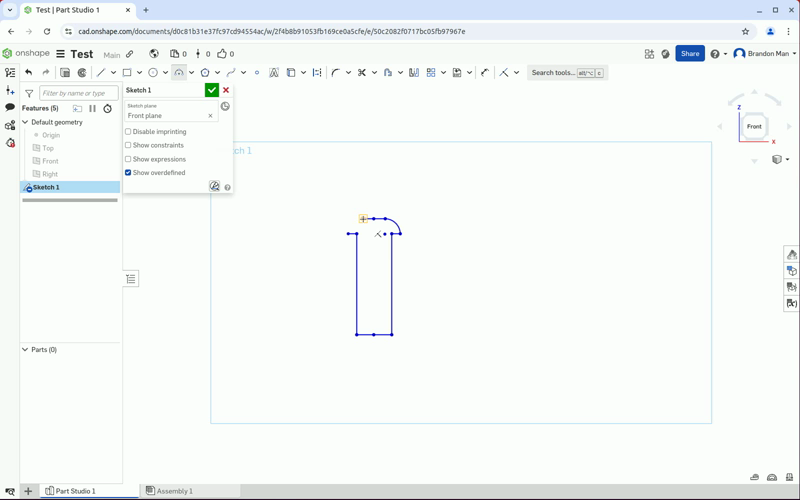
click(363, 218)
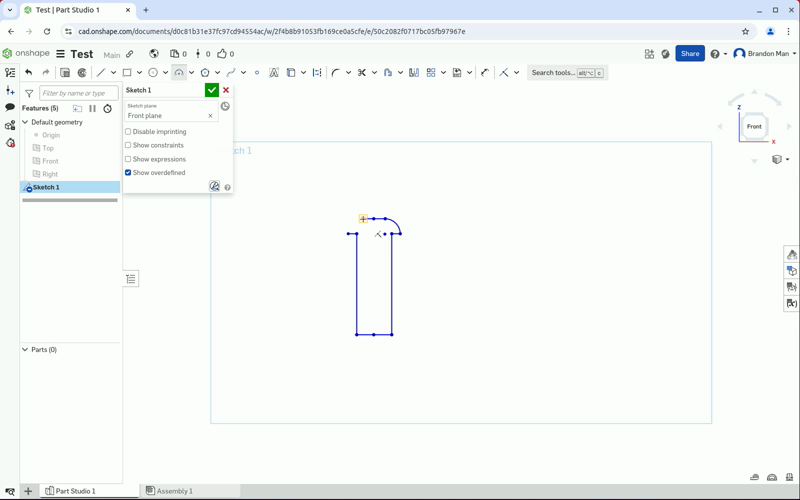
mouse_move(348, 233)
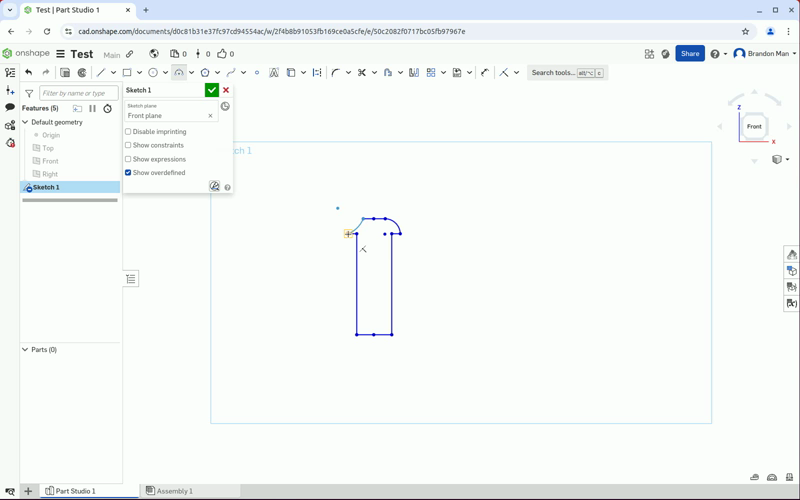
click(348, 233)
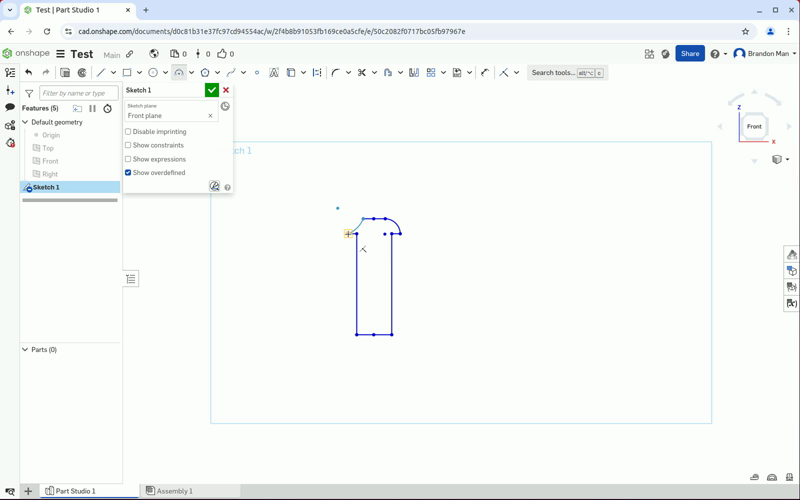
key_down(shift)
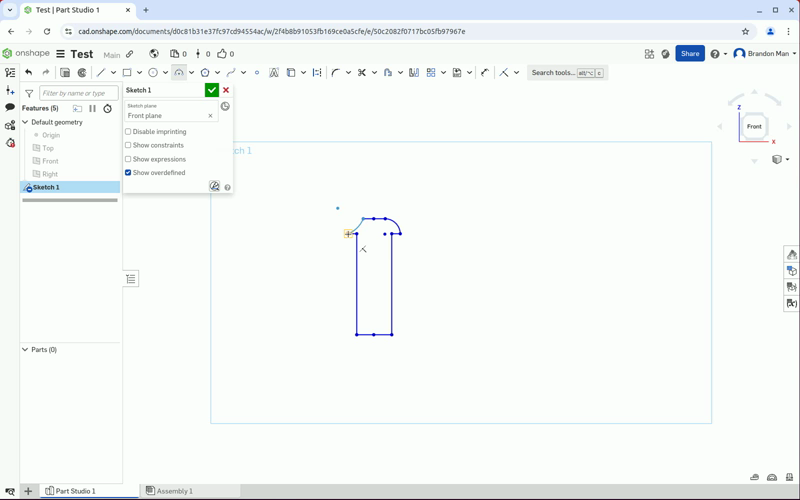
mouse_move(352, 223)
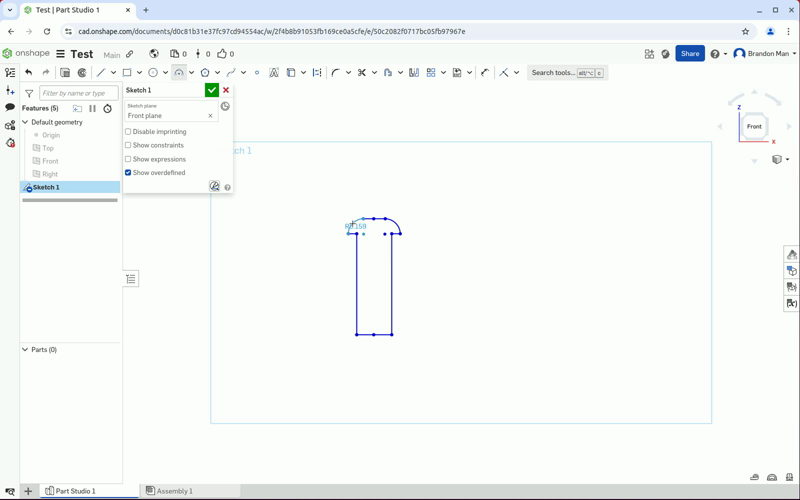
click(352, 223)
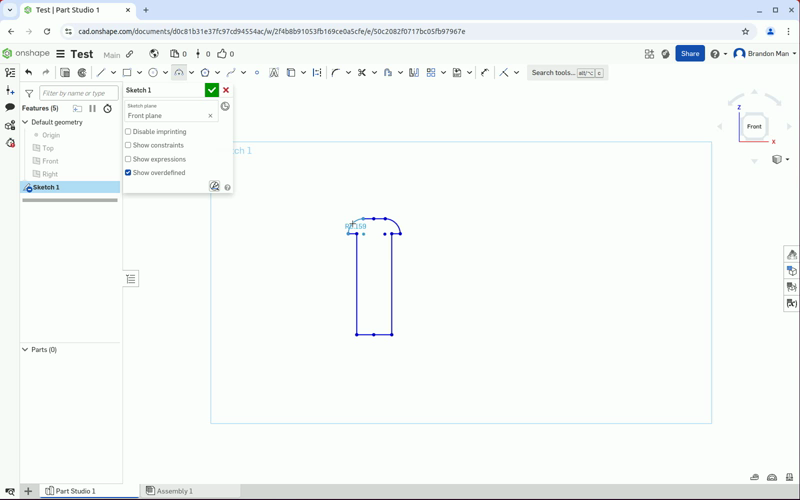
key_up(shift)
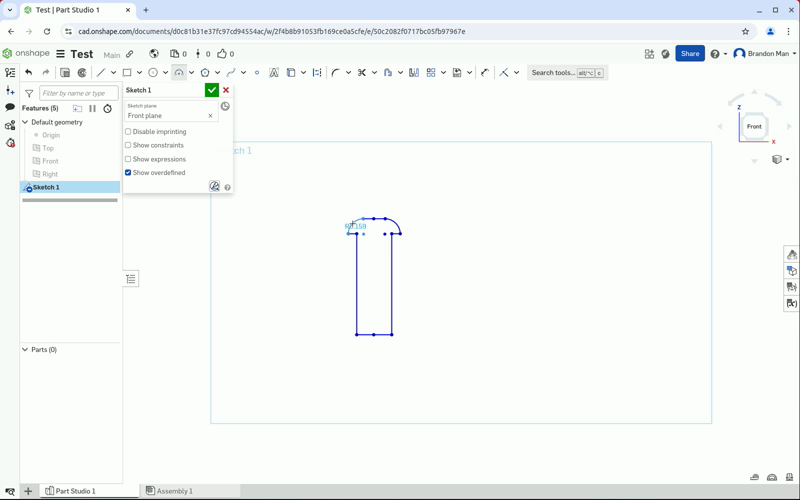
key(esc)
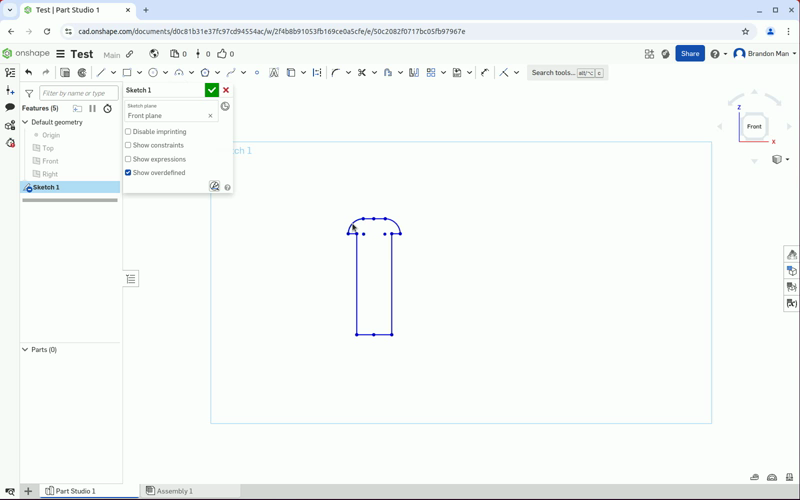
mouse_move(374, 308)
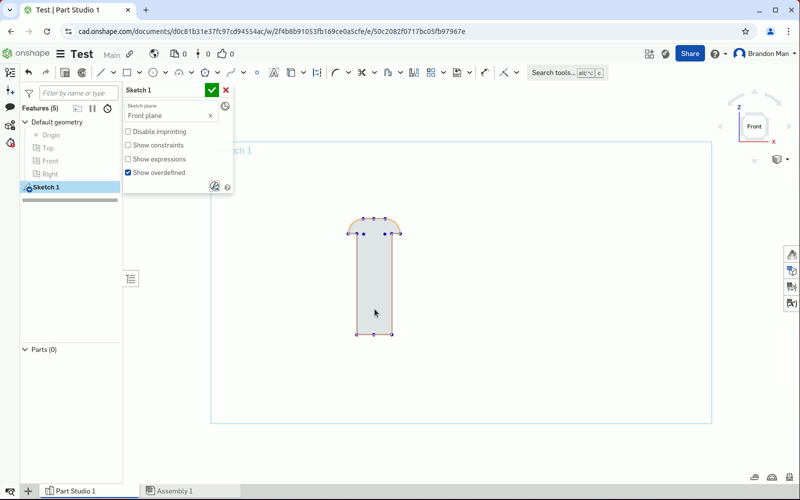
scroll(6)
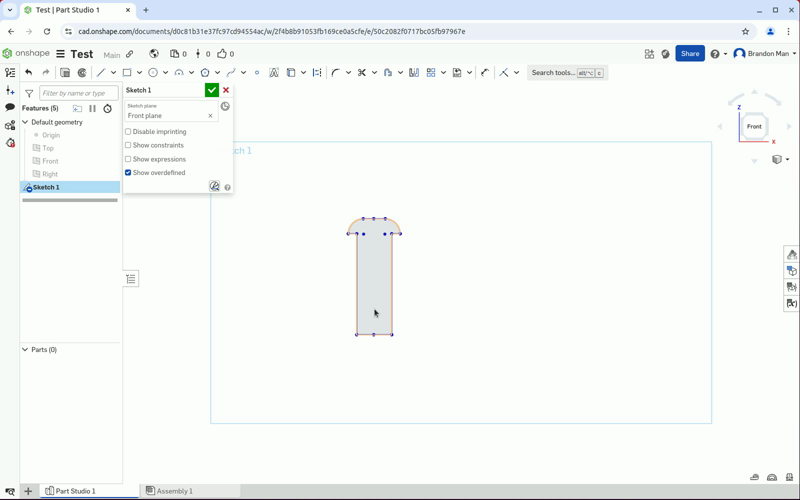
scroll(6)
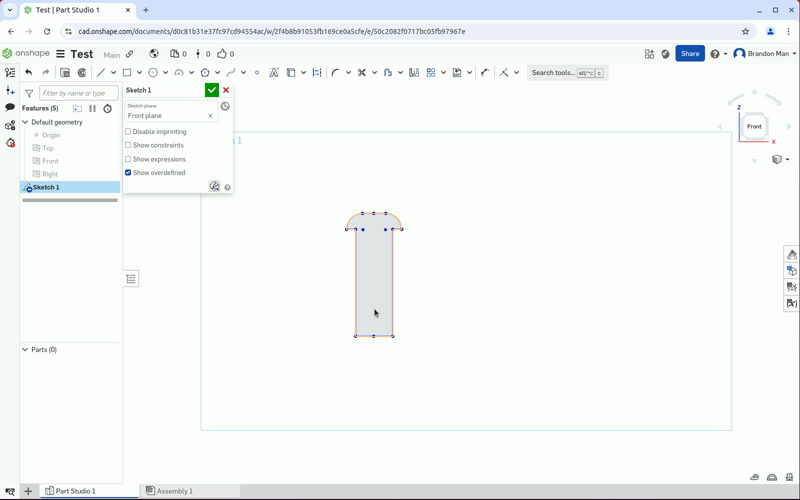
scroll(6)
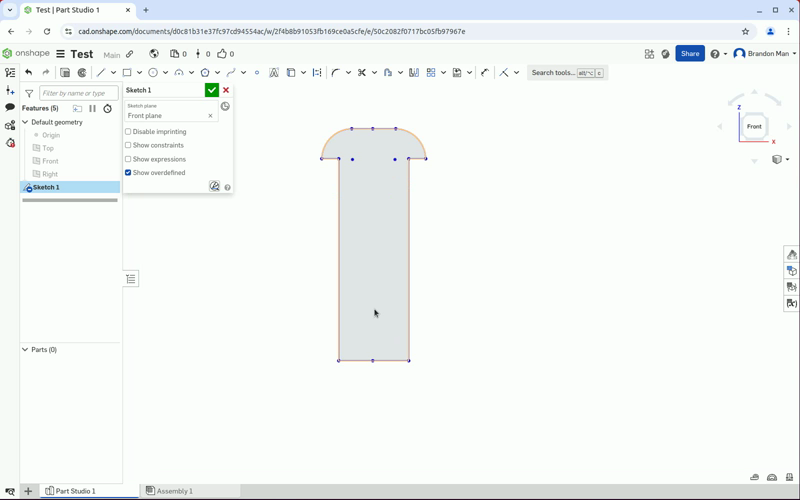
scroll(6)
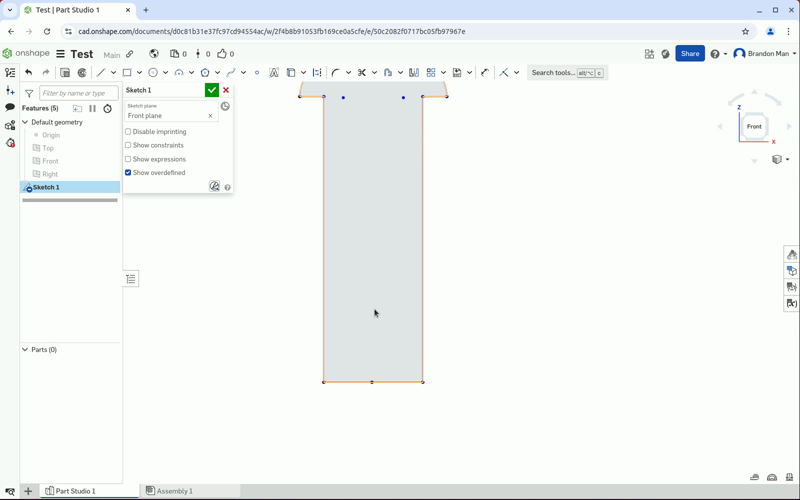
scroll(6)
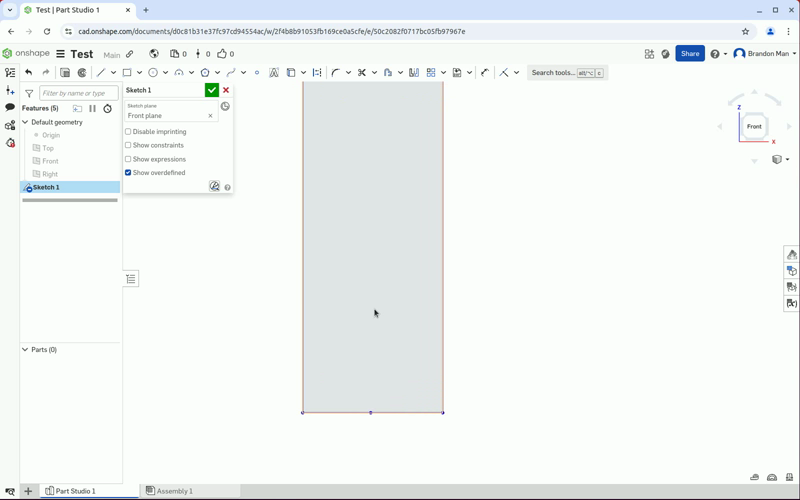
scroll(6)
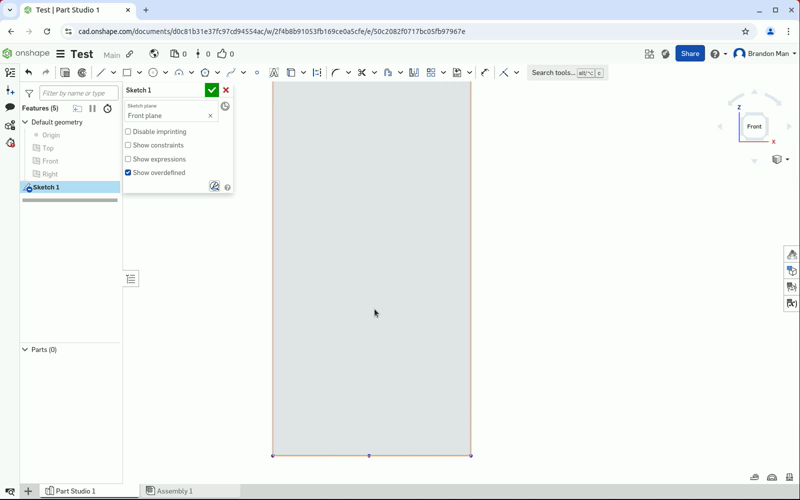
scroll(6)
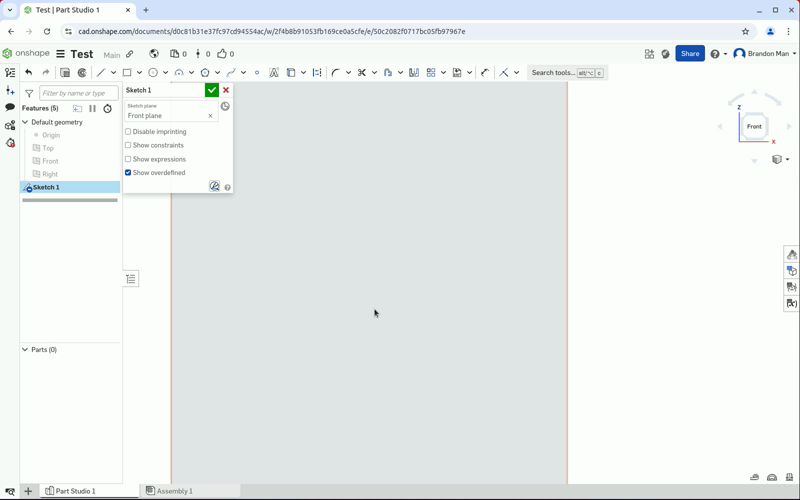
click(374, 308)
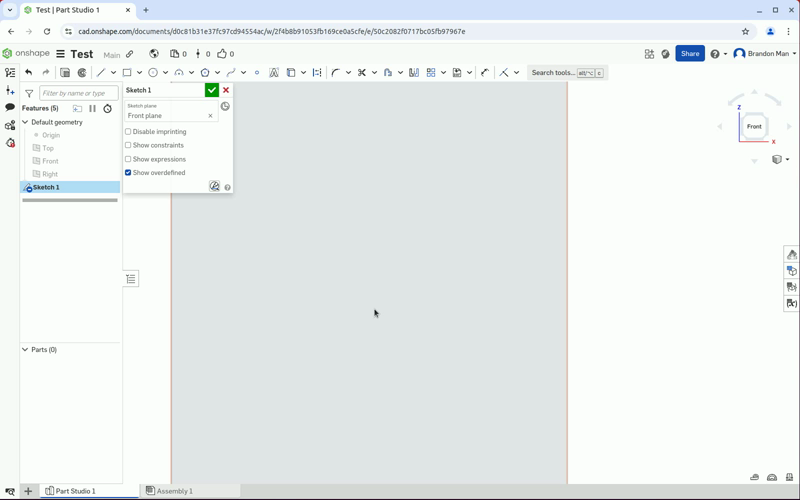
scroll(-6)
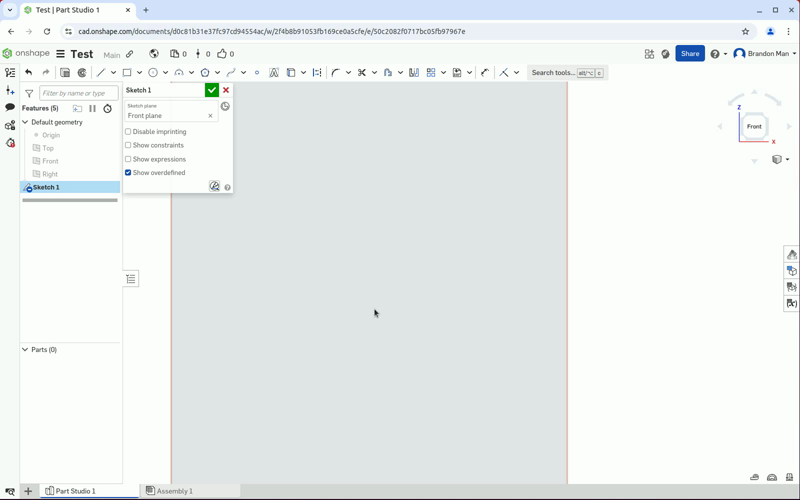
scroll(-6)
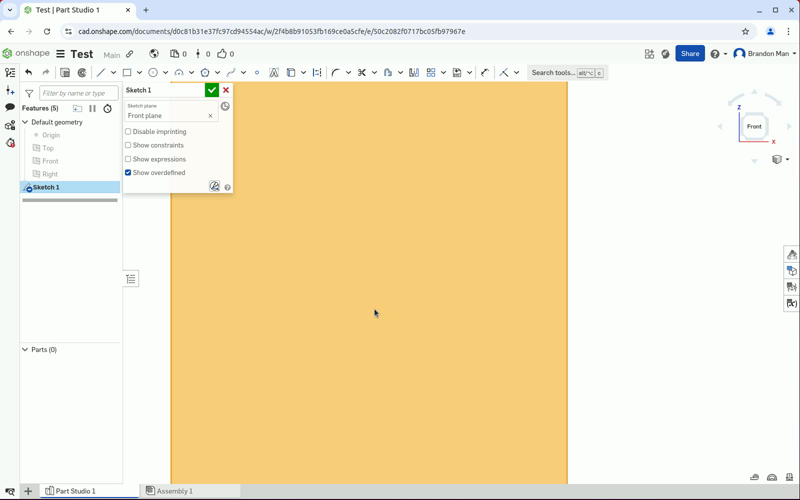
scroll(-6)
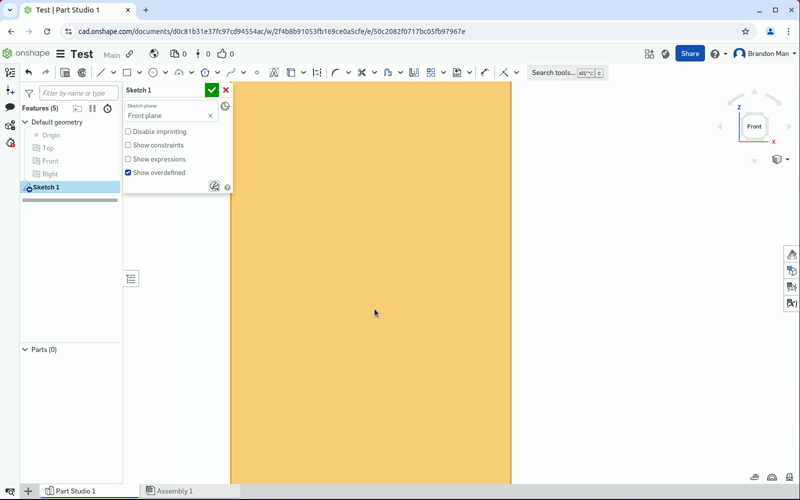
scroll(-6)
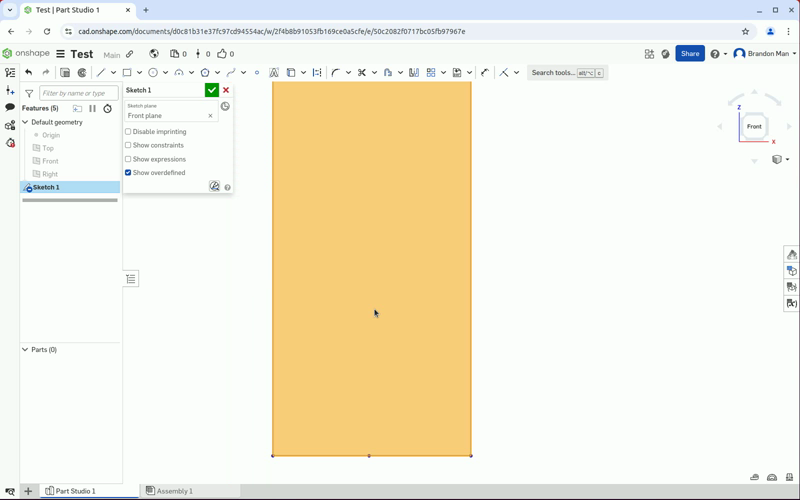
scroll(-6)
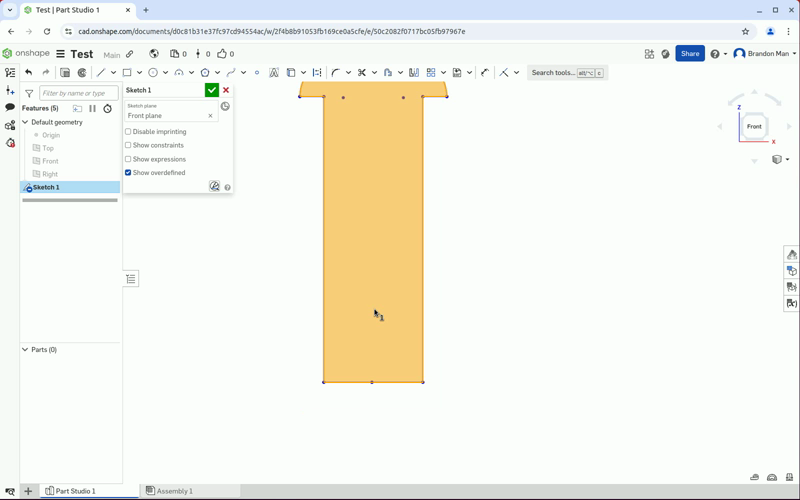
scroll(-6)
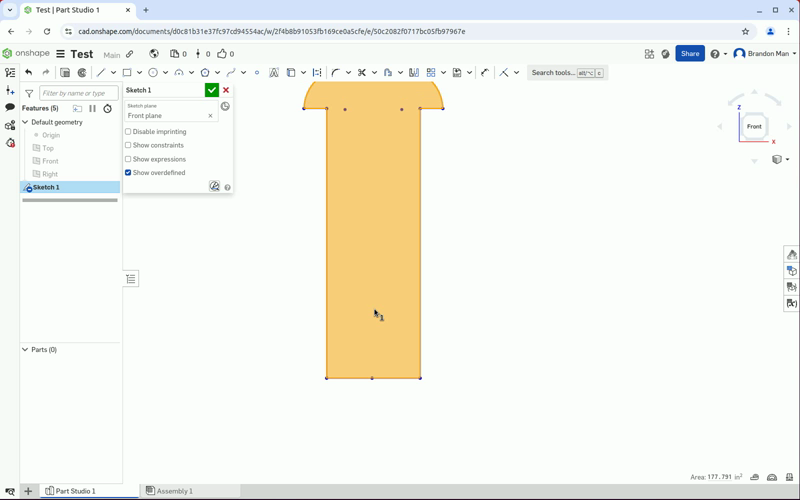
scroll(-6)
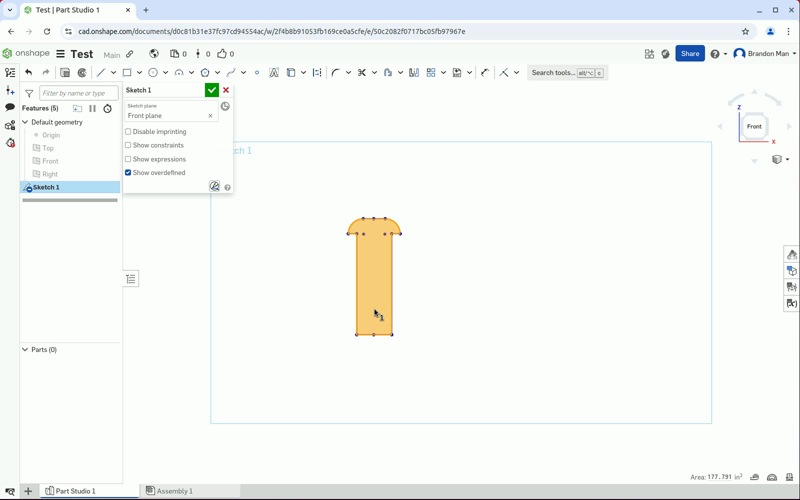
mouse_move(73, 352)
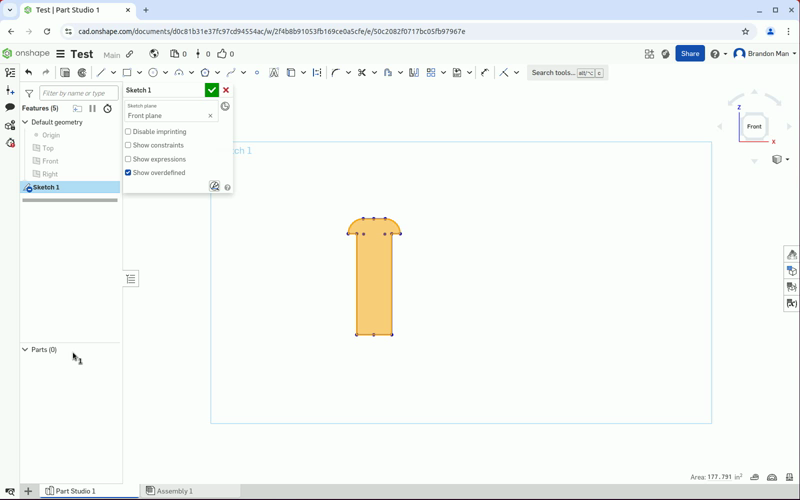
key(shift+y)
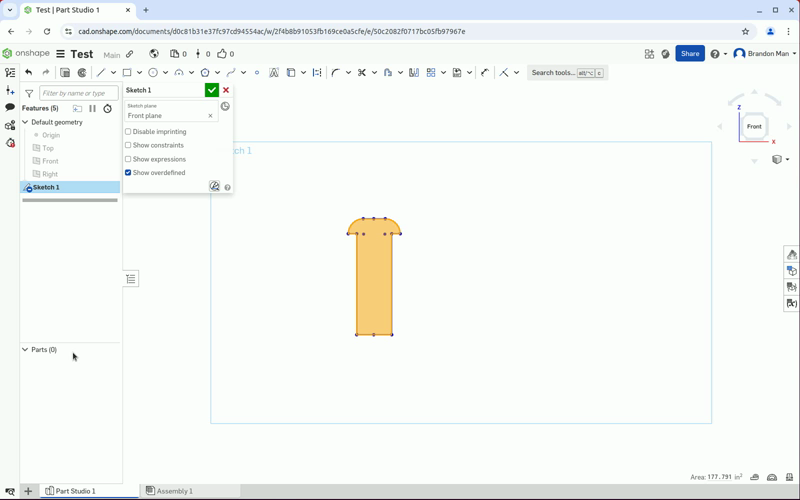
key(shift+e)
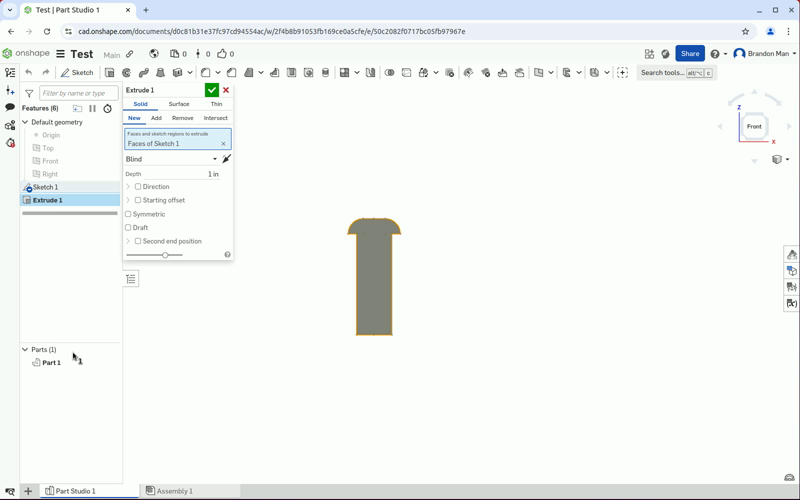
mouse_move(143, 106)
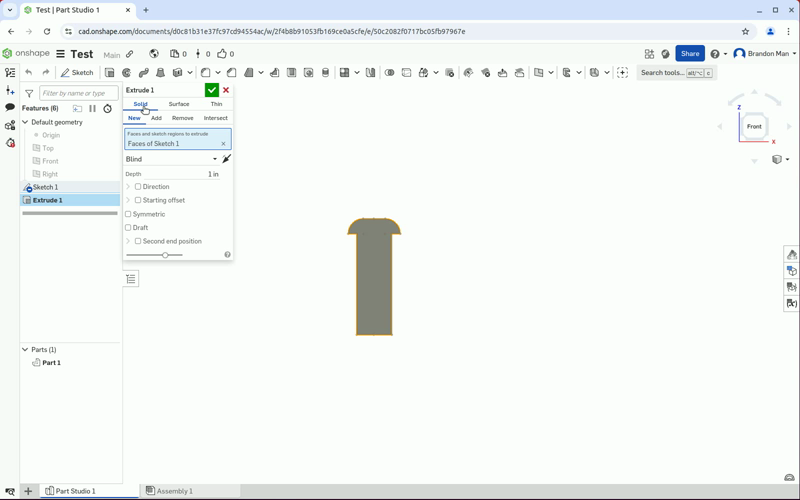
click(143, 106)
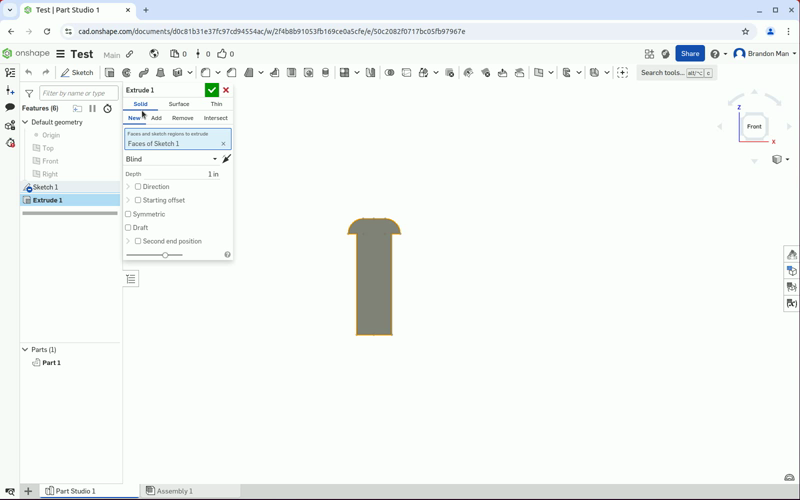
mouse_move(137, 120)
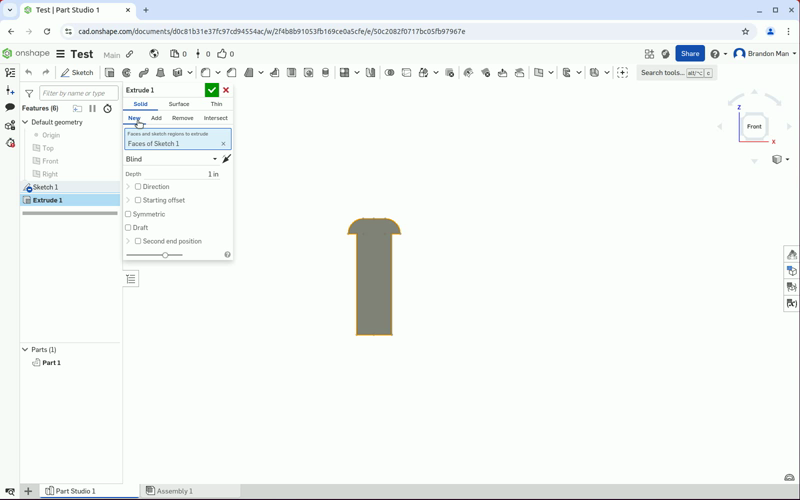
click(137, 120)
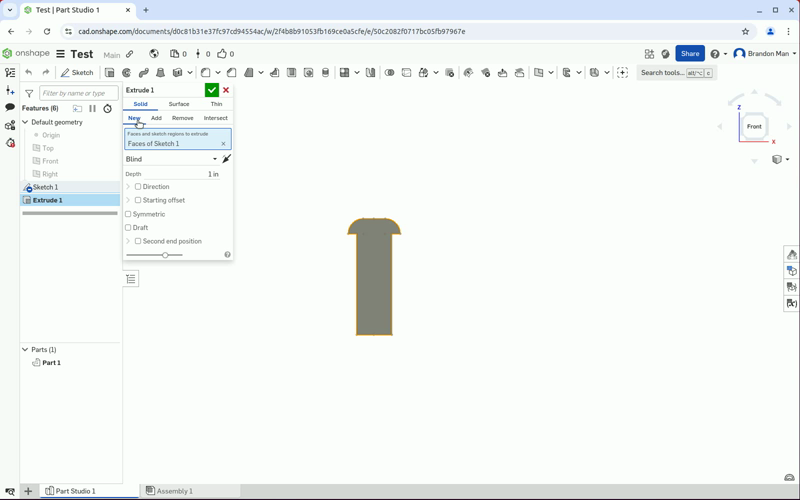
key(tab, 4)
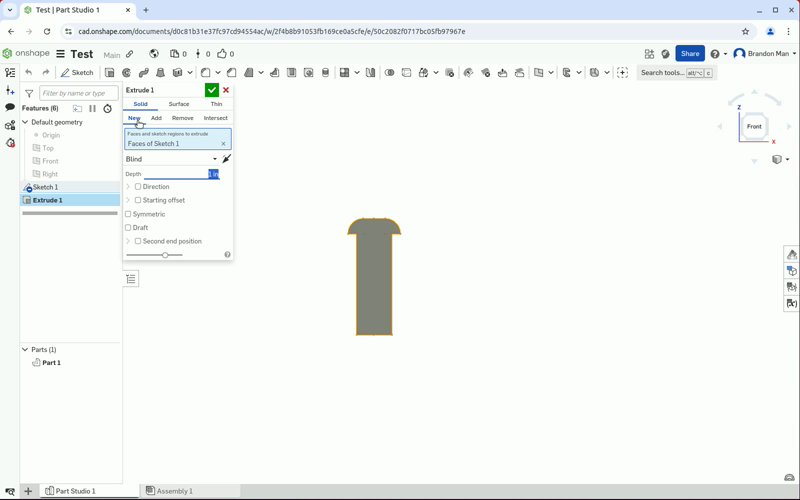
text(1.685)
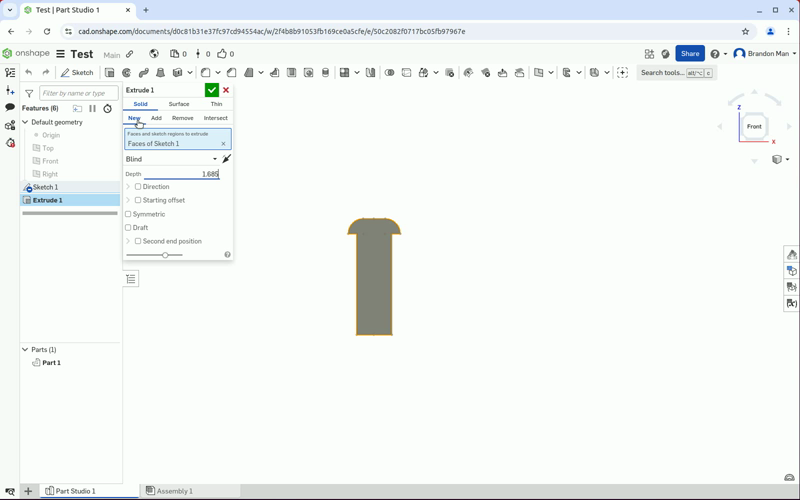
key(enter)
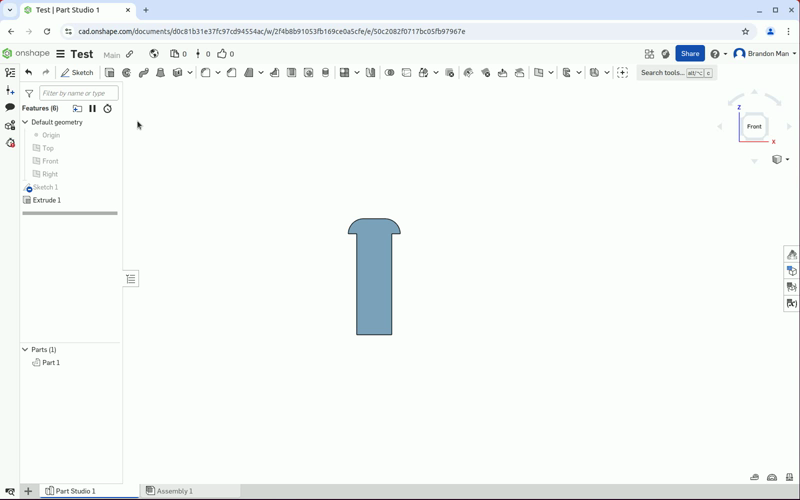
key(shift+h)
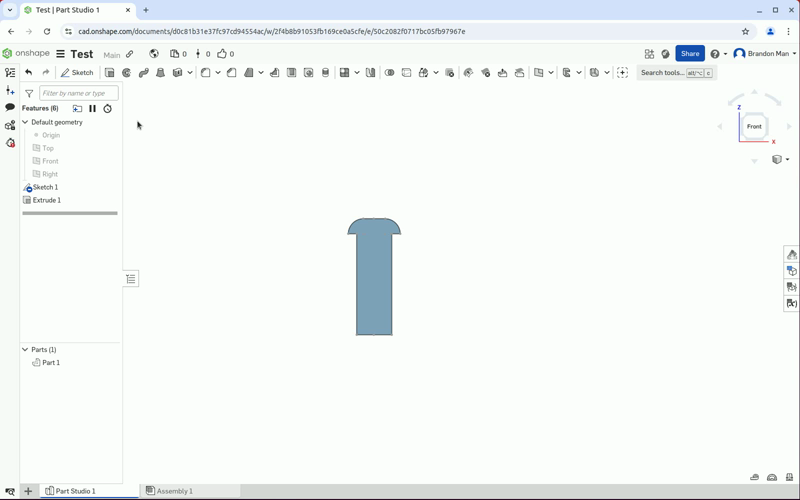
key(shift+h)
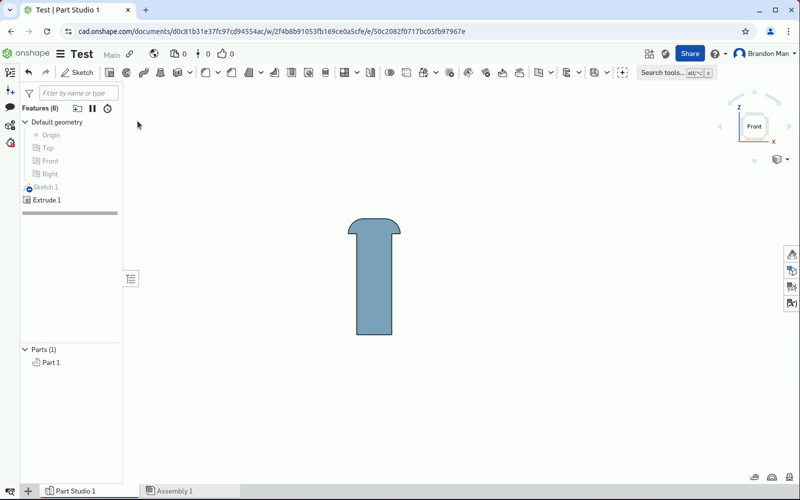
mouse_move(73, 189)
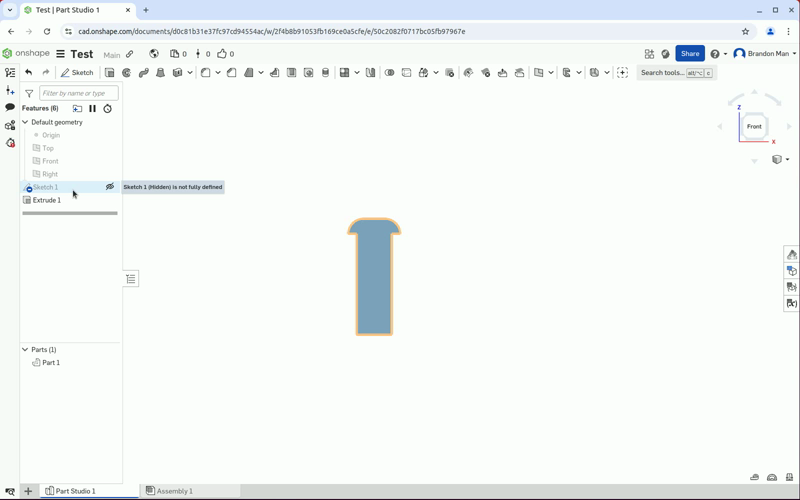
click(73, 189)
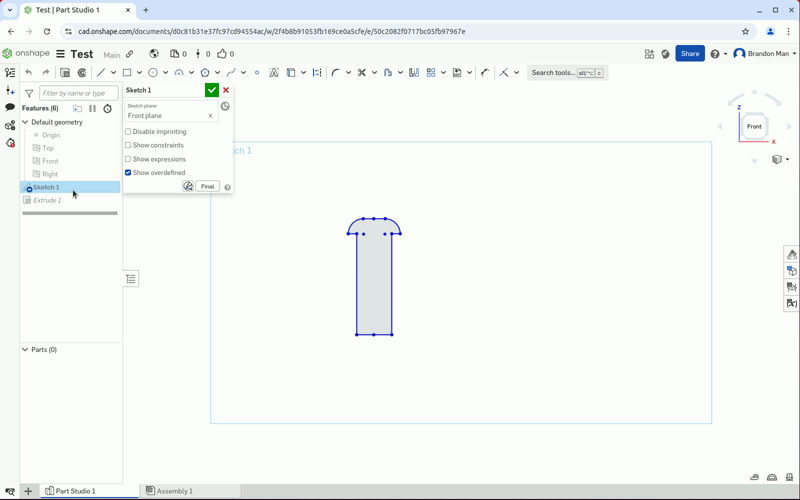
mouse_move(229, 92)
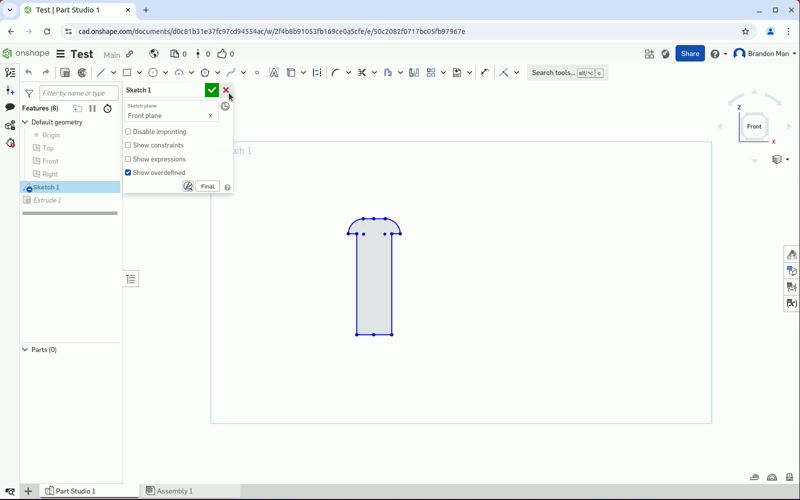
click(229, 92)
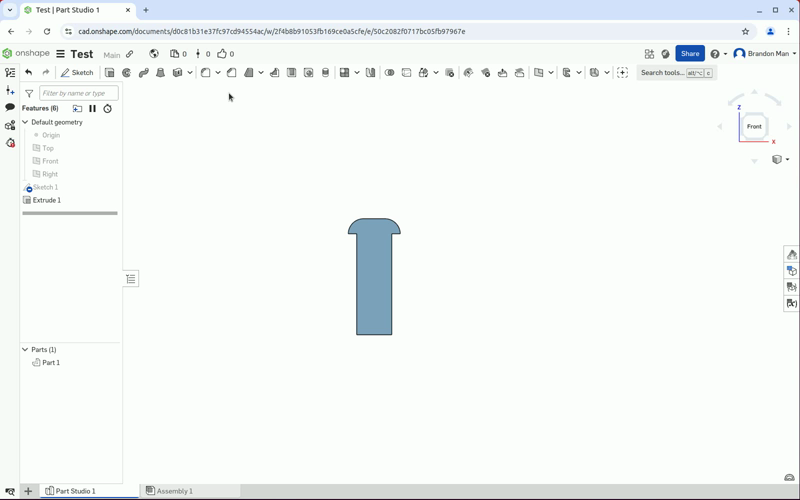
mouse_move(73, 352)
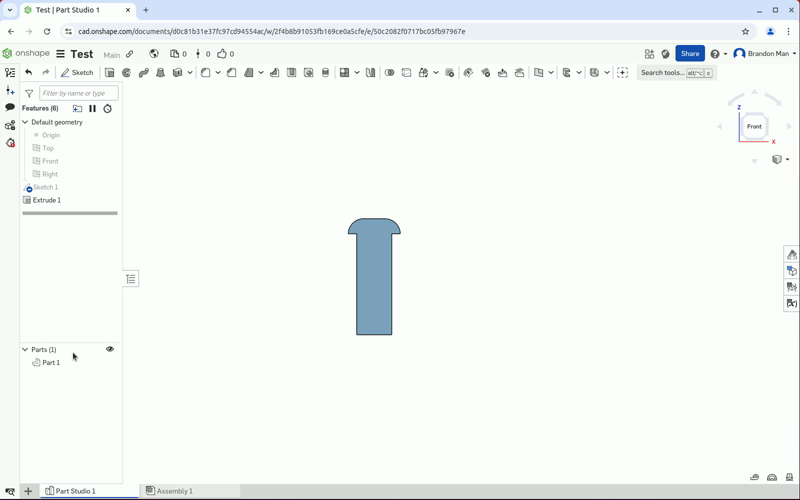
key(y)
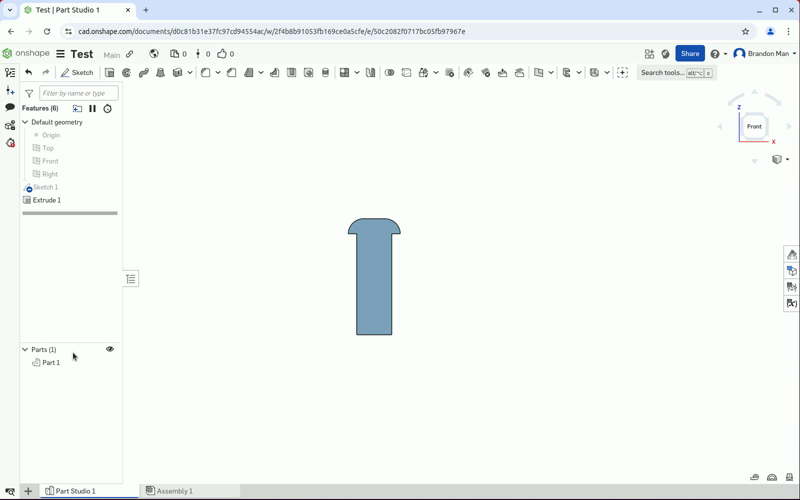
key(shift+p)
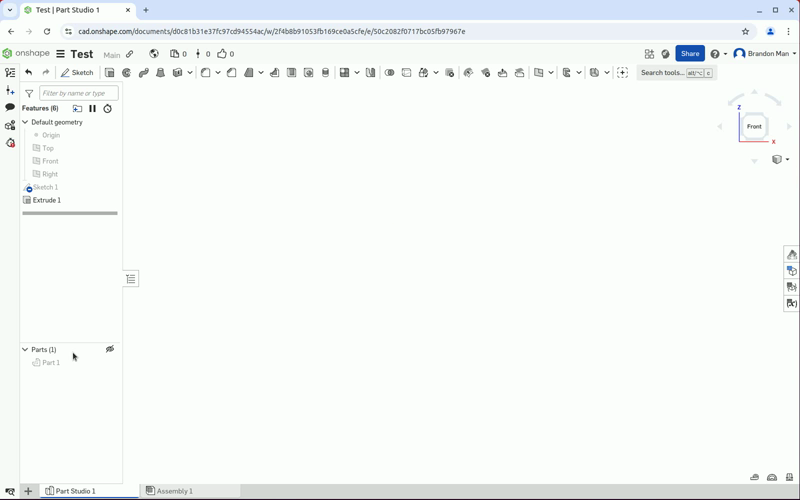
key(space)
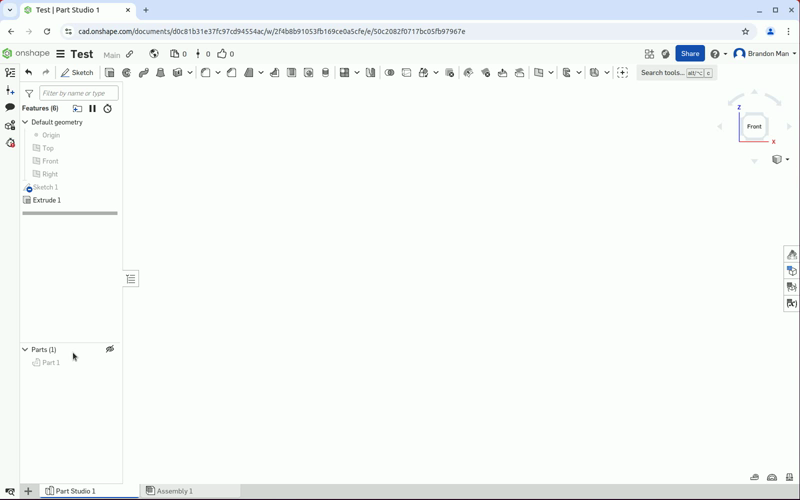
key_down(shift)
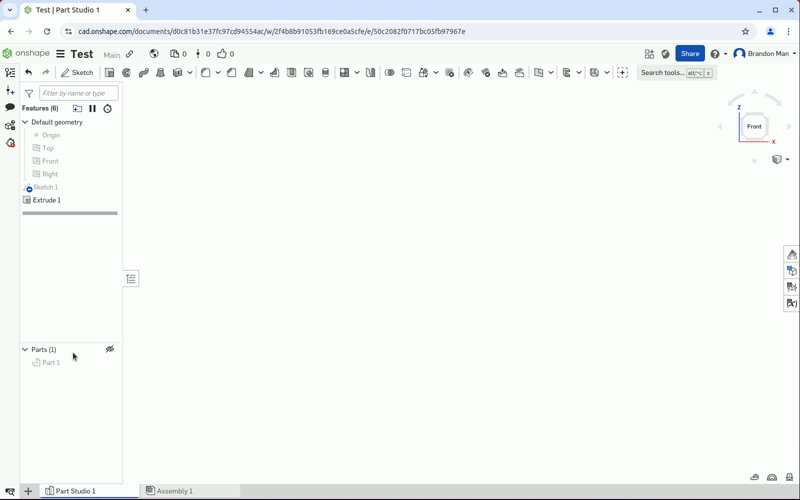
key(left)
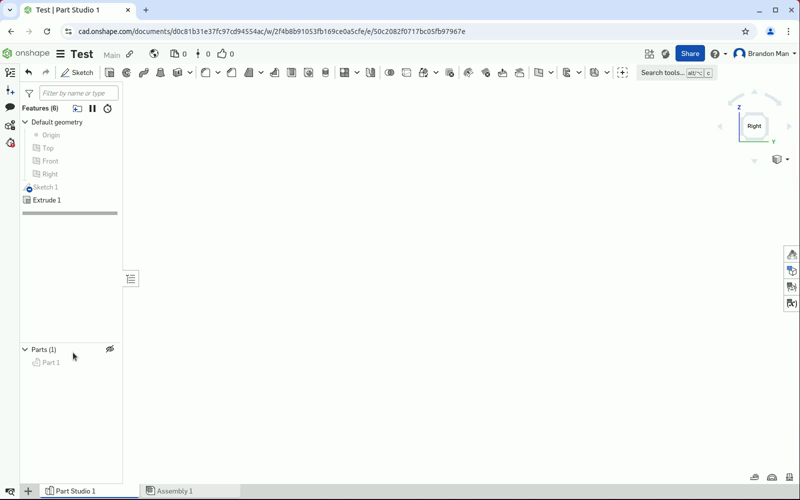
key_up(shift)
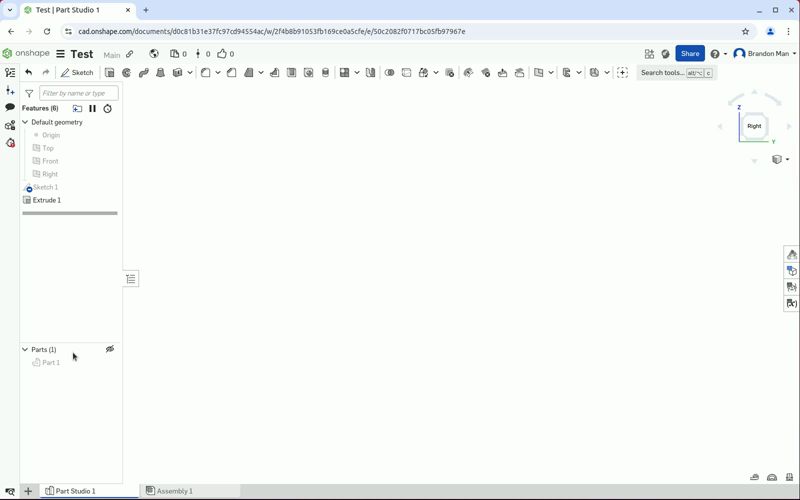
mouse_move(73, 352)
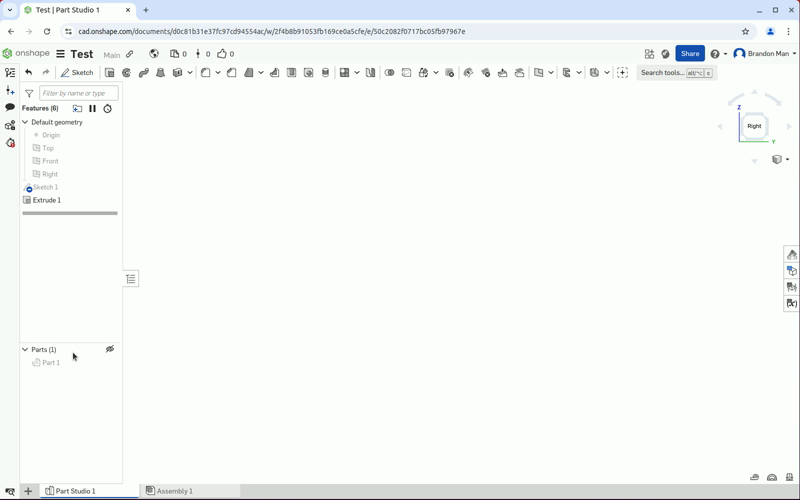
key(shift+y)
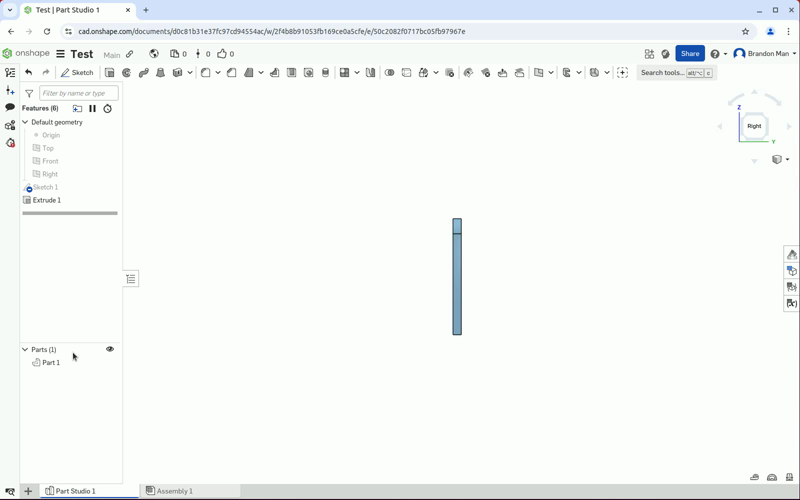
mouse_move(541, 75)
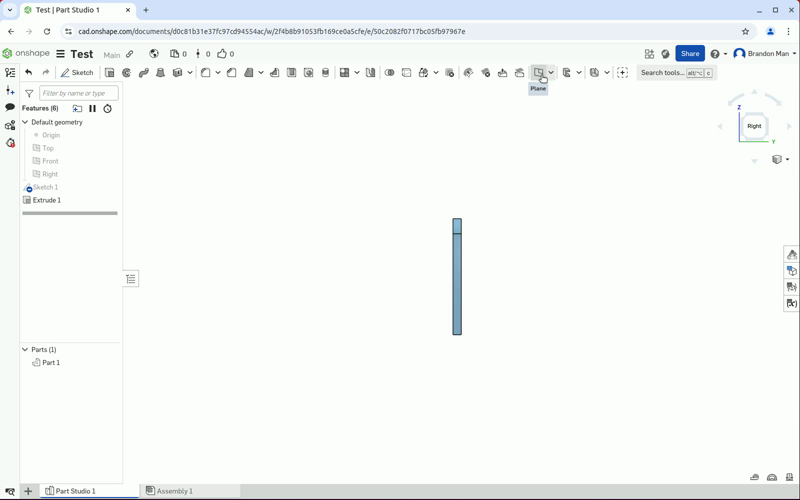
click(541, 75)
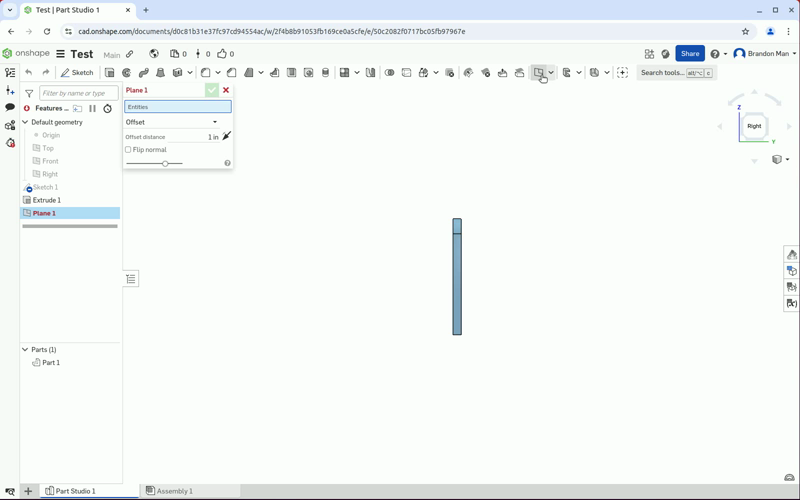
mouse_move(73, 176)
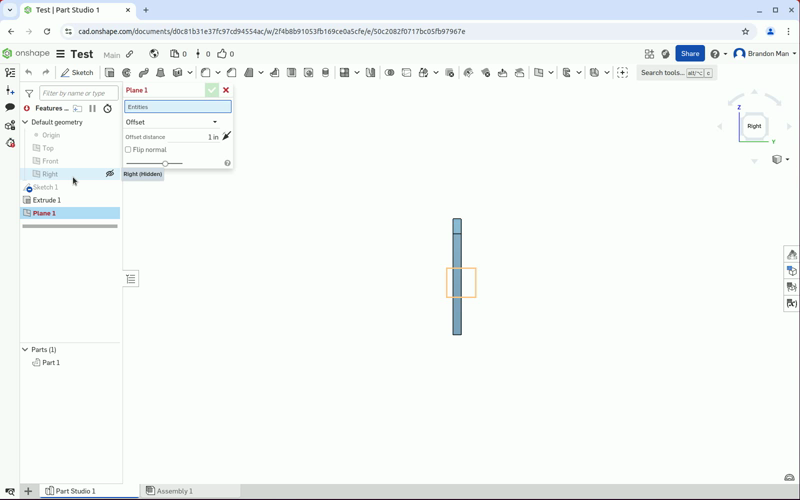
click(73, 176)
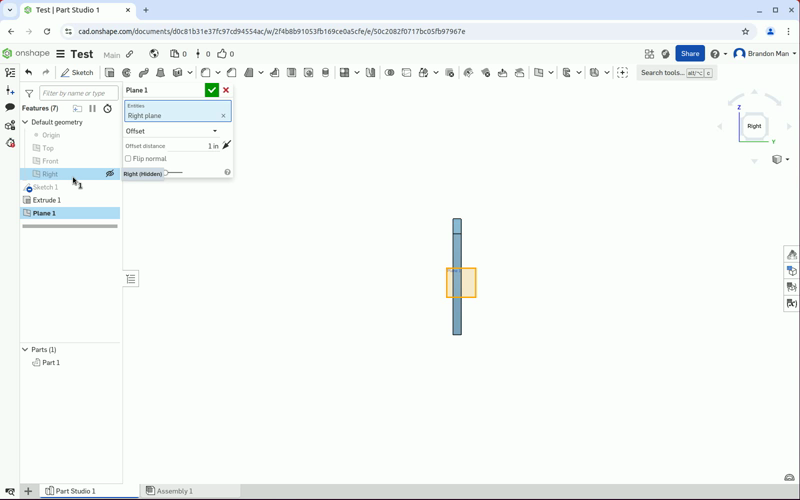
key(tab, 2)
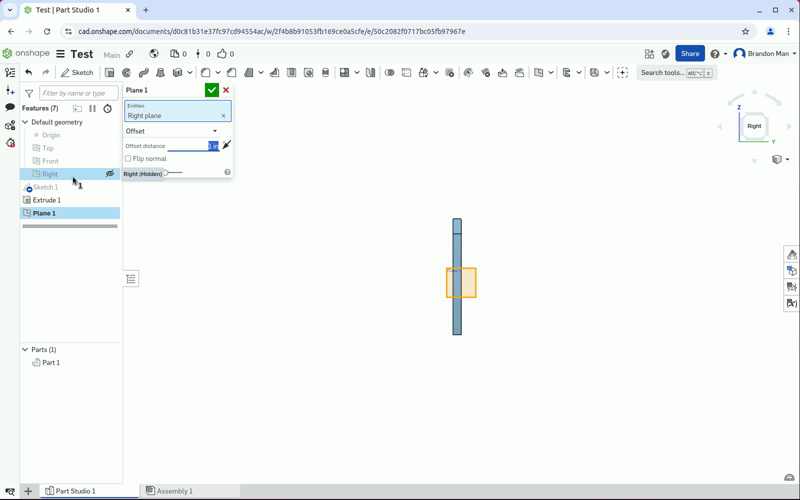
text(21.414)
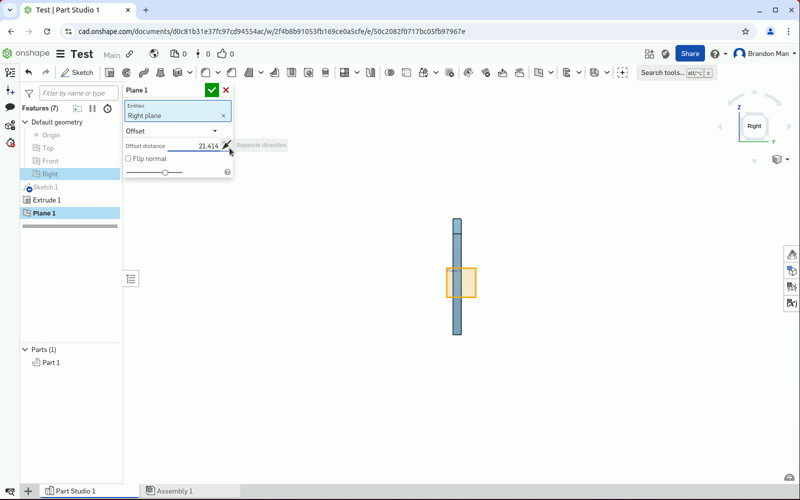
mouse_move(229, 147)
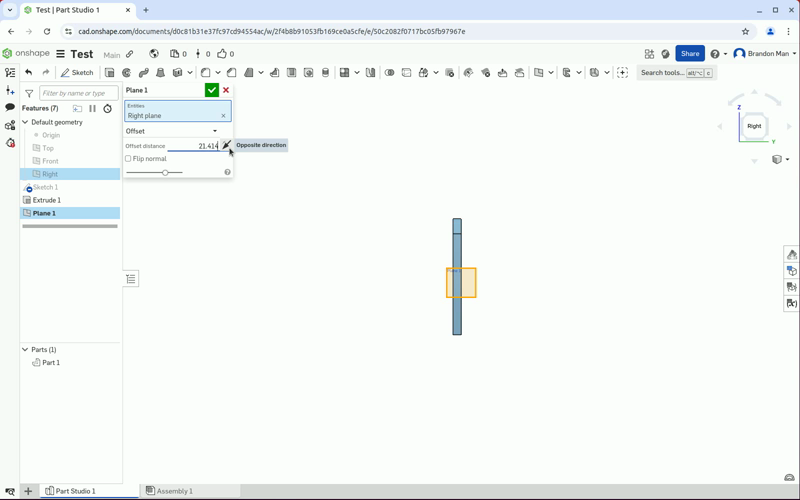
click(229, 147)
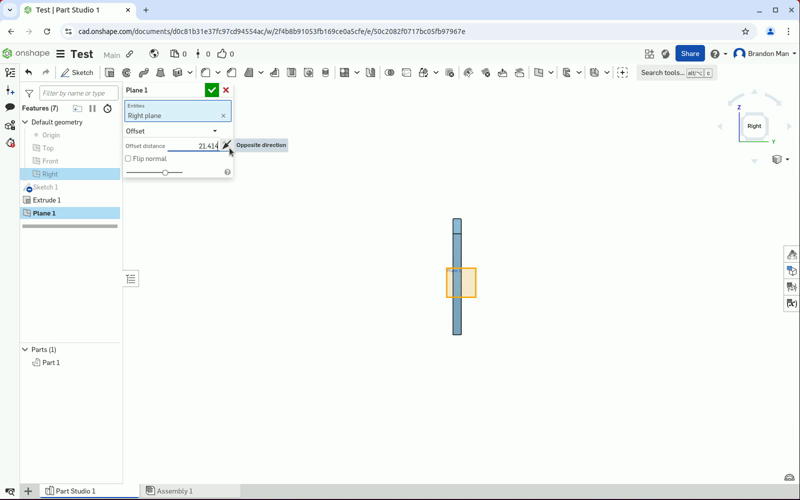
key(enter, 2)
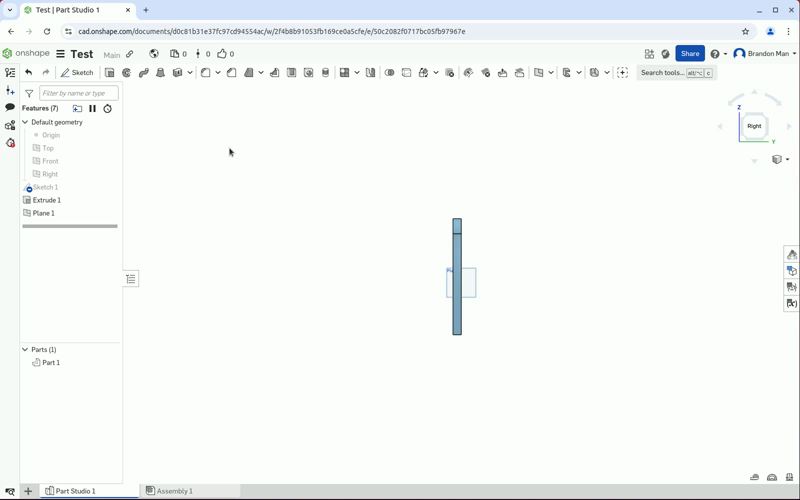
key(shift+s)
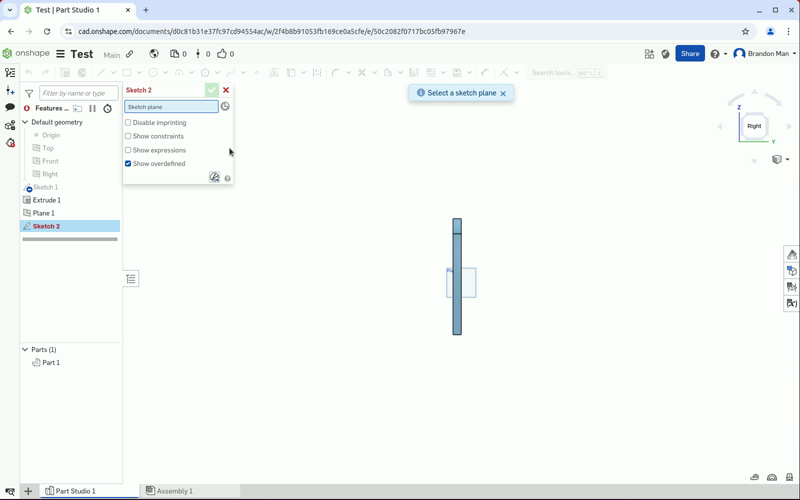
mouse_move(73, 215)
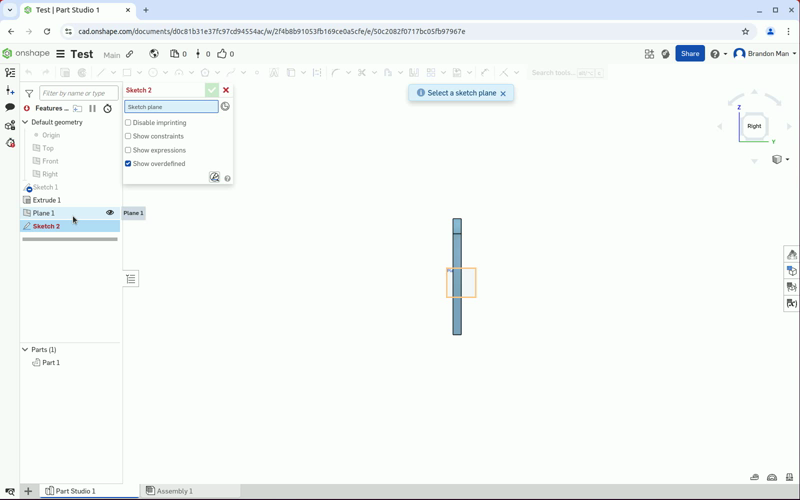
click(73, 215)
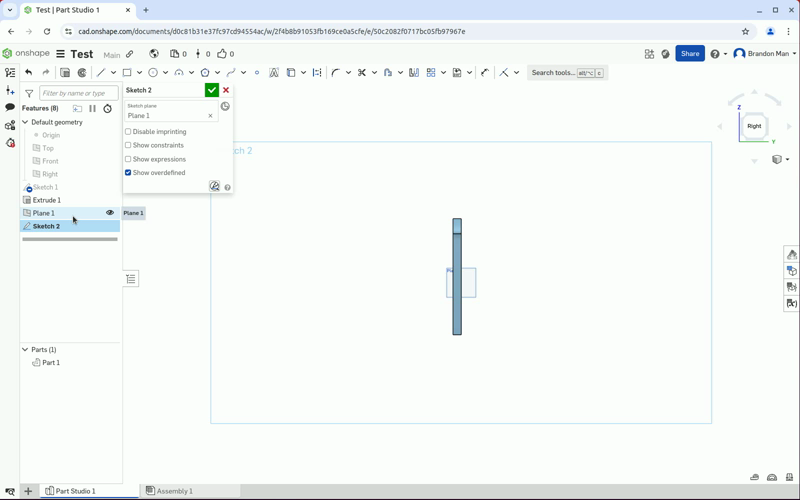
mouse_move(73, 352)
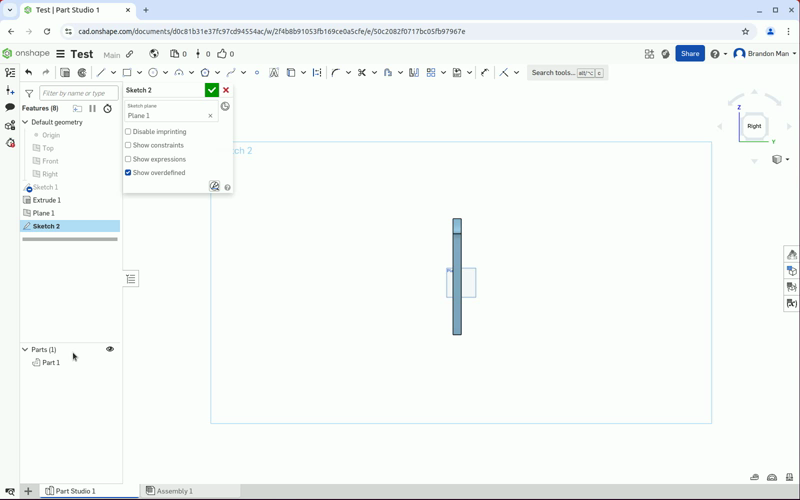
key(y)
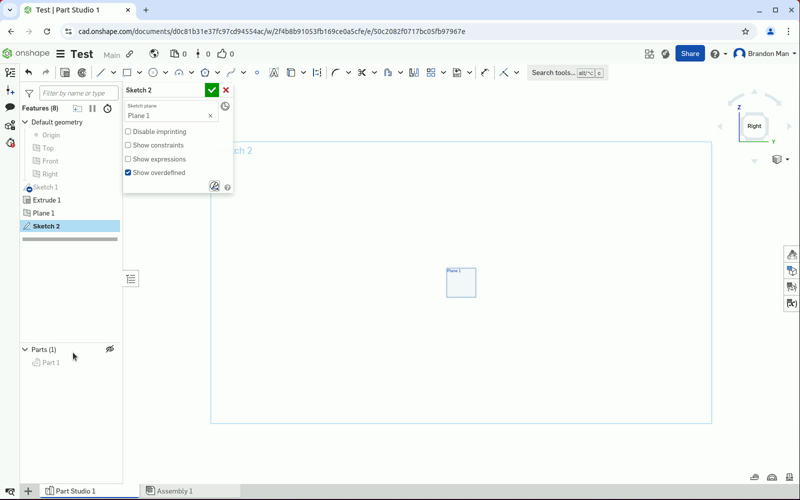
key(l)
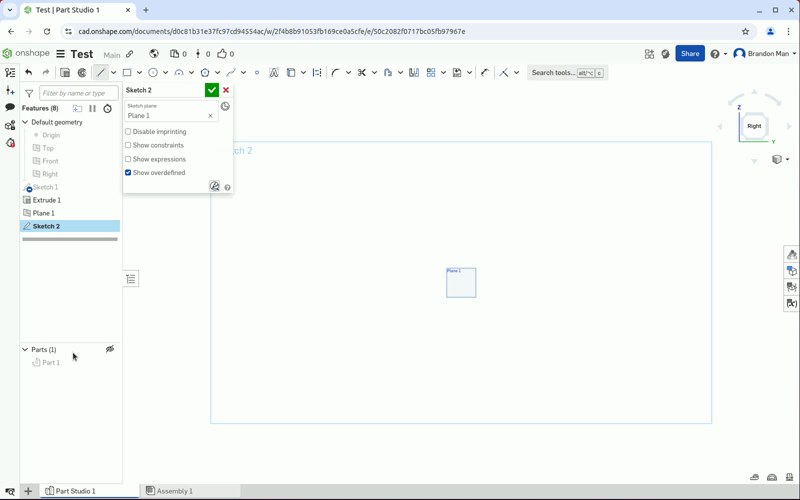
key_down(shift)
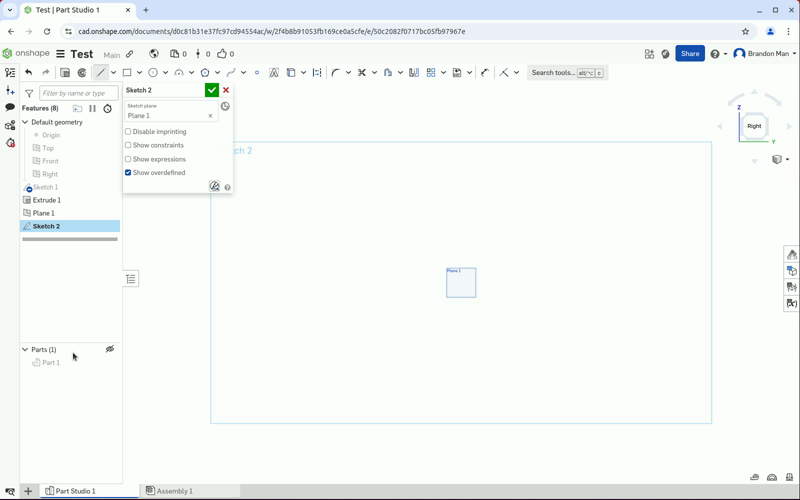
mouse_move(452, 325)
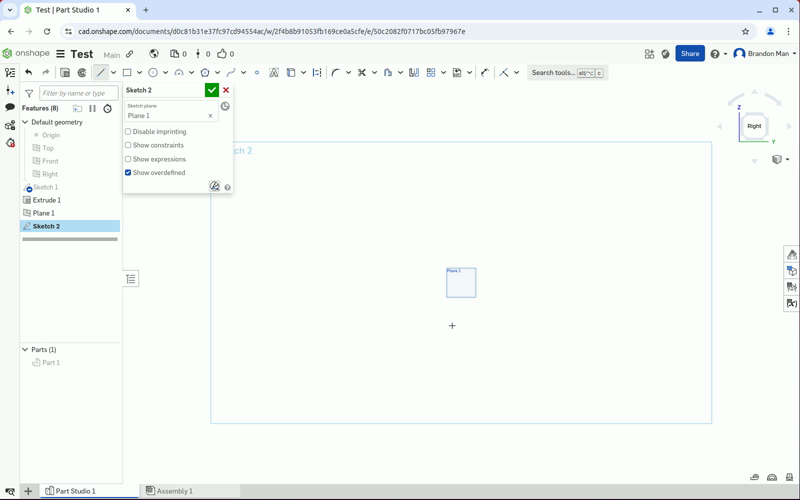
click(452, 325)
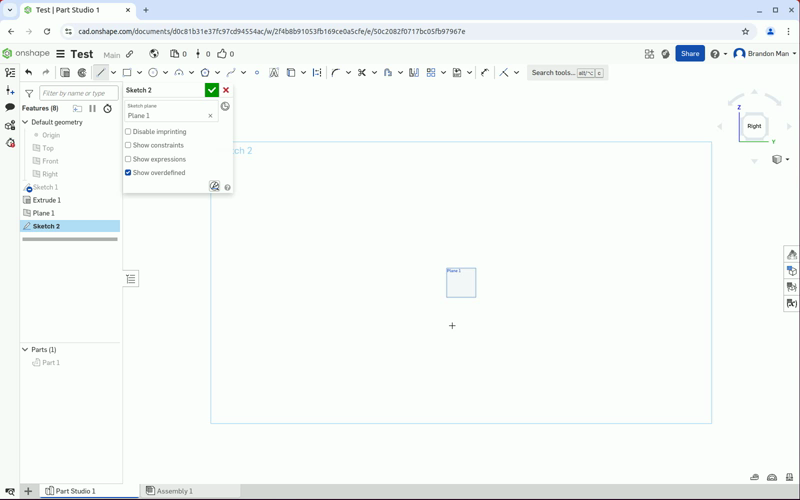
key_up(shift)
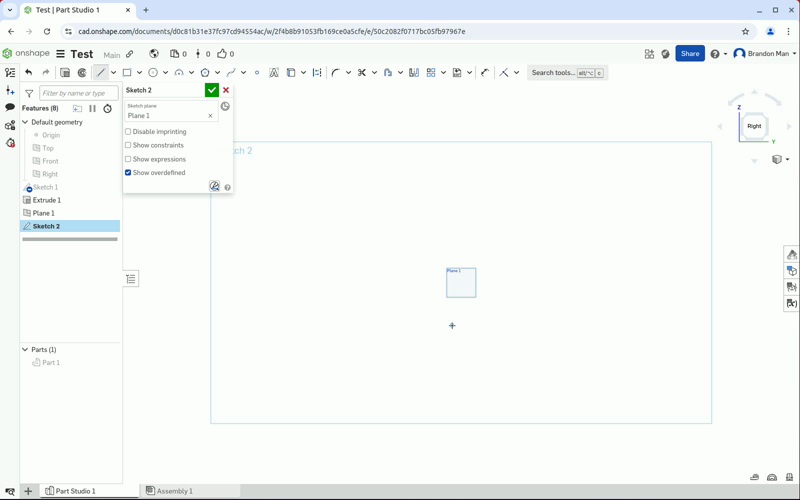
key_down(shift)
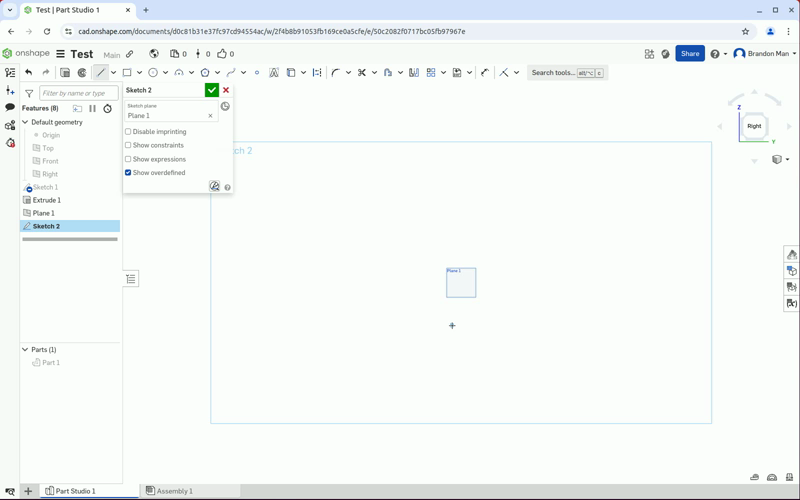
mouse_move(482, 325)
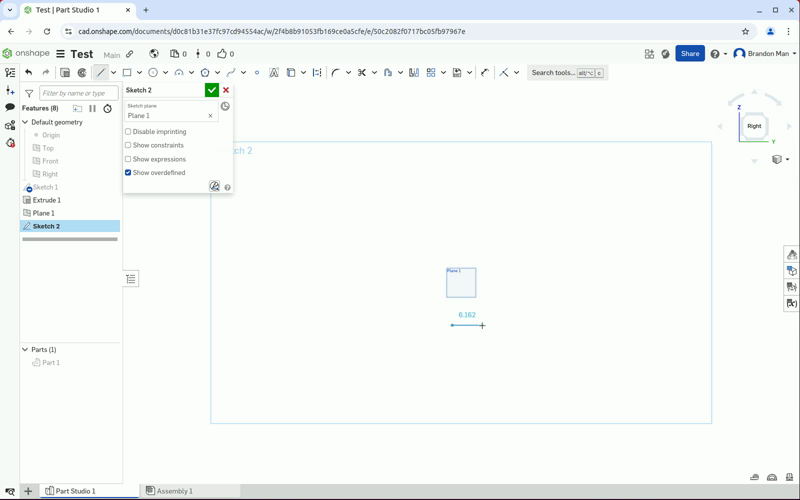
mouse_move(461, 325)
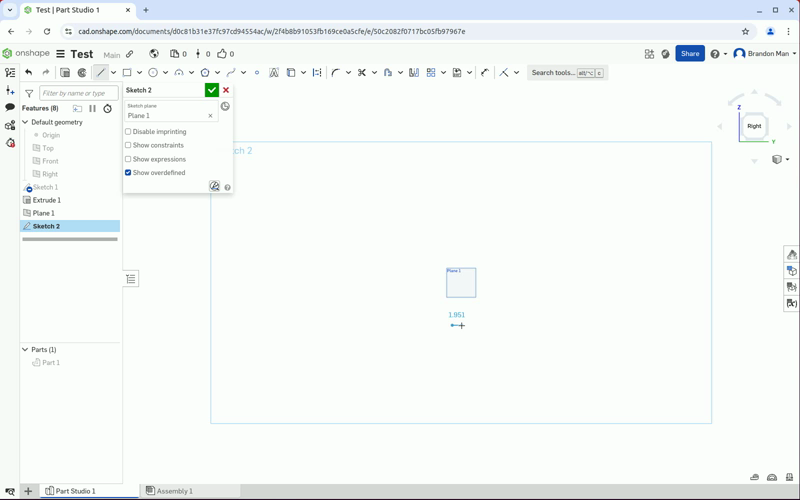
click(461, 325)
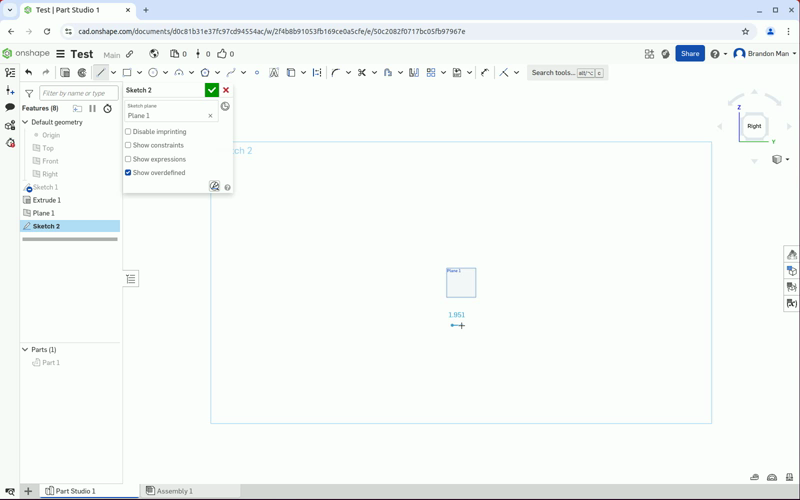
key_up(shift)
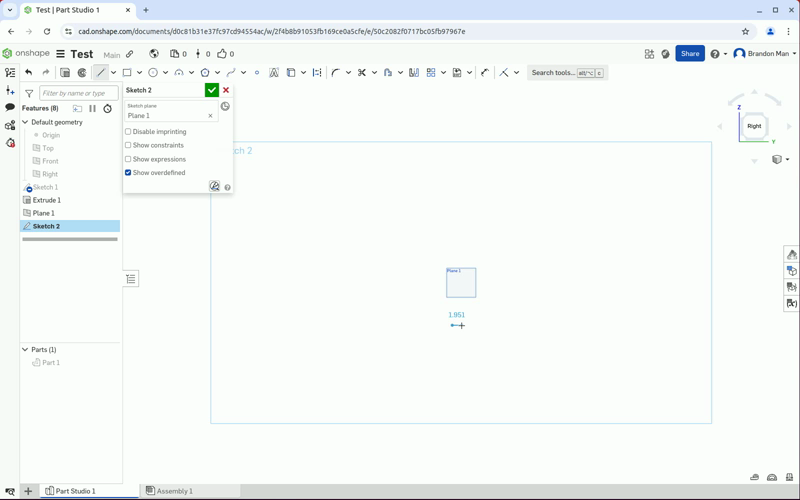
key_down(shift)
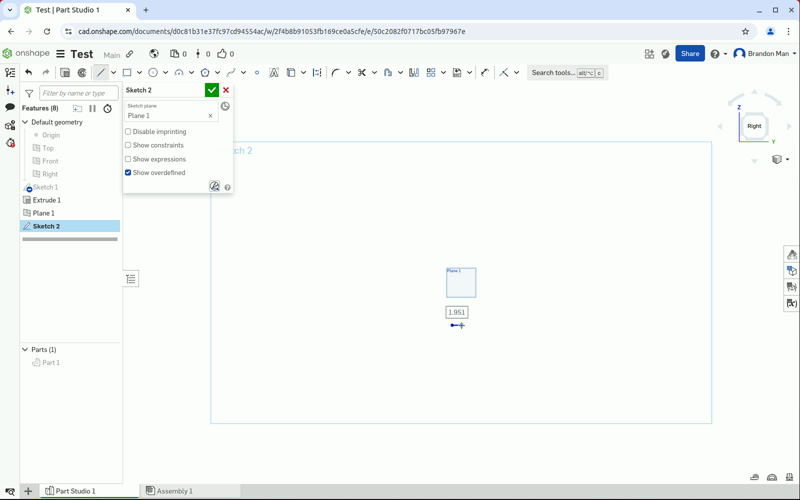
mouse_move(491, 325)
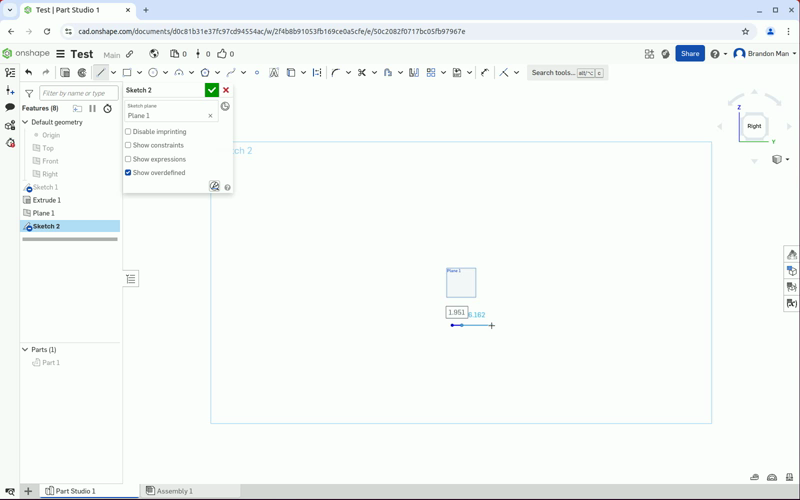
mouse_move(461, 315)
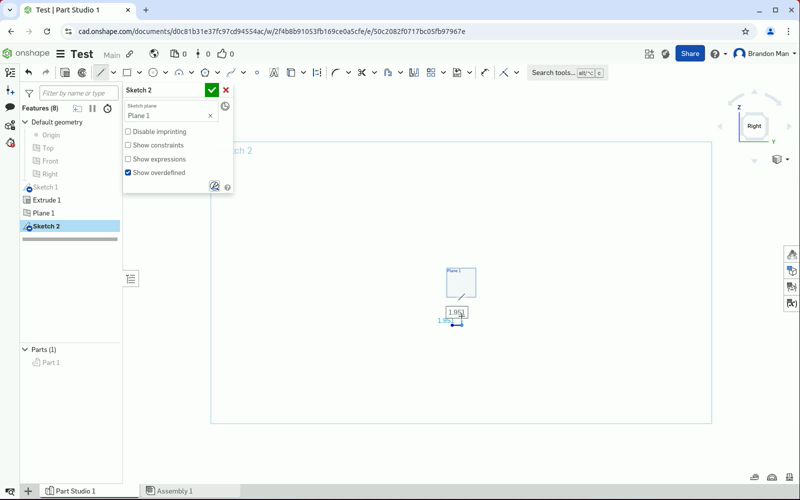
click(461, 315)
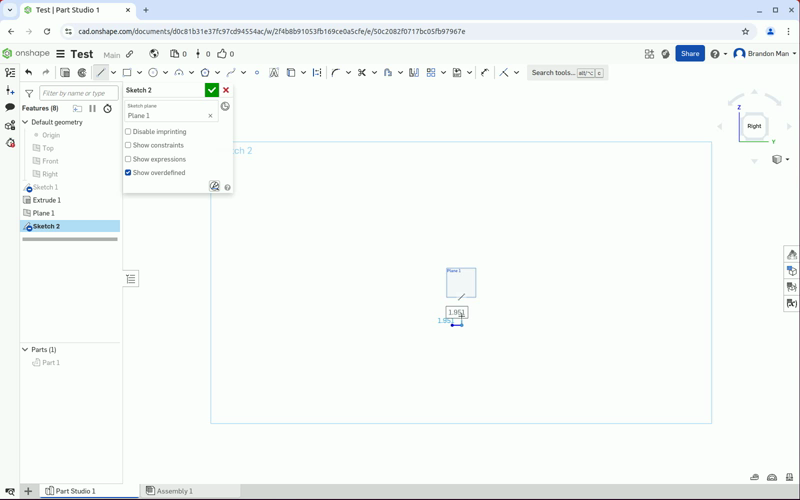
key_up(shift)
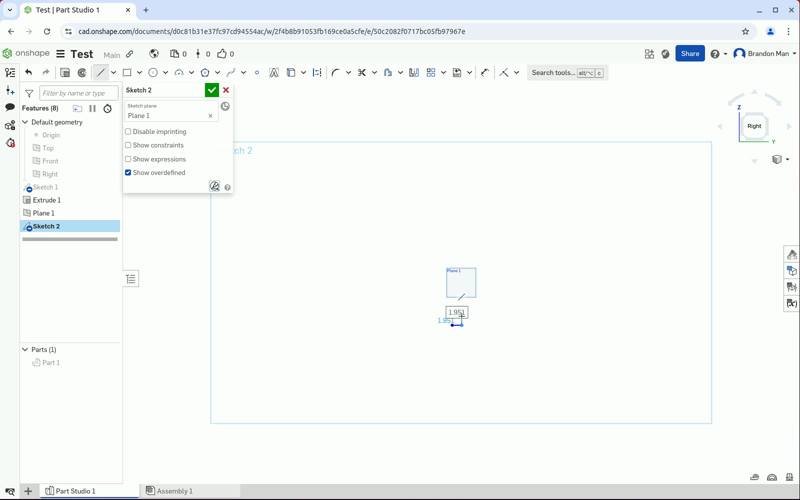
key_down(shift)
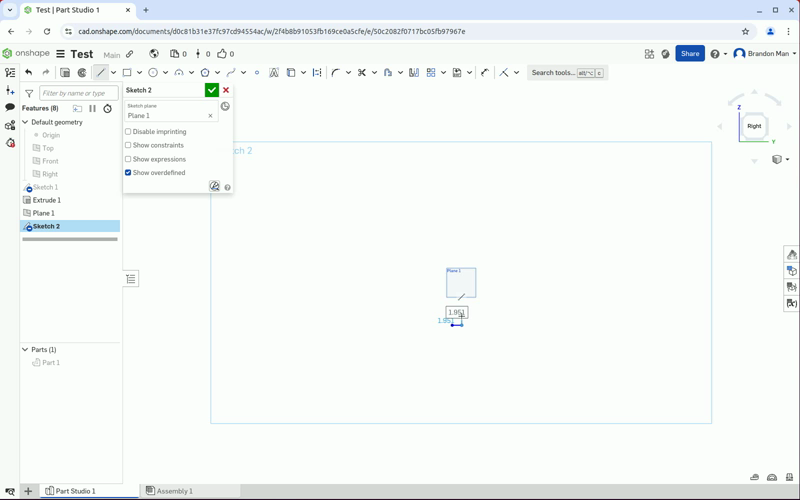
mouse_move(491, 315)
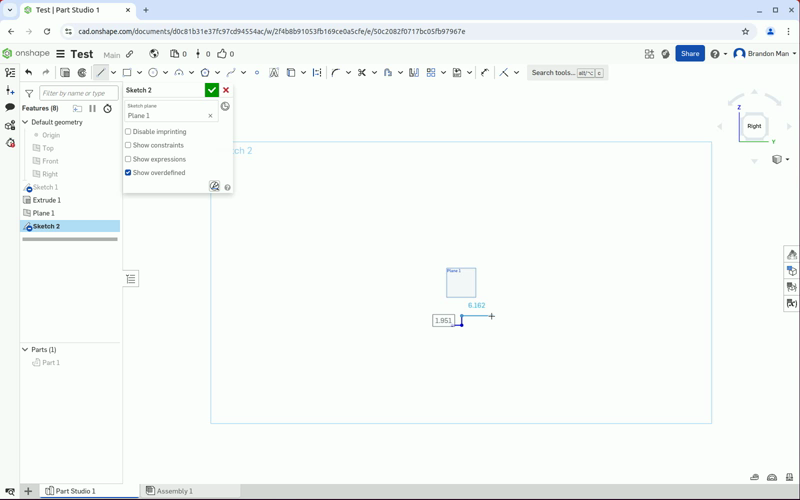
mouse_move(452, 315)
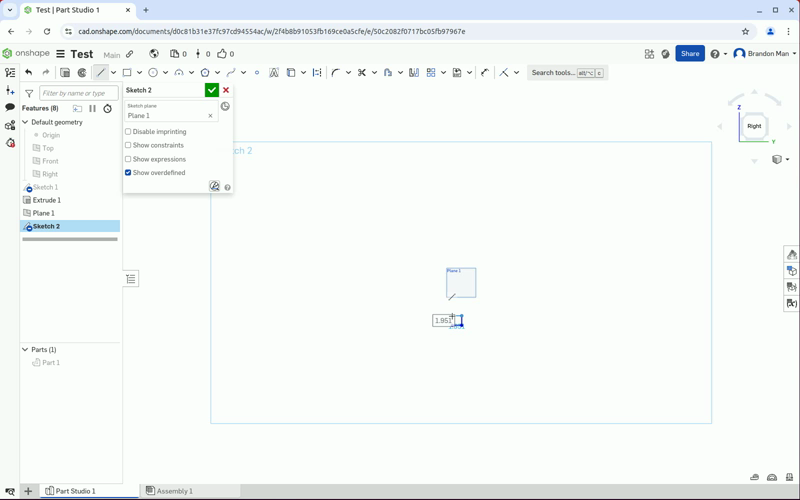
click(452, 315)
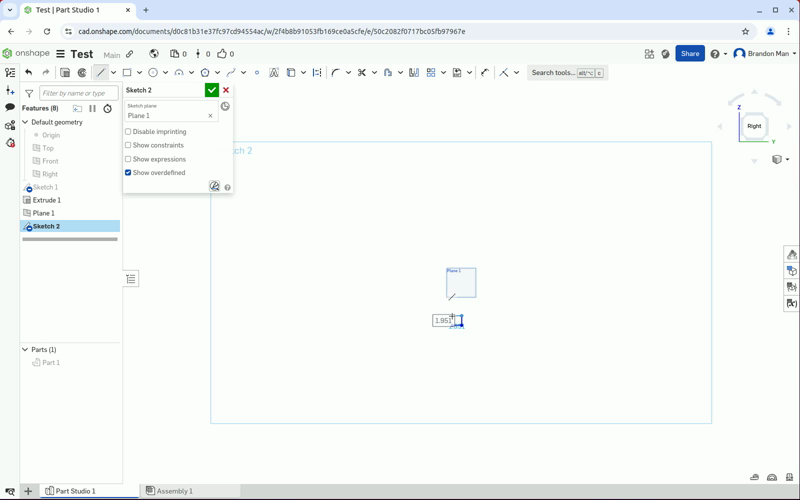
key_up(shift)
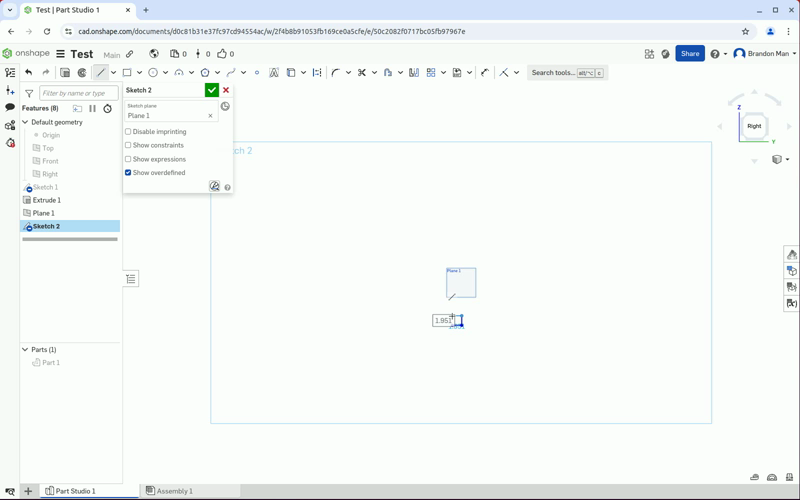
mouse_move(482, 315)
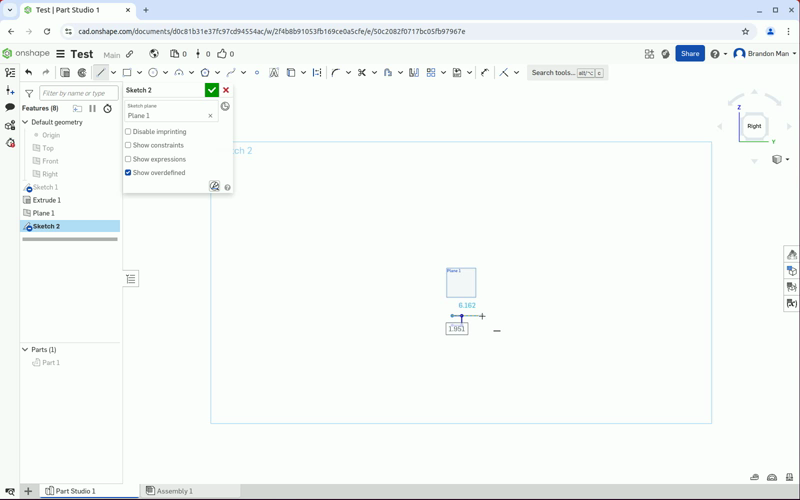
key_down(shift)
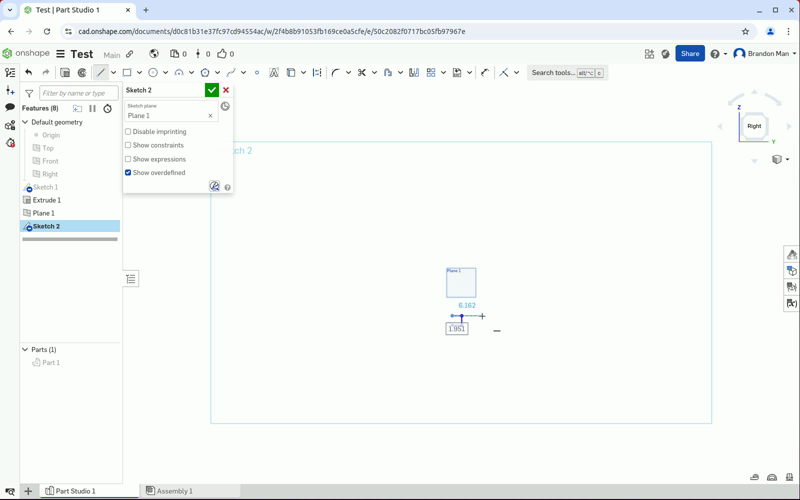
mouse_move(452, 325)
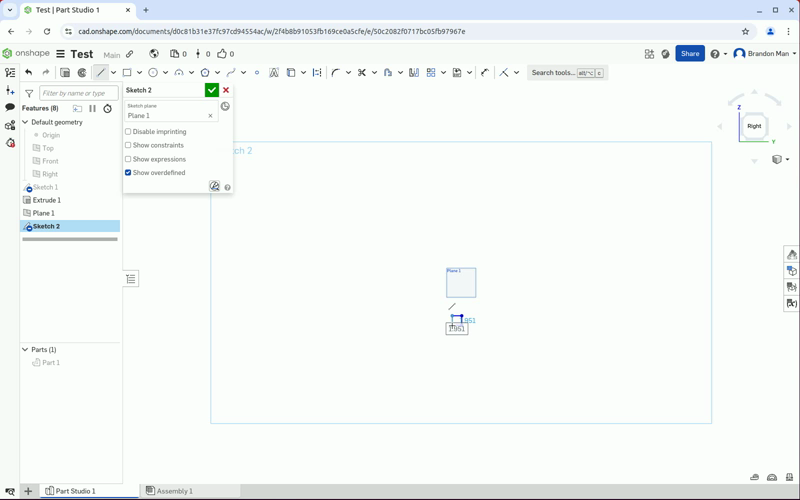
key_up(shift)
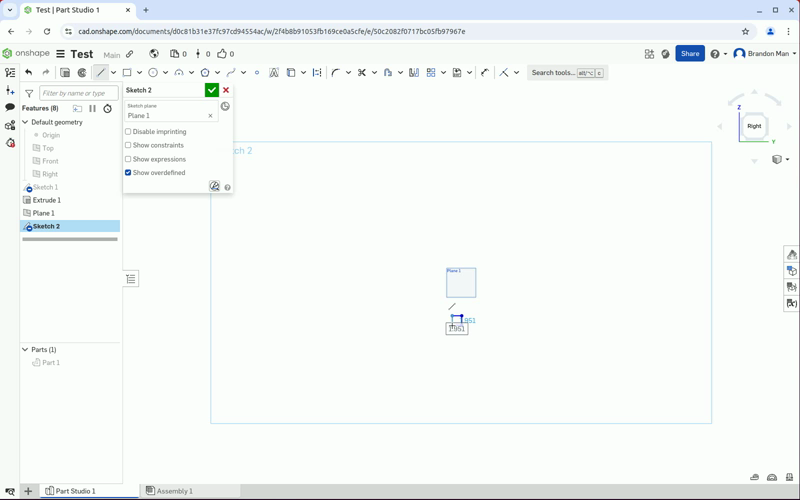
click(452, 325)
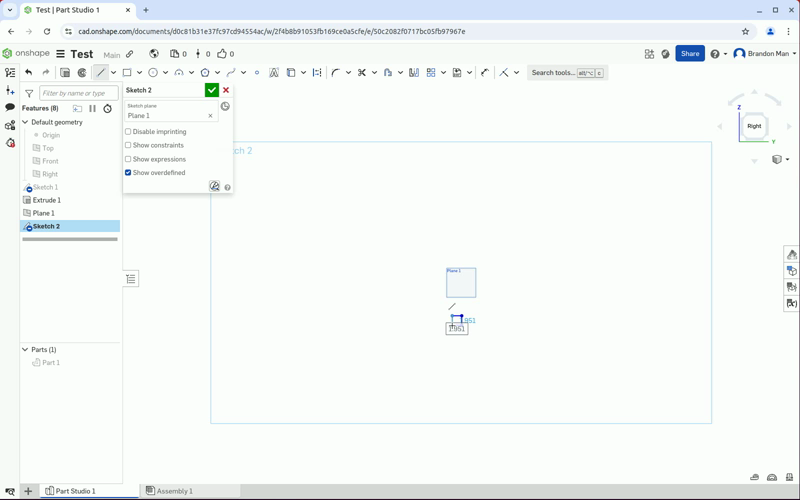
key(esc)
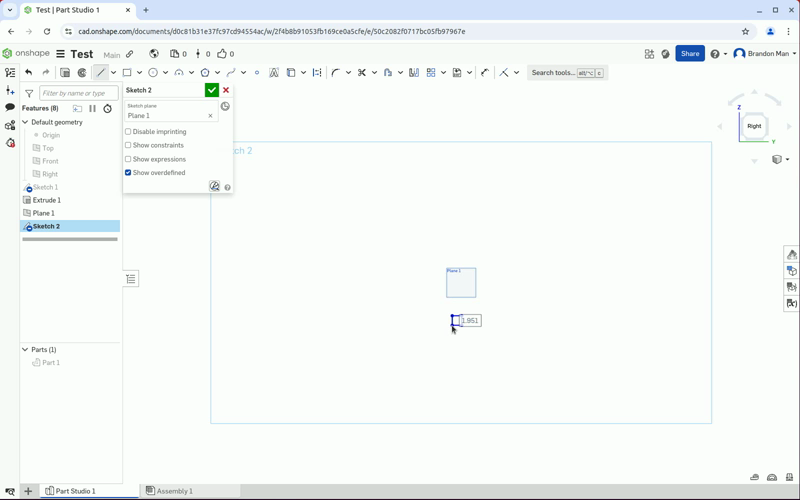
mouse_move(455, 318)
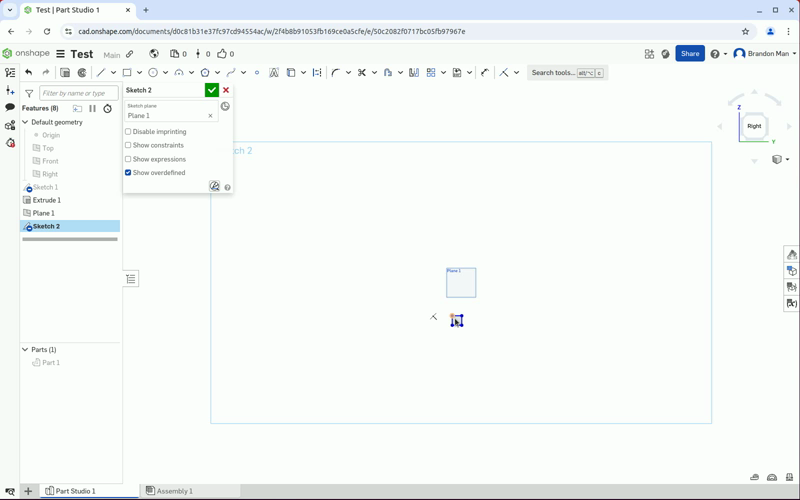
scroll(6)
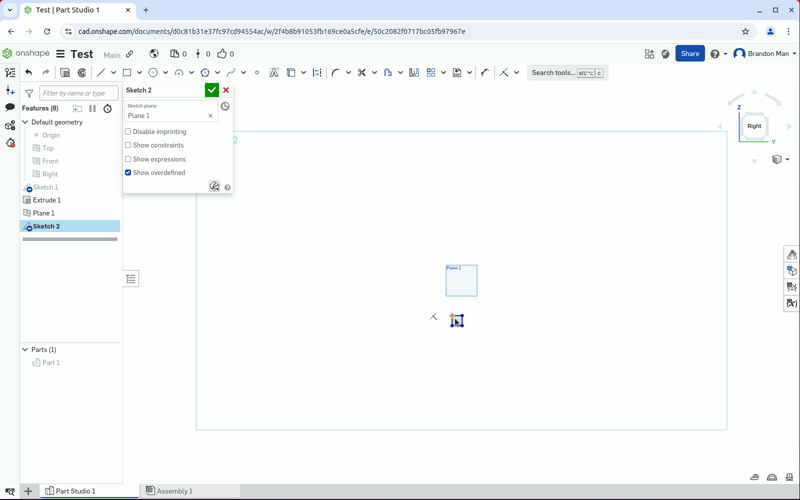
scroll(6)
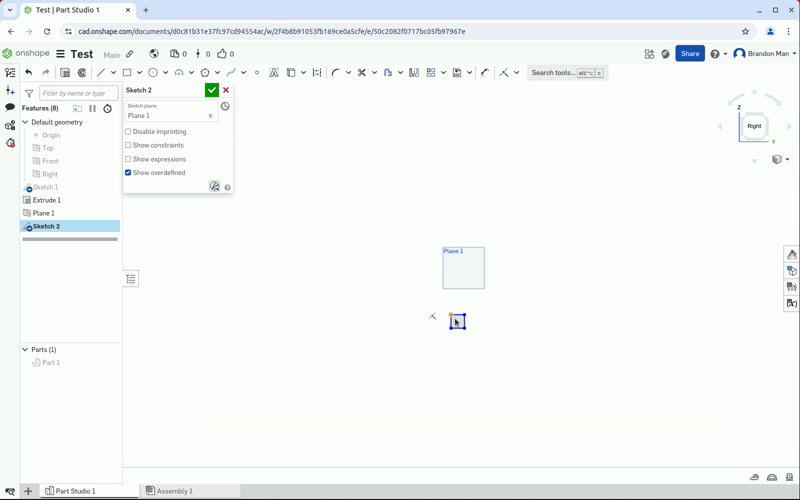
scroll(6)
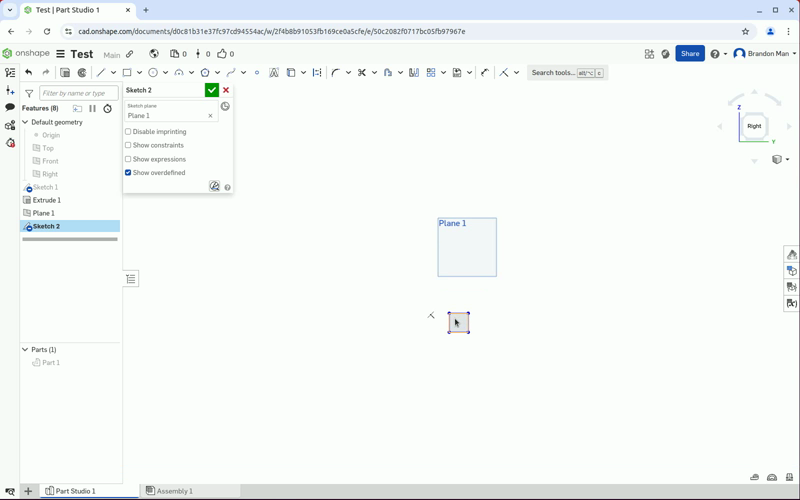
scroll(6)
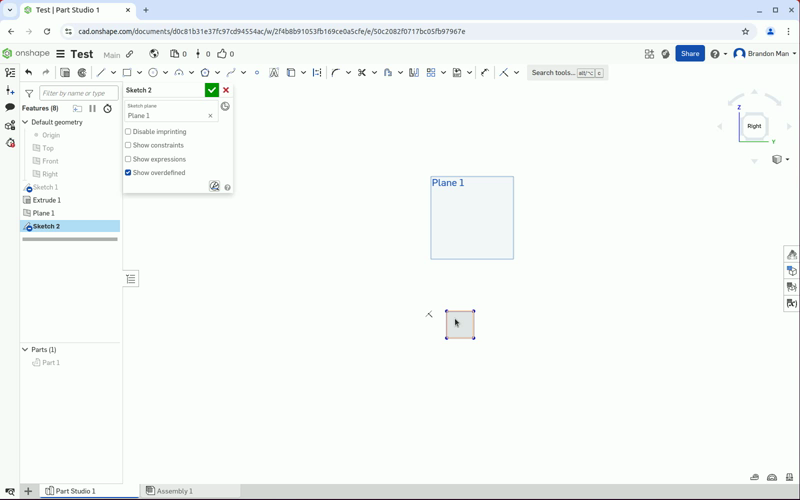
scroll(6)
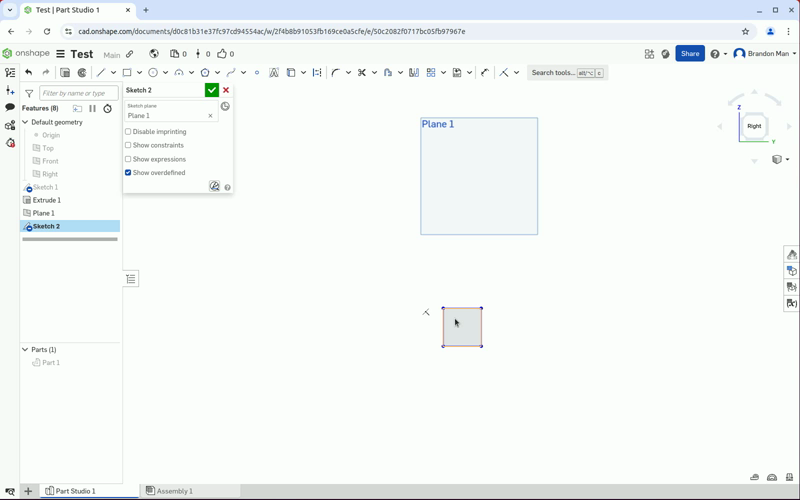
scroll(6)
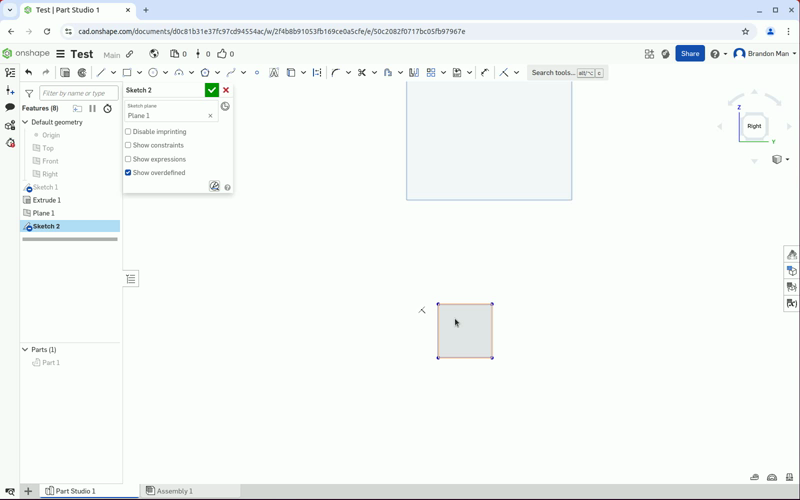
scroll(6)
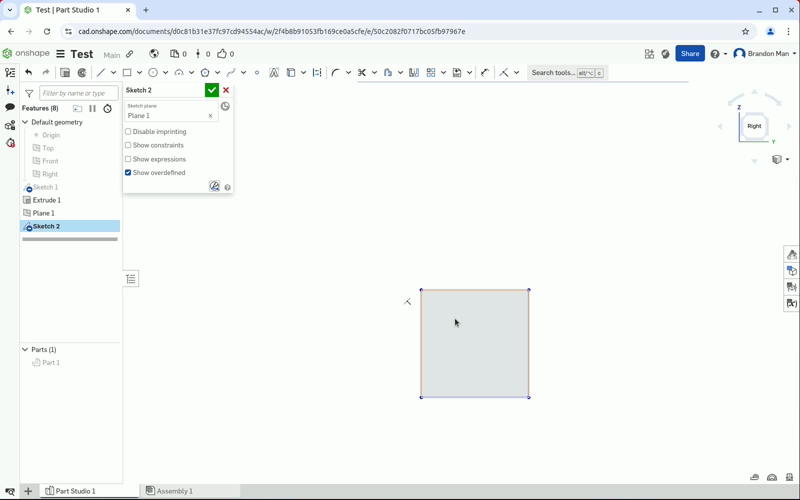
click(455, 318)
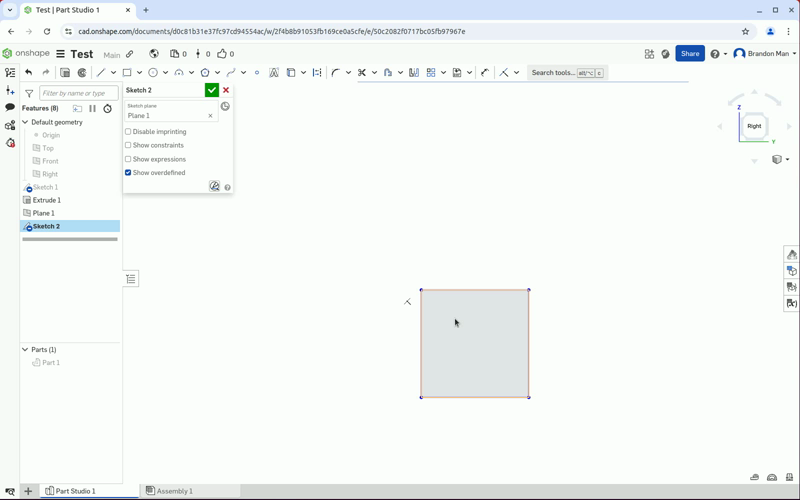
scroll(-6)
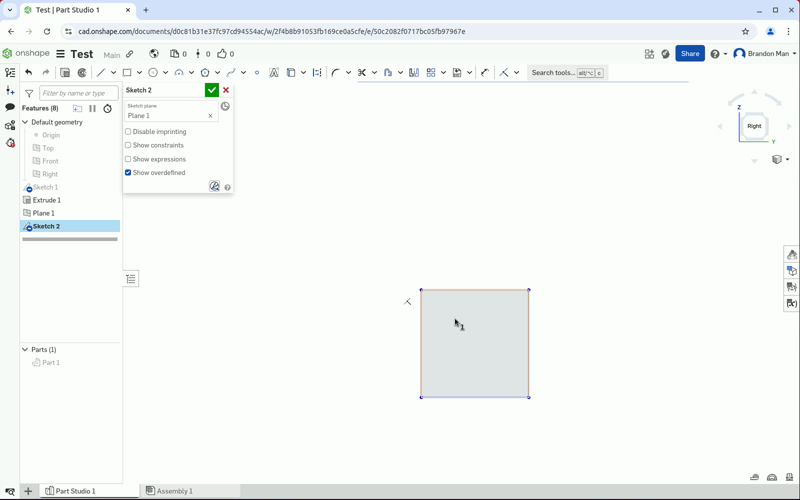
scroll(-6)
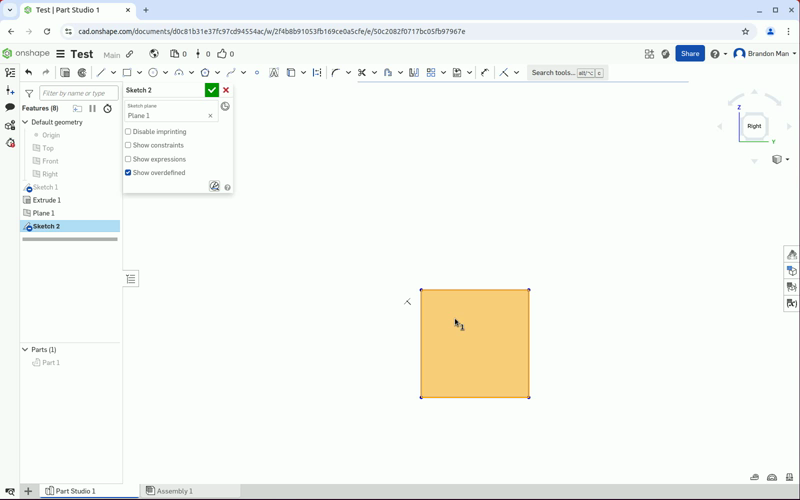
scroll(-6)
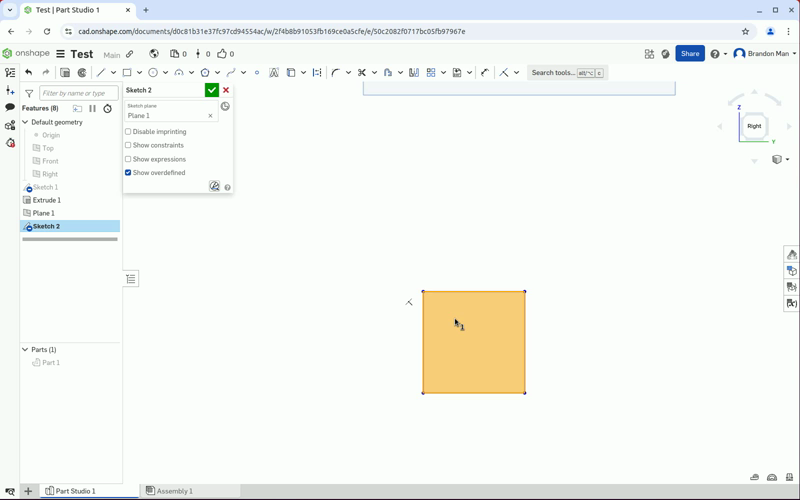
scroll(-6)
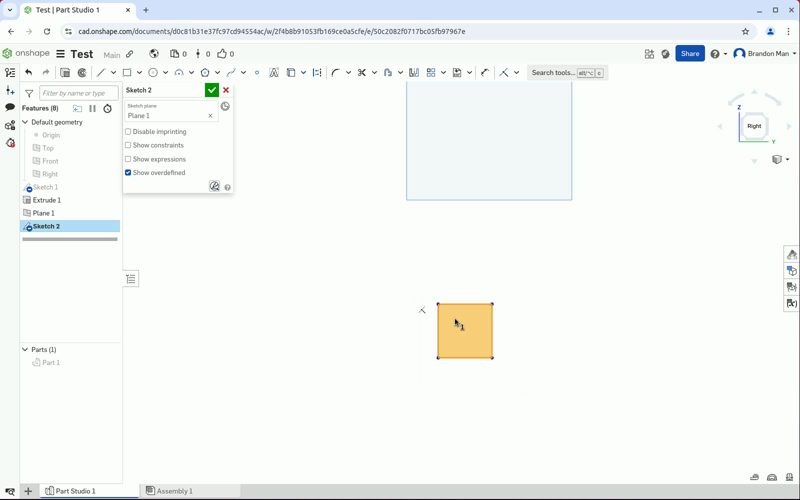
scroll(-6)
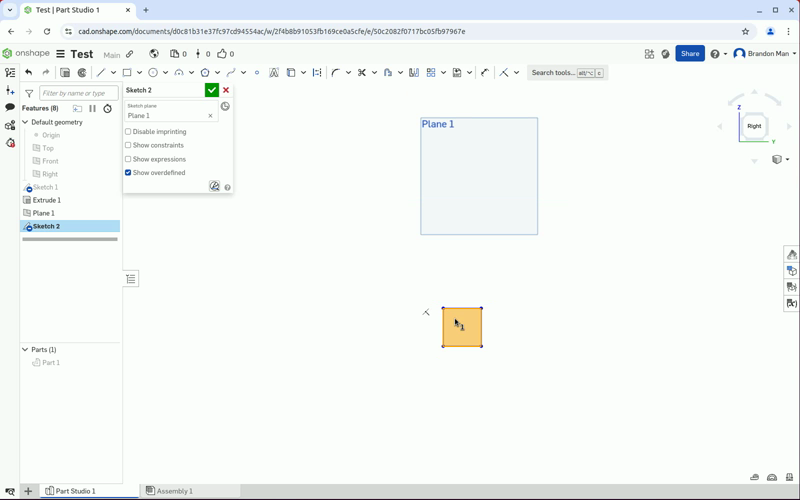
scroll(-6)
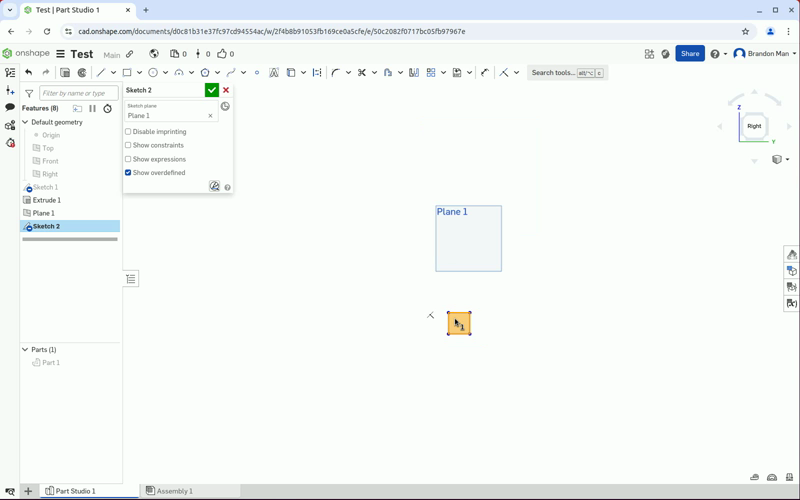
scroll(-6)
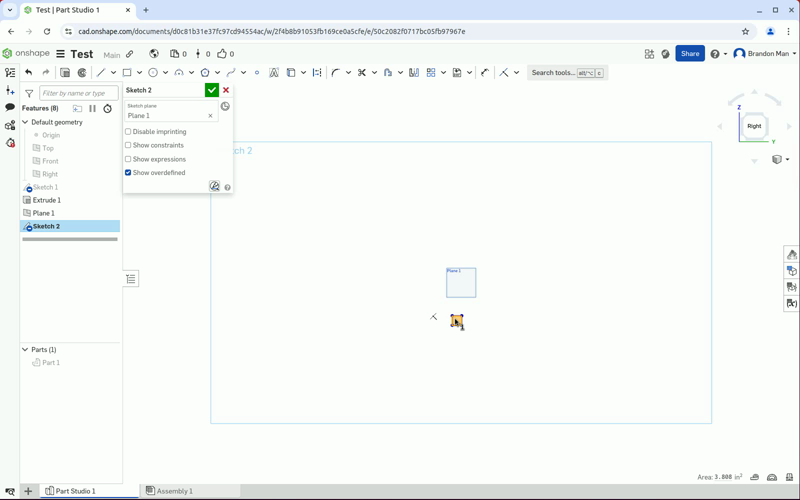
mouse_move(73, 352)
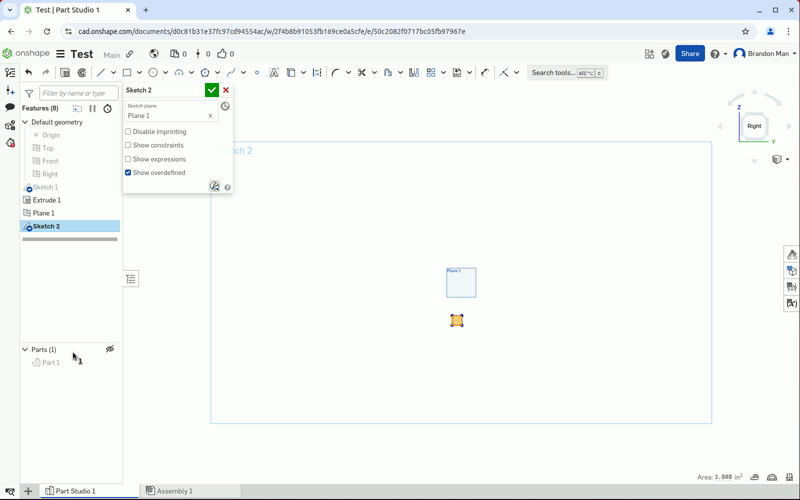
key(shift+y)
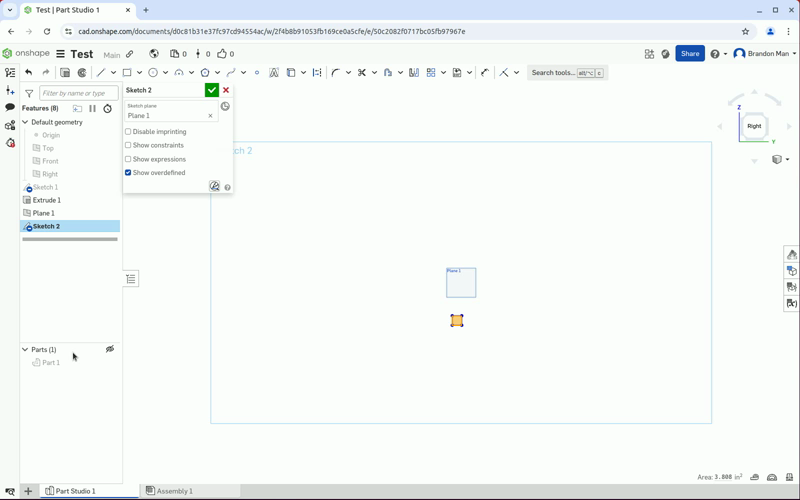
key(shift+e)
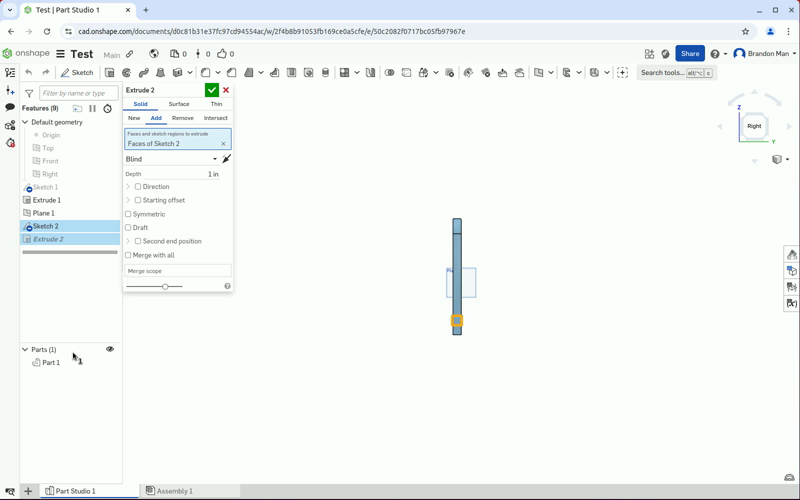
mouse_move(143, 106)
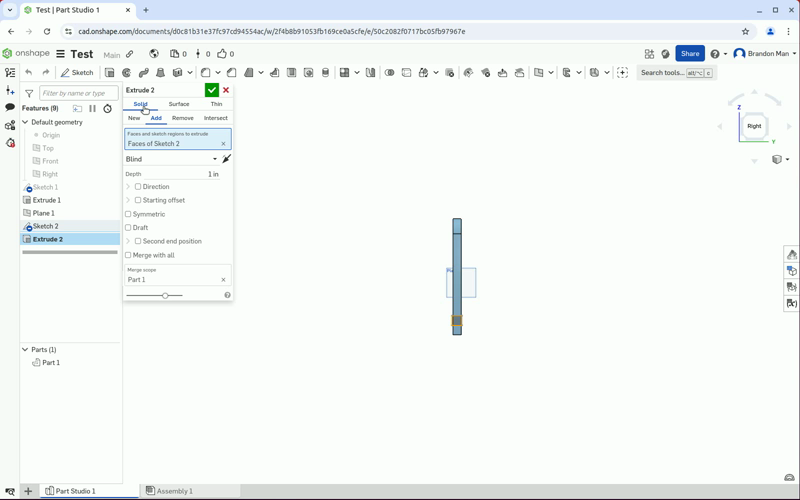
click(143, 106)
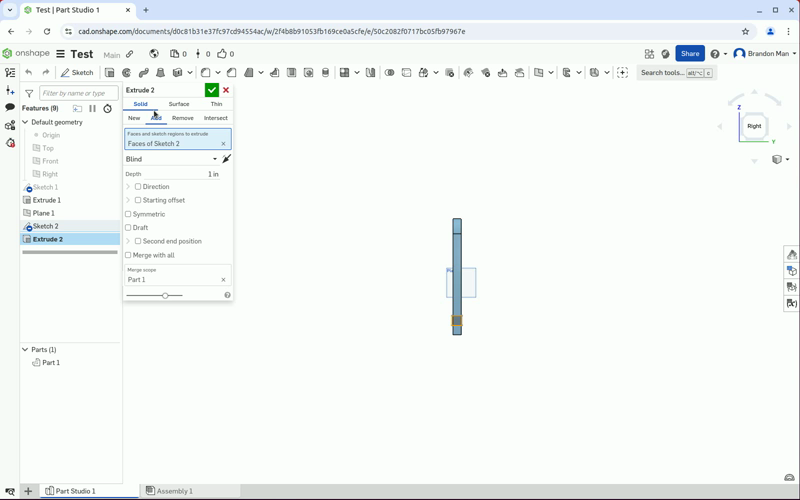
mouse_move(186, 120)
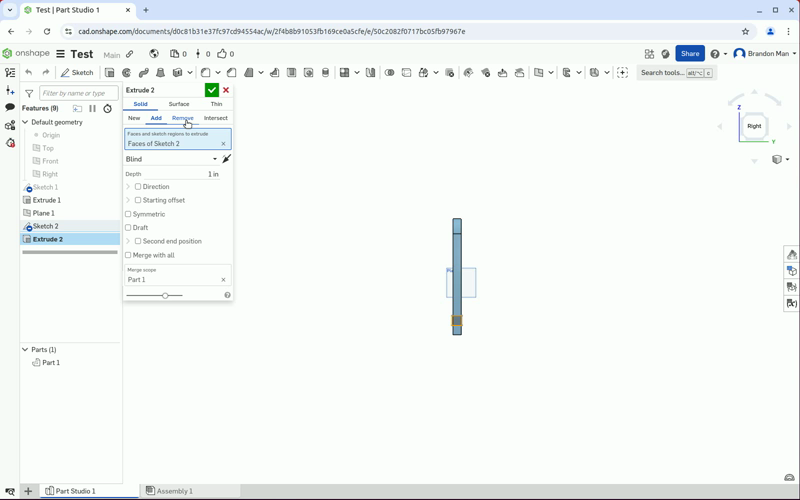
click(186, 120)
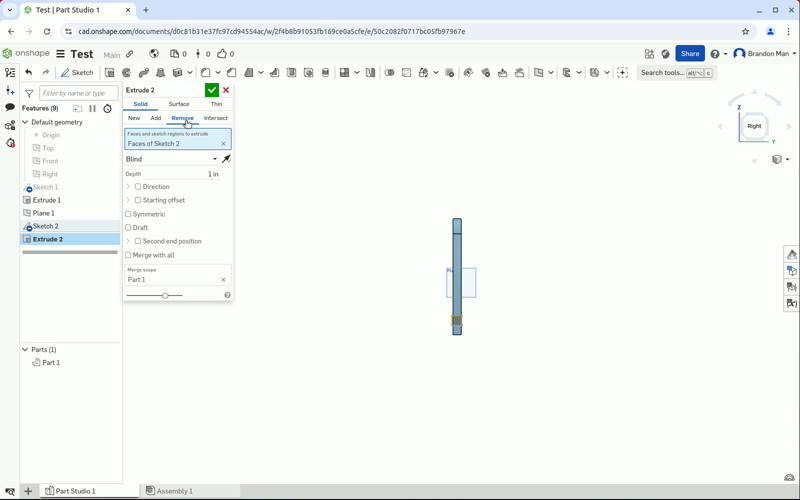
key(tab, 4)
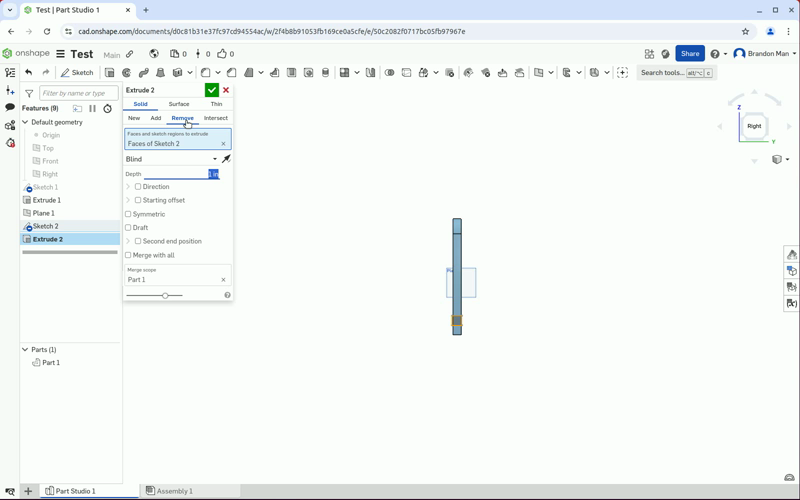
text(3.611)
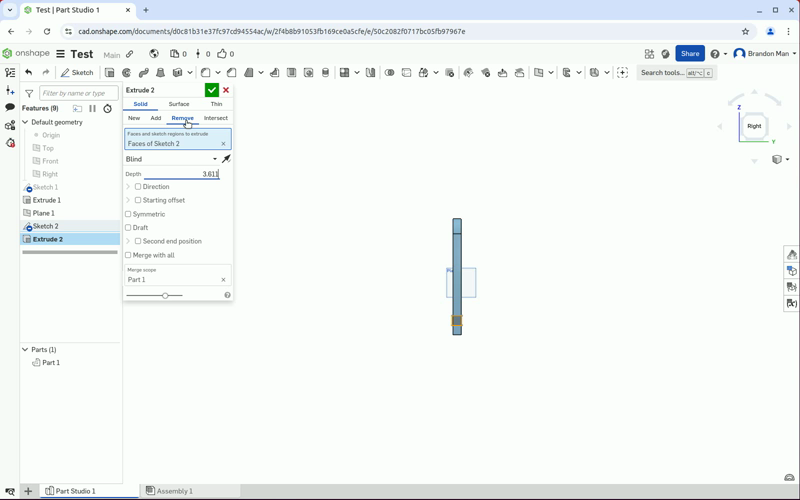
key(tab, 6)
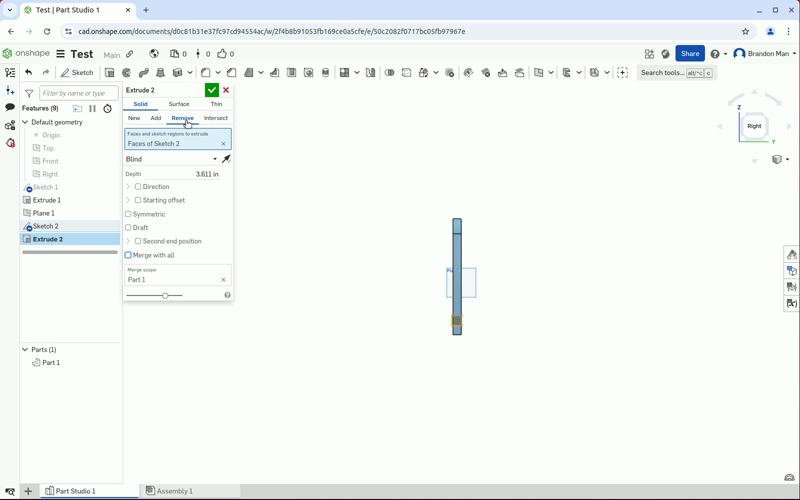
key(space)
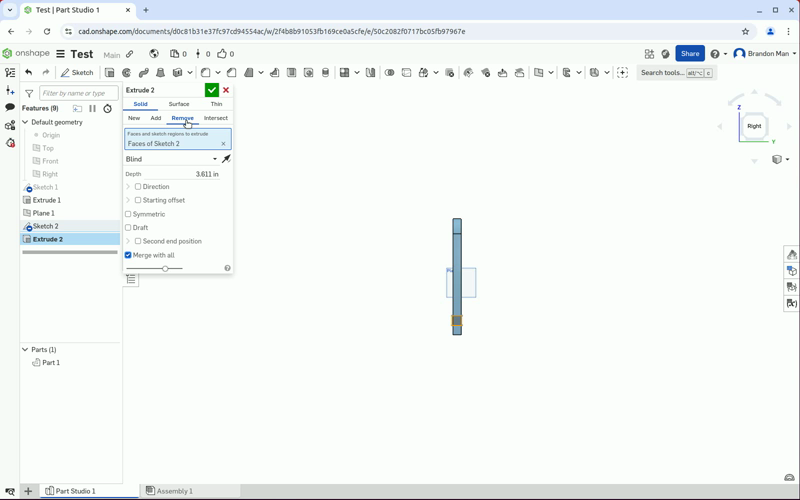
key(enter)
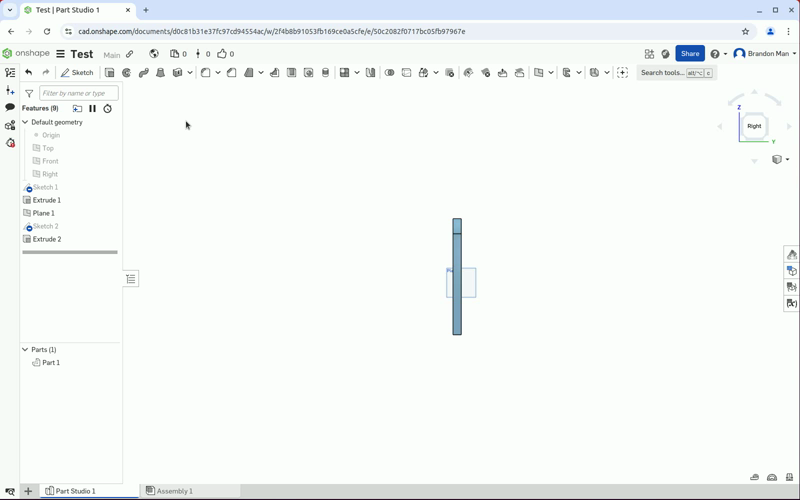
key(shift+h)
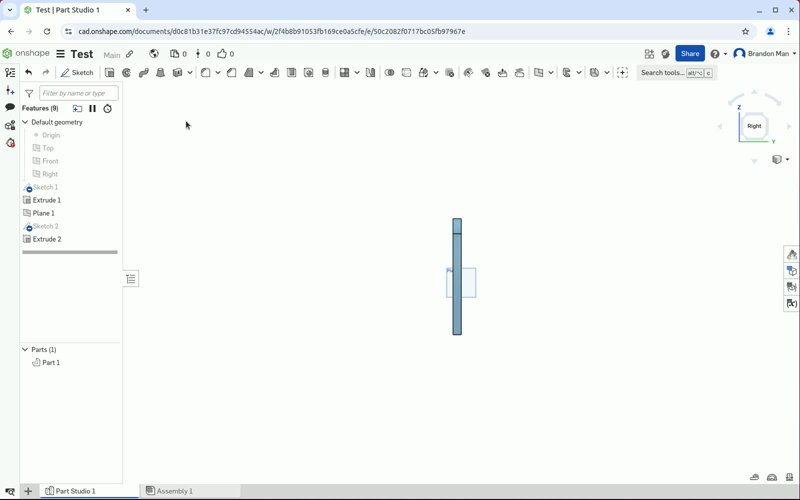
key(shift+h)
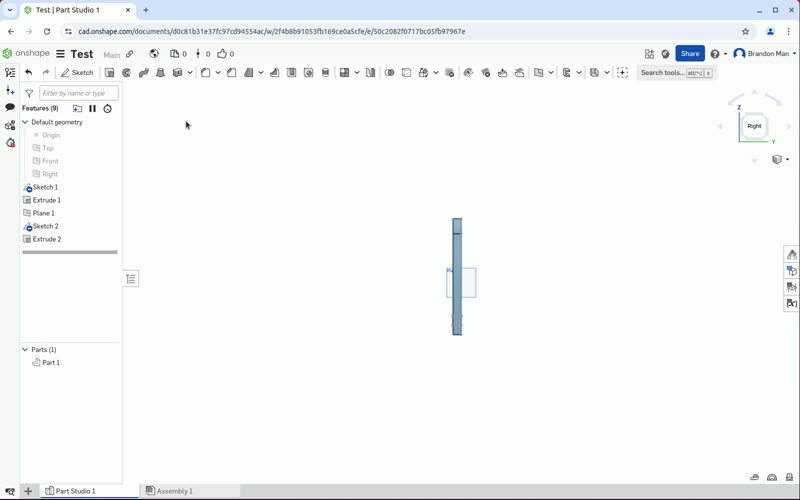
key(shift+7)
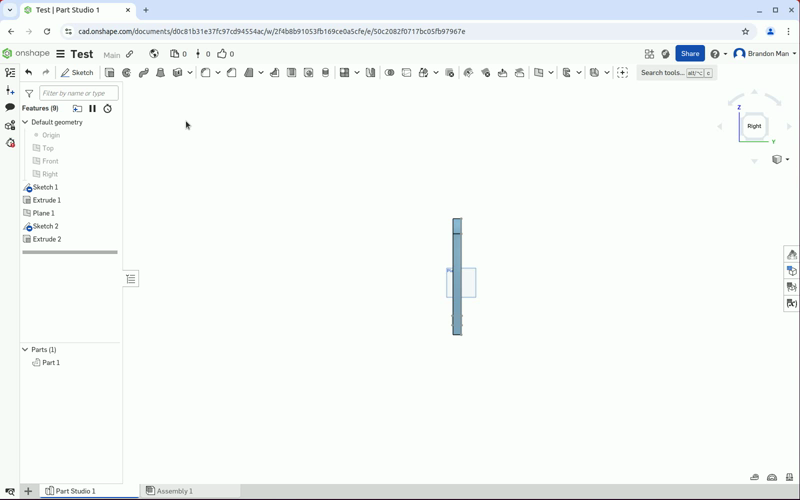
key(right, 2)
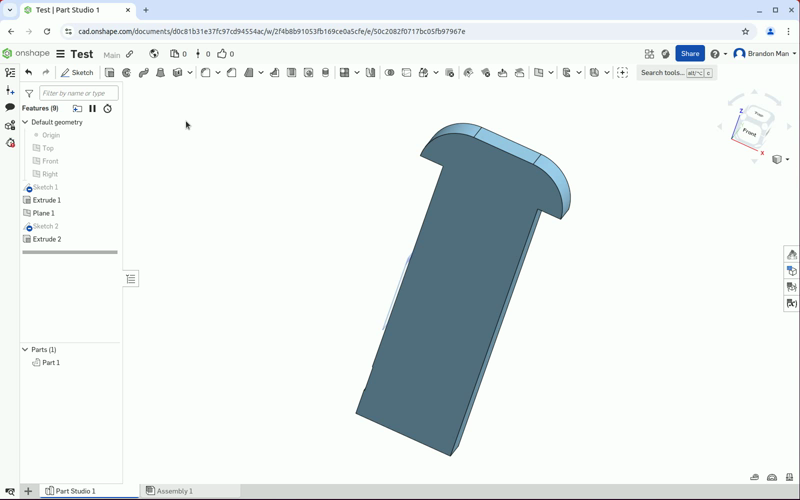
key(down, 2)
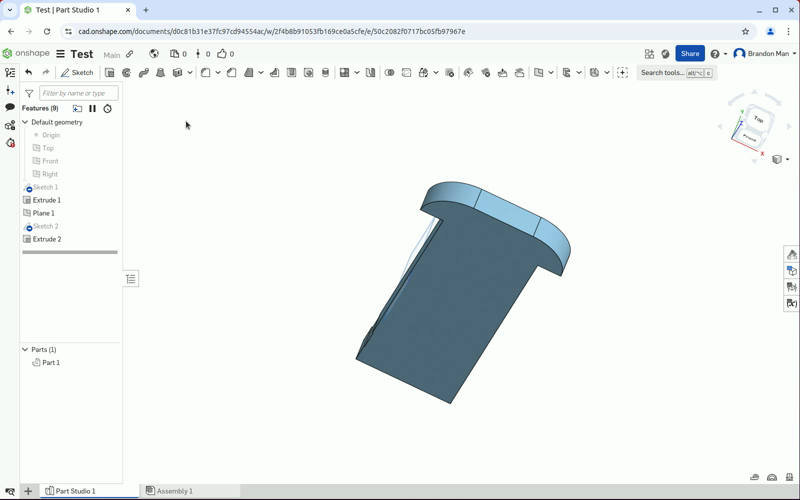
key(up, 2)
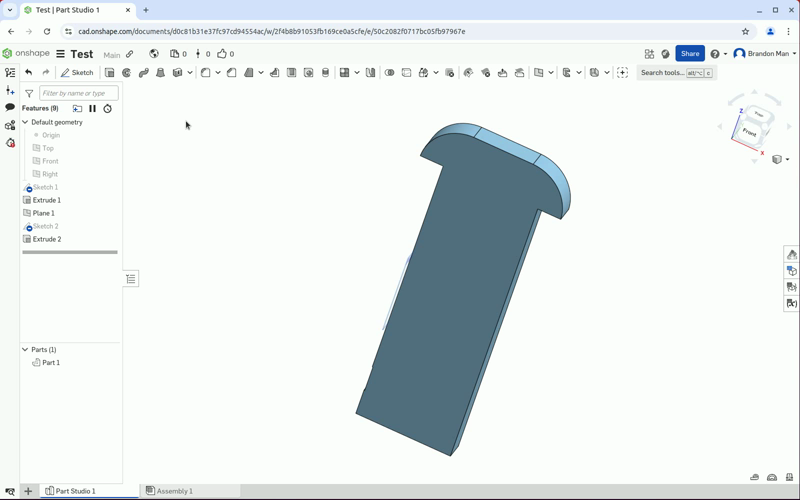
key(left, 2)
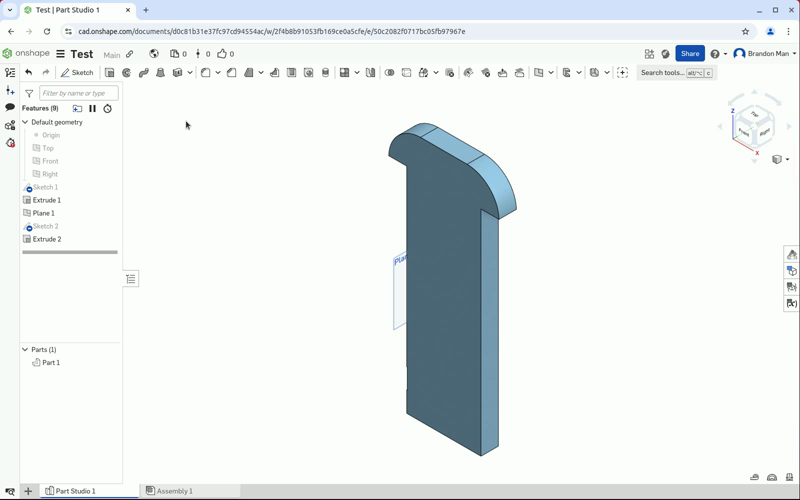
mouse_move(73, 189)
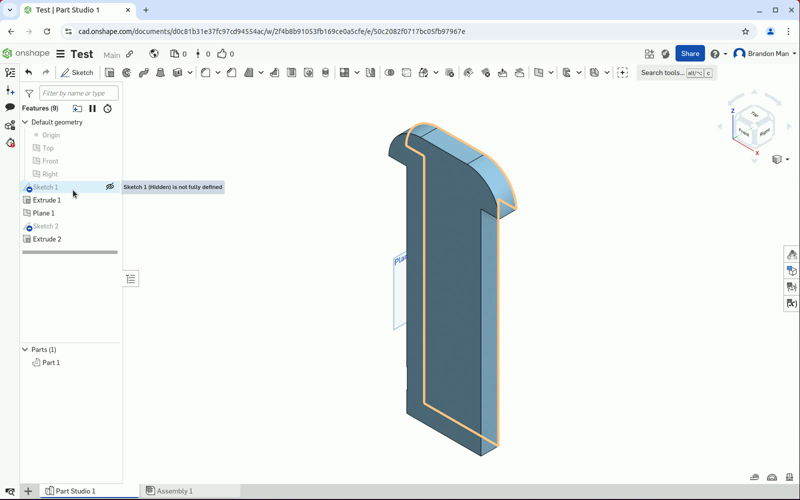
click(73, 189)